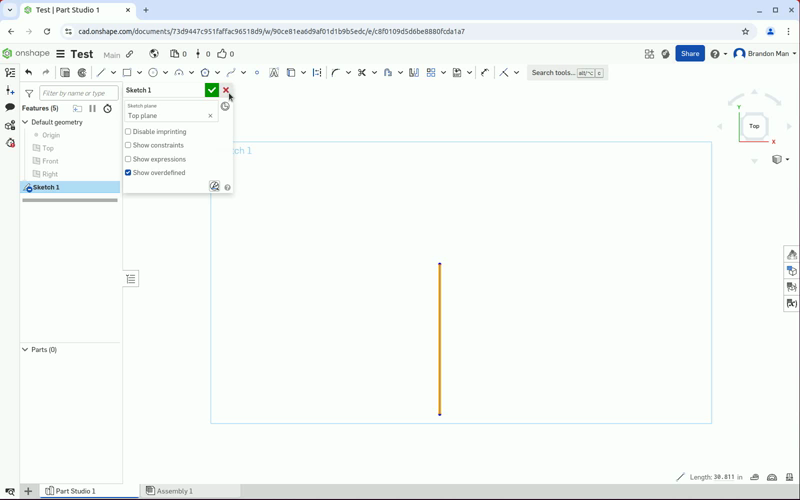
key(shift+h)
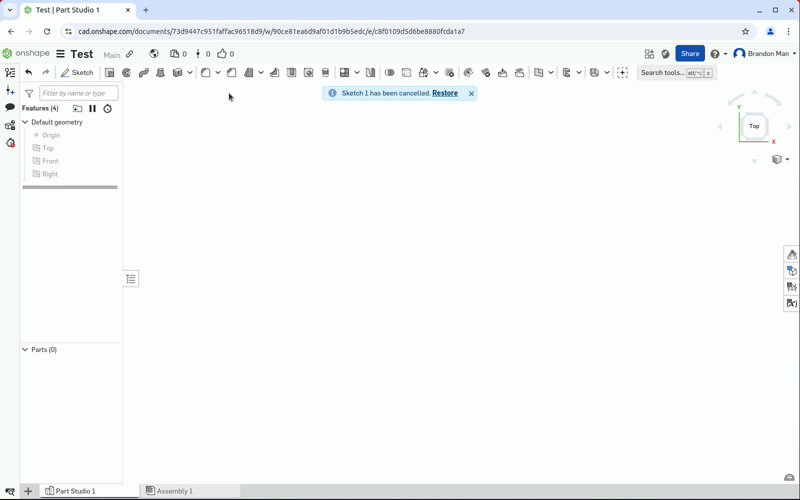
mouse_move(73, 352)
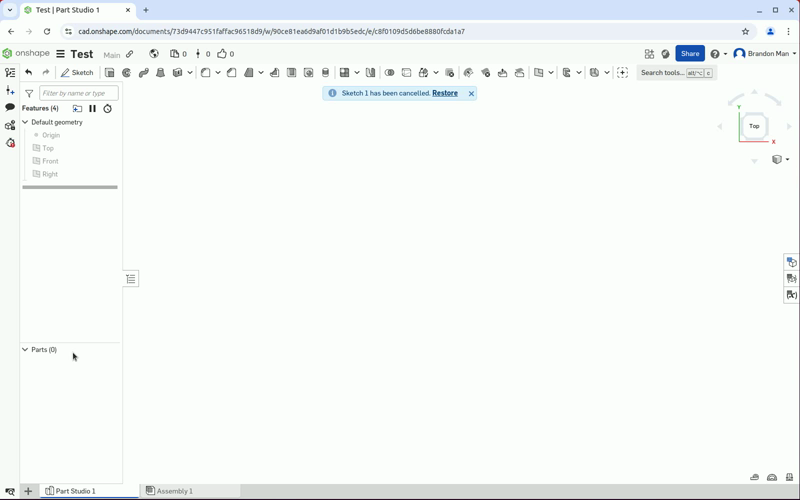
key(y)
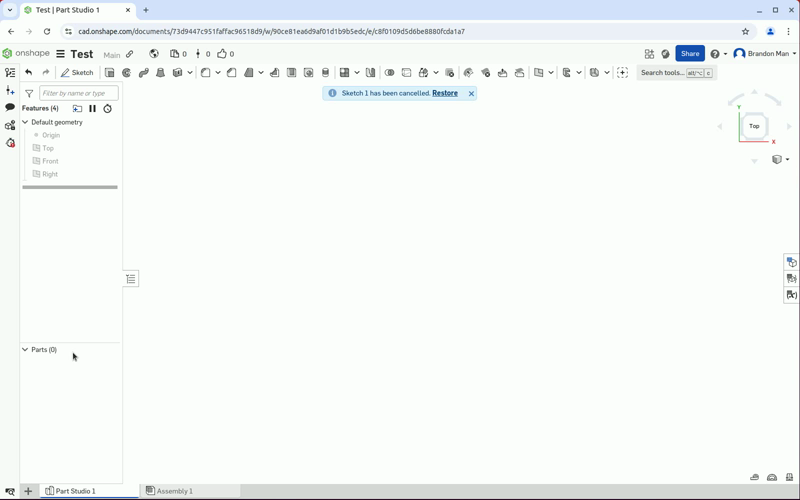
key(shift+p)
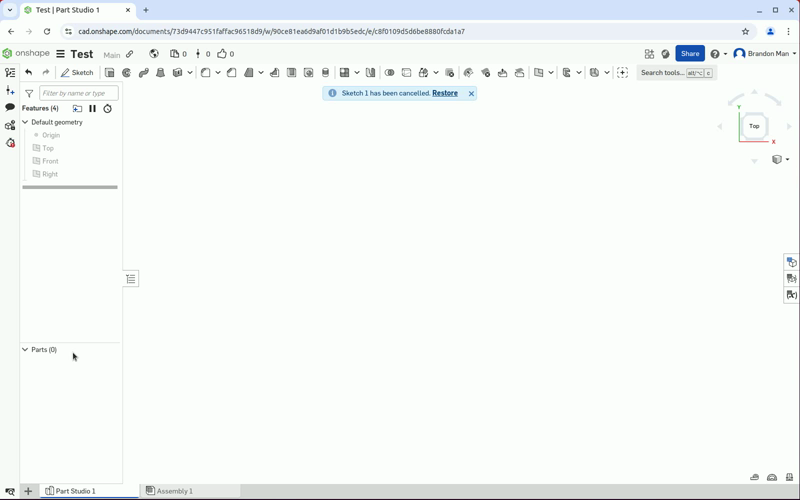
key(space)
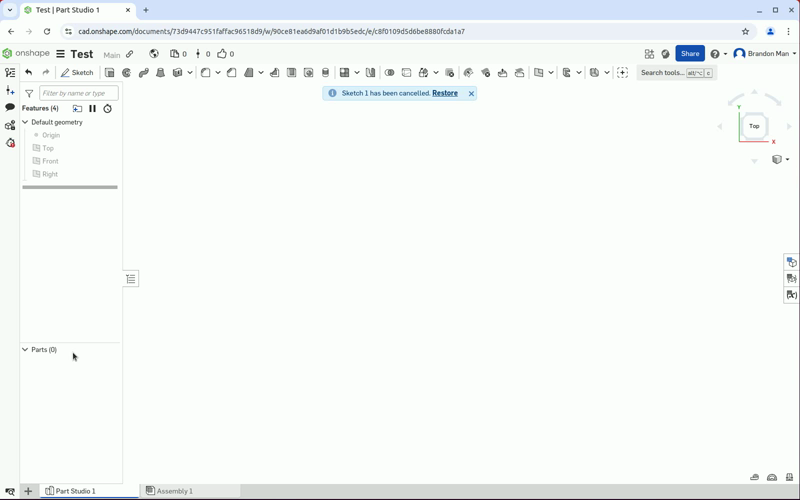
key_down(shift)
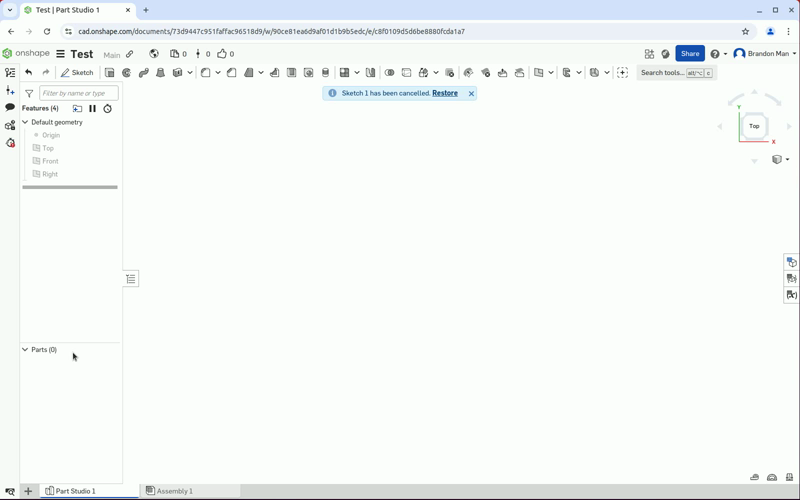
key(up)
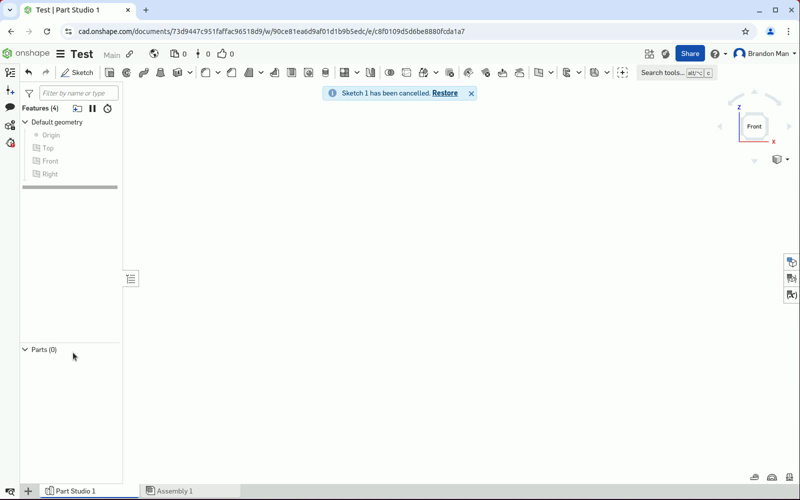
key_up(shift)
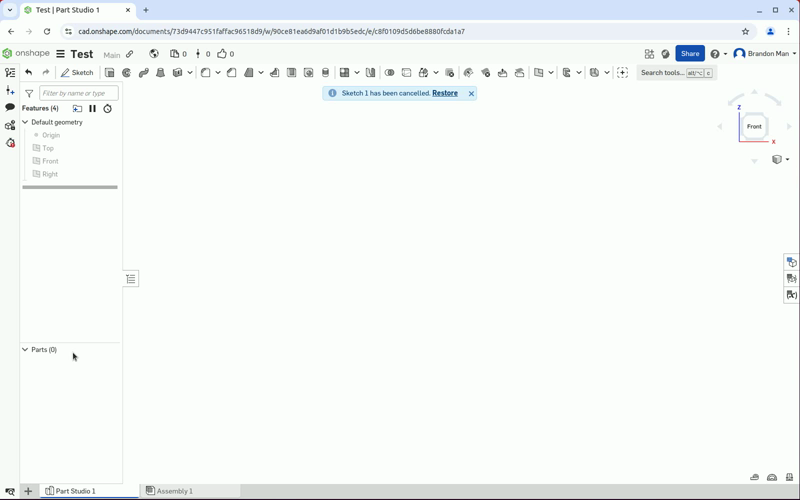
mouse_move(73, 352)
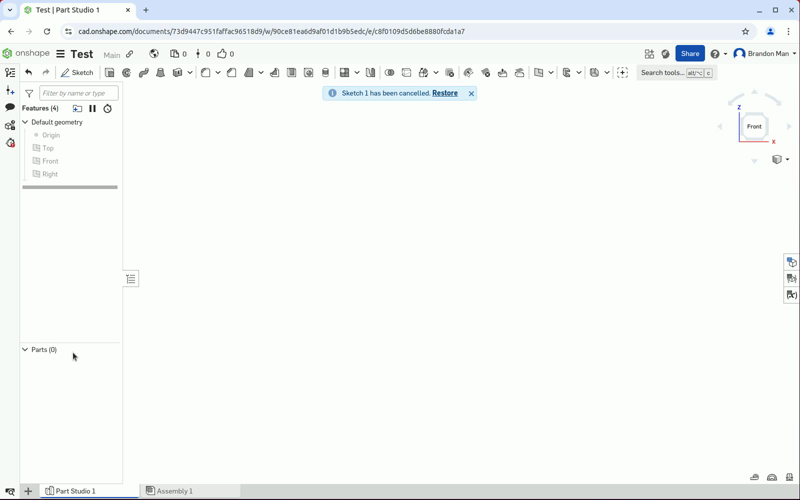
key(shift+y)
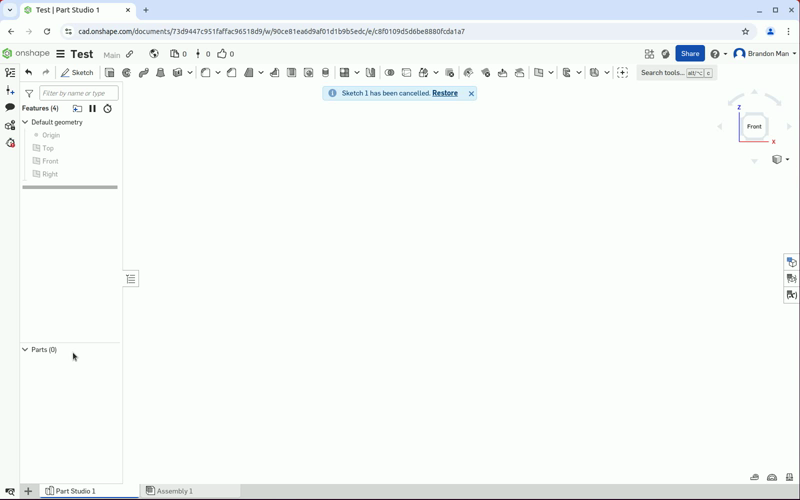
key(shift+s)
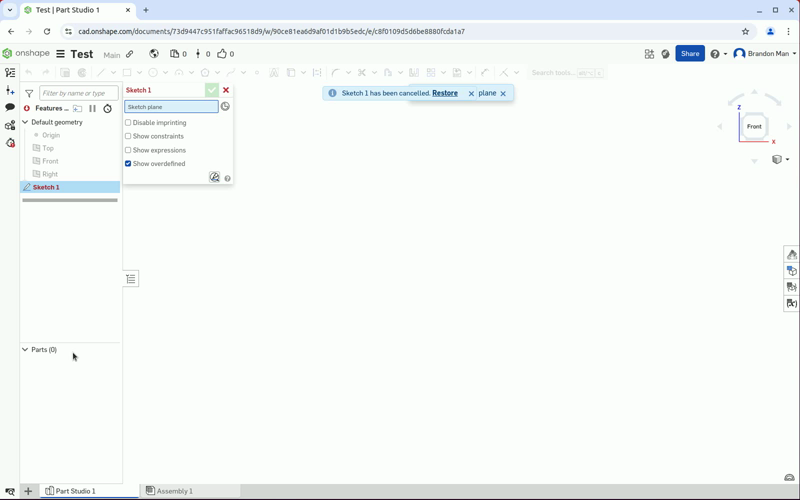
mouse_move(73, 163)
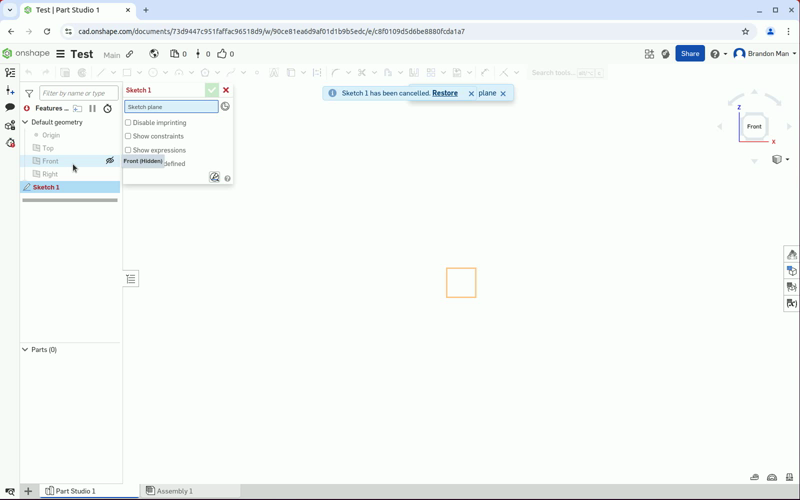
click(73, 163)
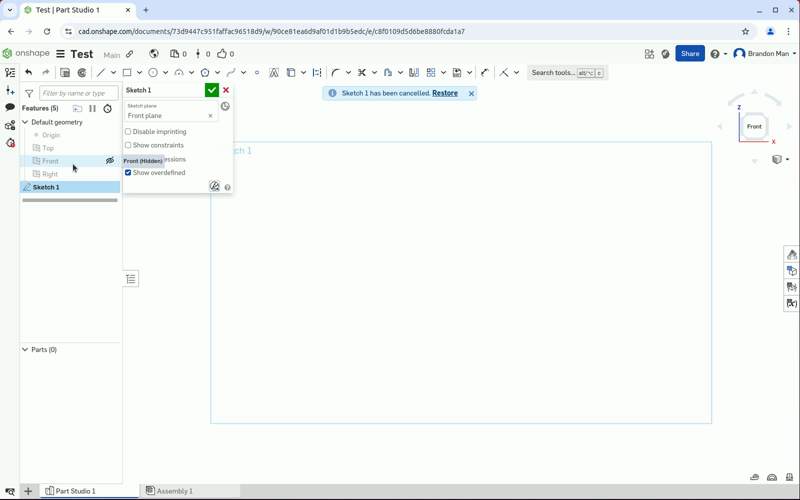
mouse_move(73, 352)
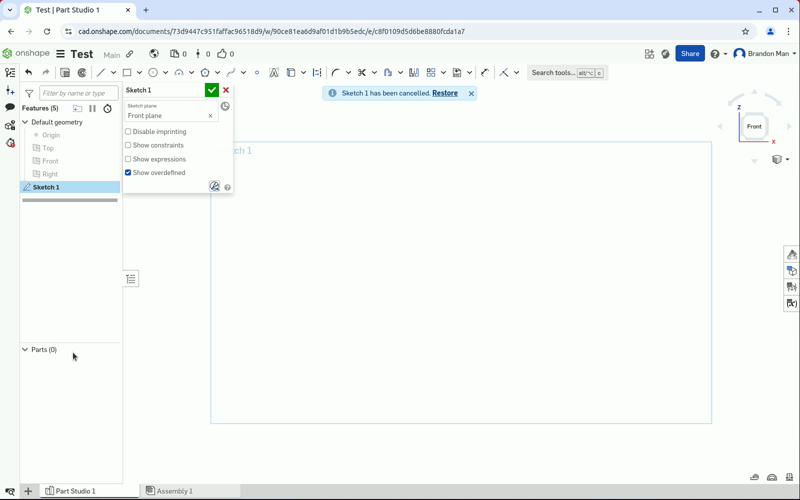
key(y)
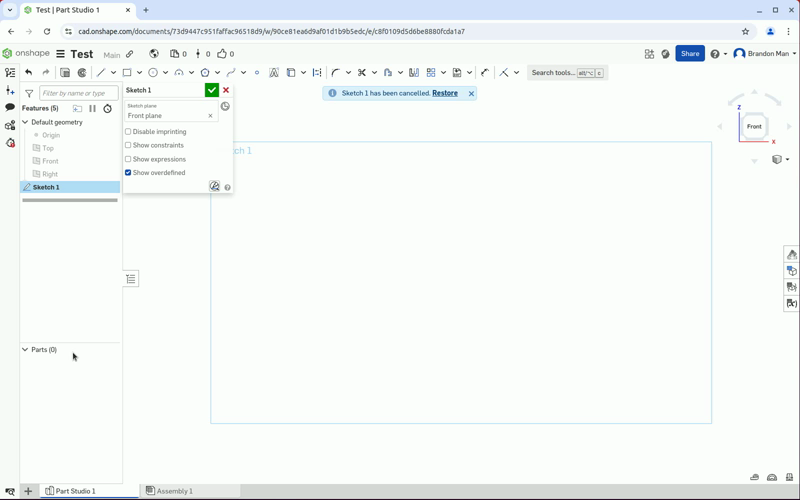
key(a)
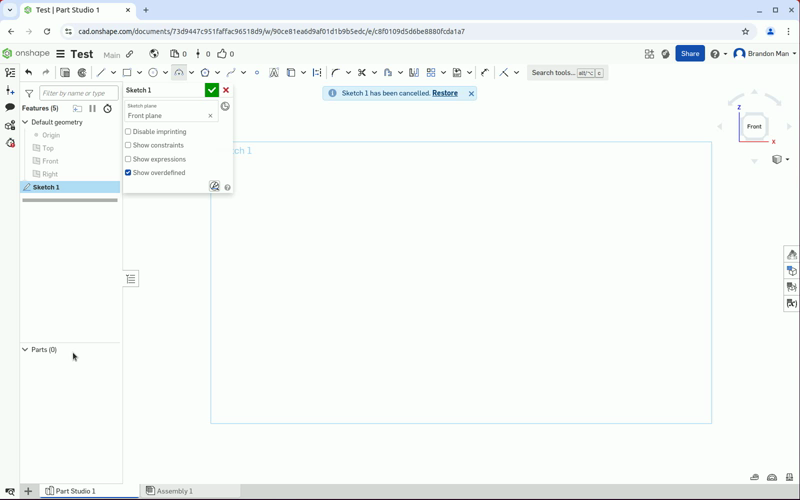
key_down(shift)
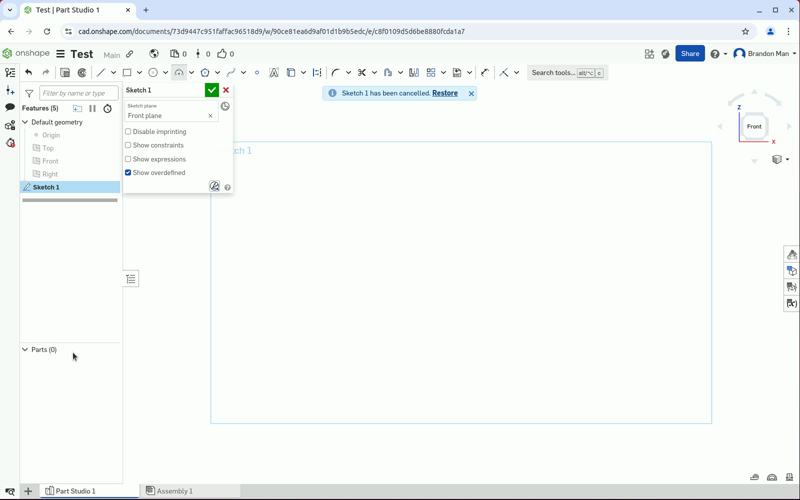
mouse_move(551, 260)
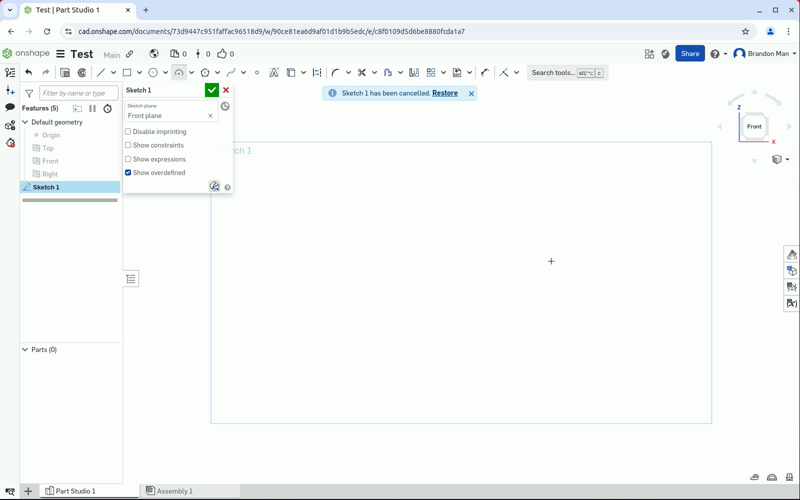
click(551, 260)
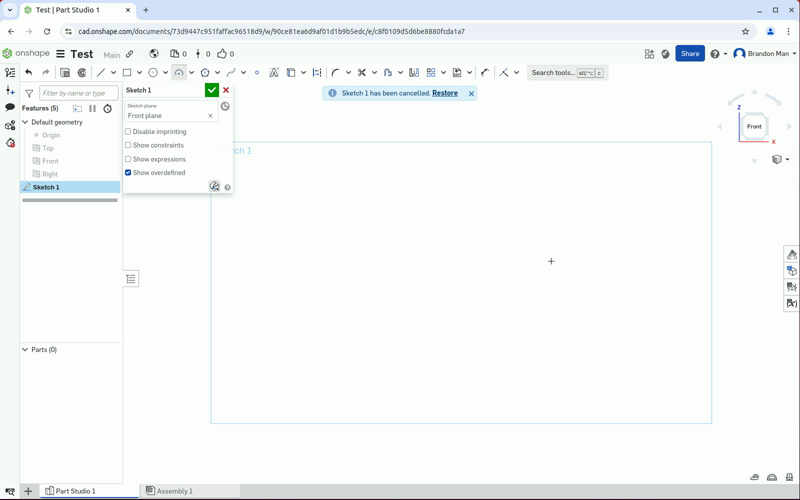
key_up(shift)
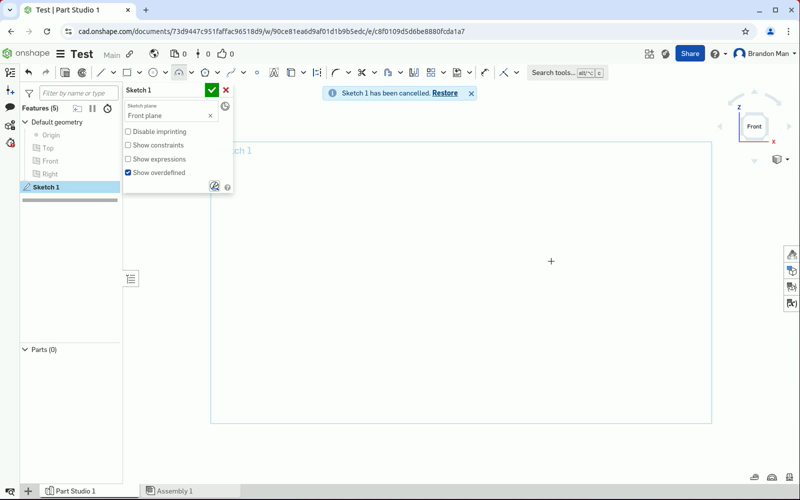
key_down(shift)
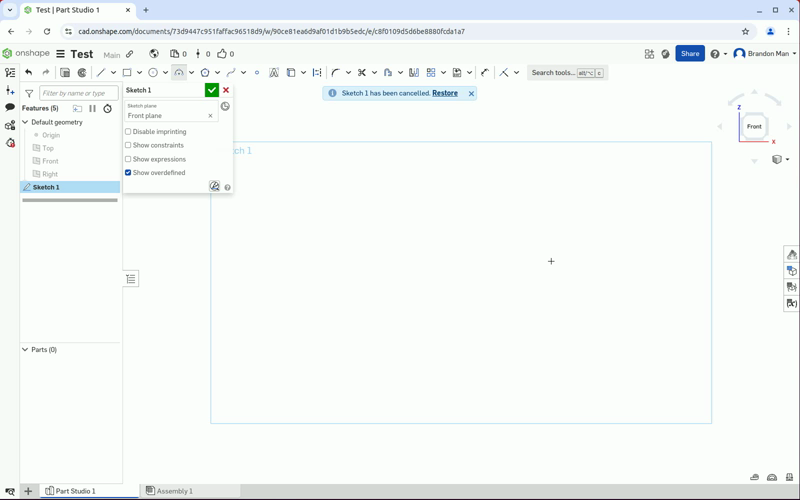
mouse_move(574, 260)
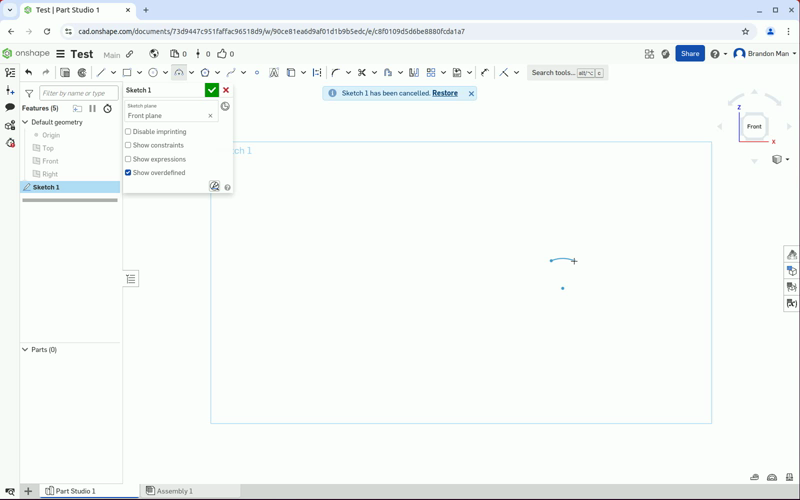
click(574, 260)
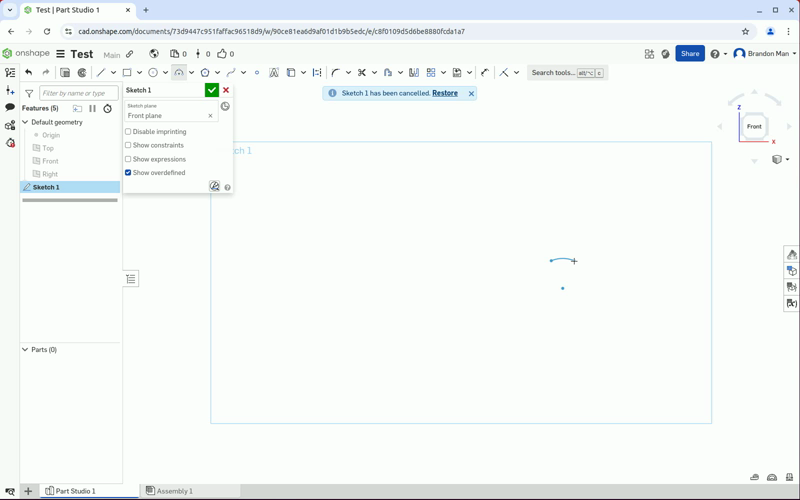
mouse_move(562, 274)
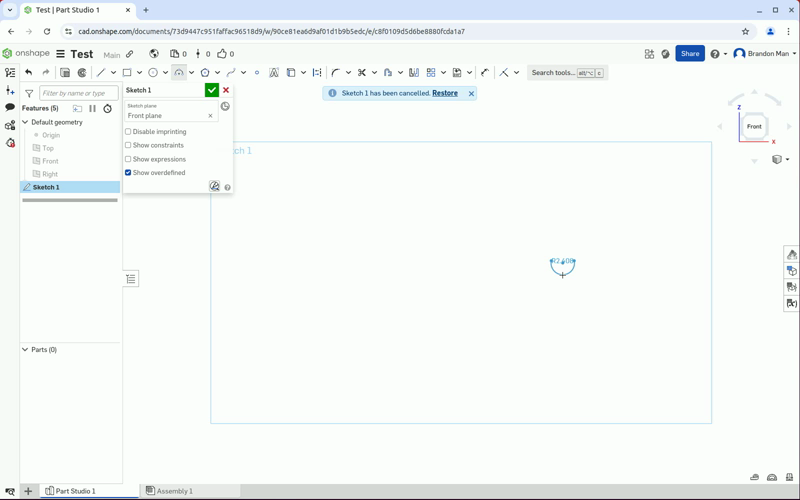
click(562, 274)
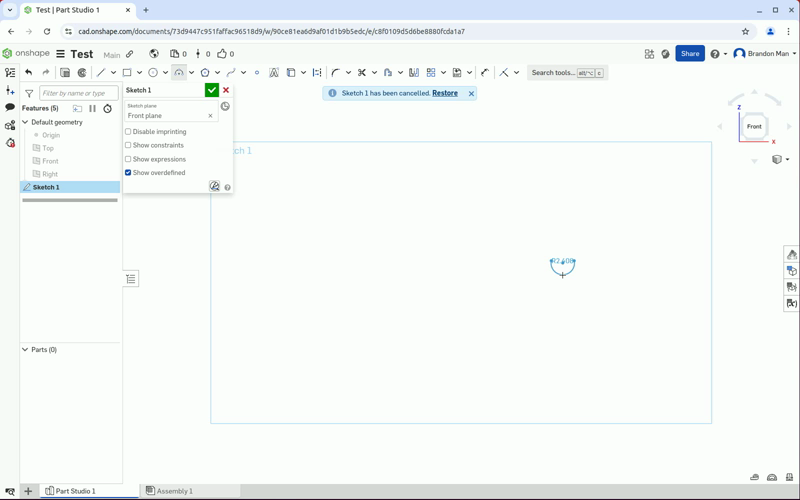
key_up(shift)
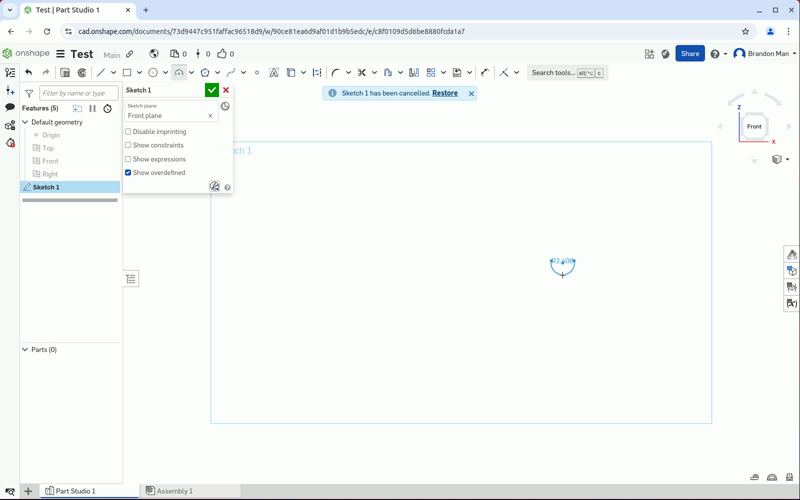
mouse_move(574, 260)
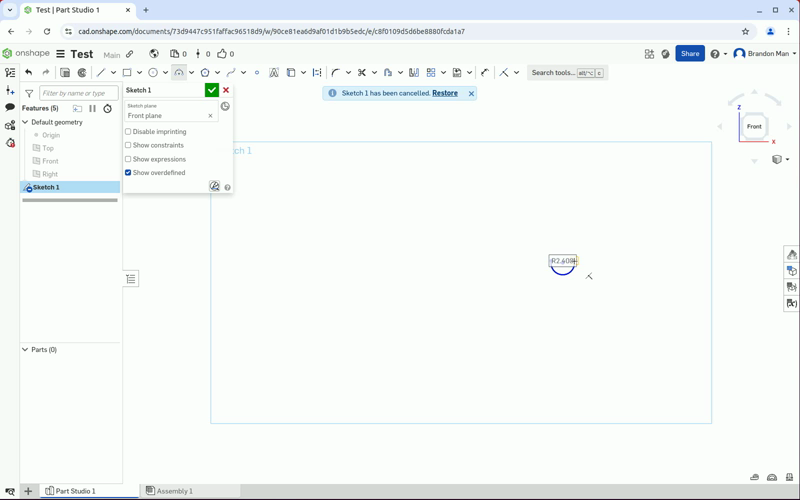
click(574, 260)
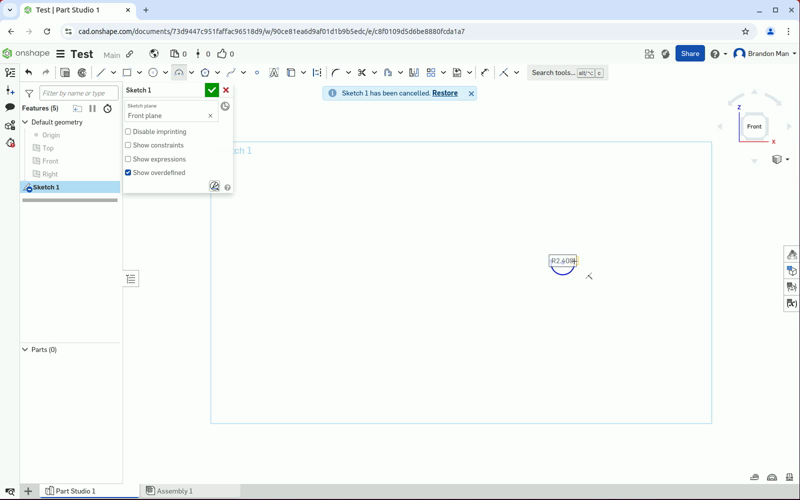
key_down(shift)
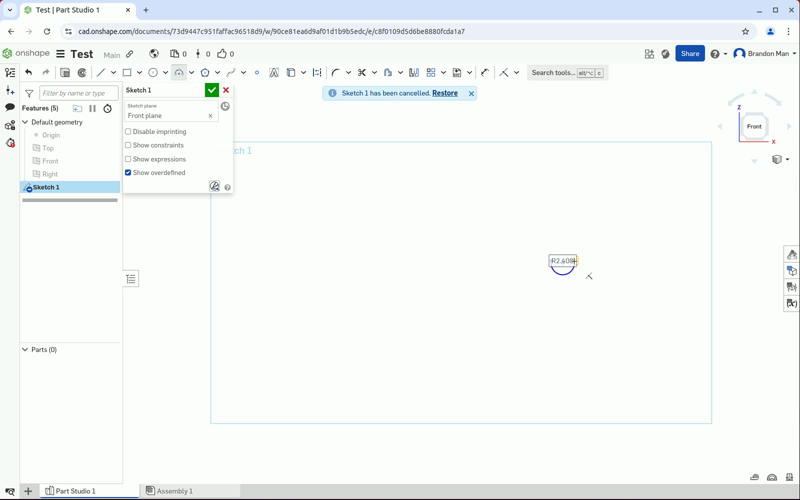
mouse_move(574, 232)
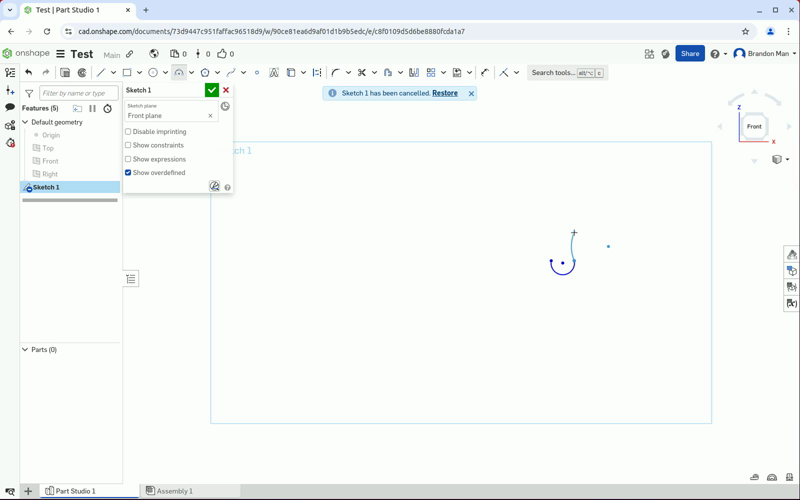
click(574, 232)
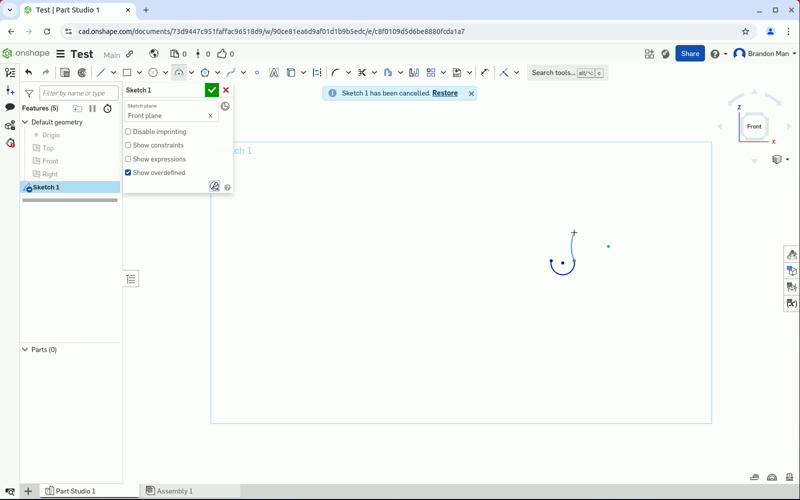
mouse_move(572, 246)
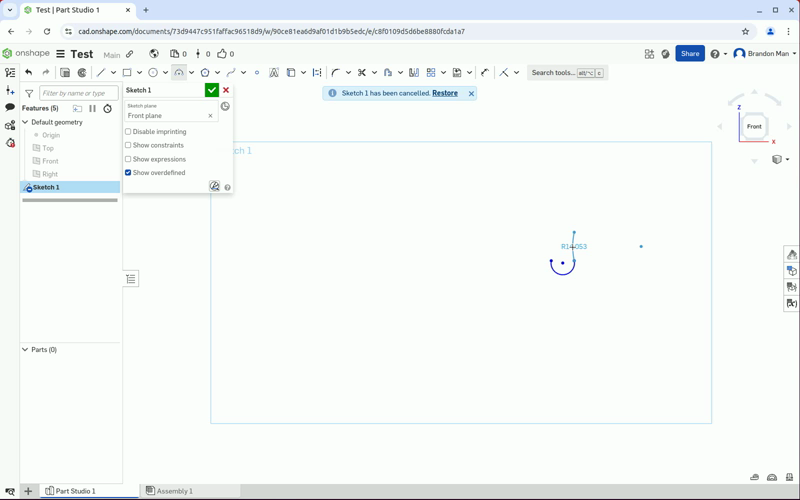
click(572, 246)
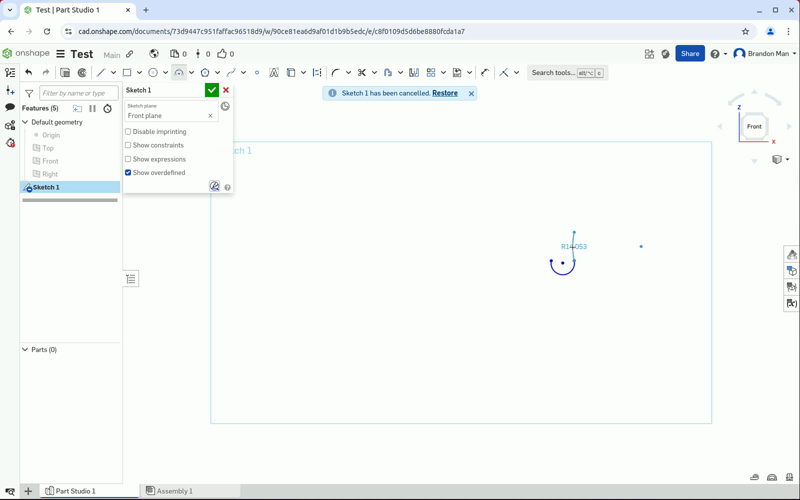
key_up(shift)
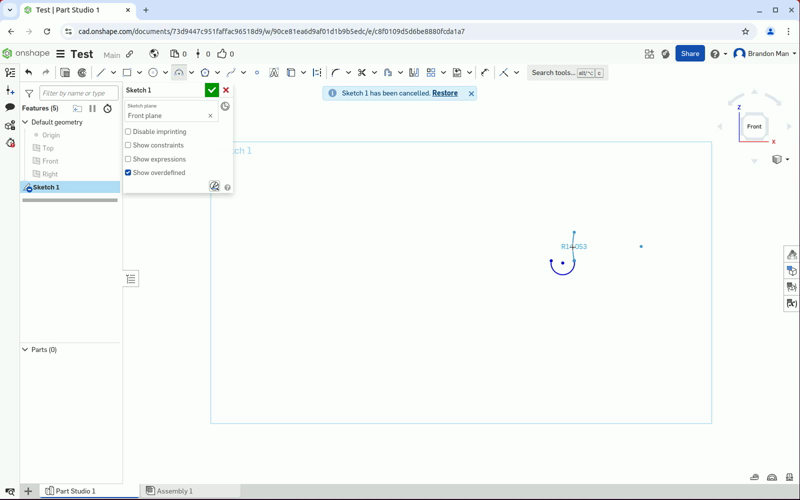
mouse_move(574, 232)
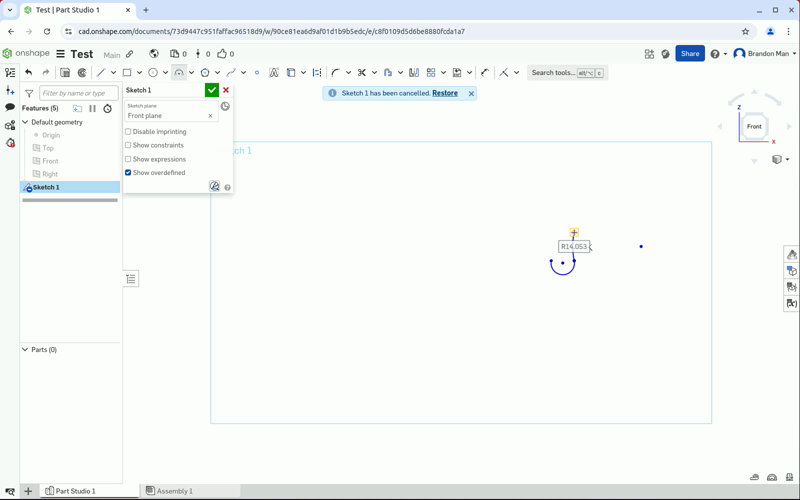
click(574, 232)
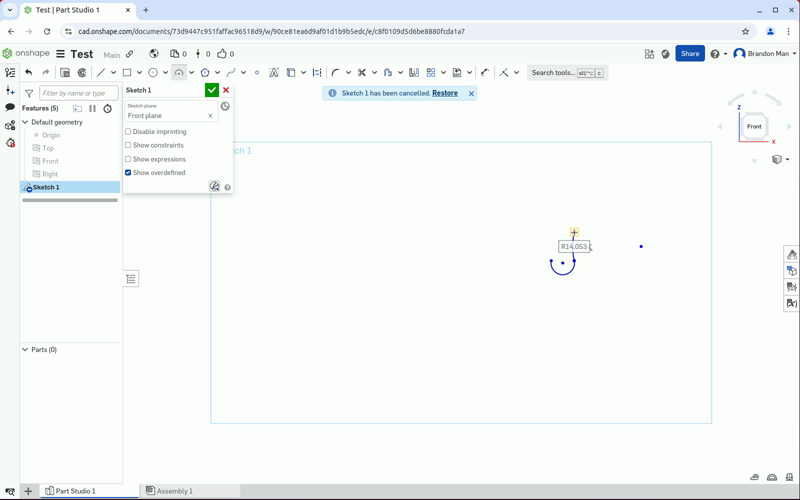
key_down(shift)
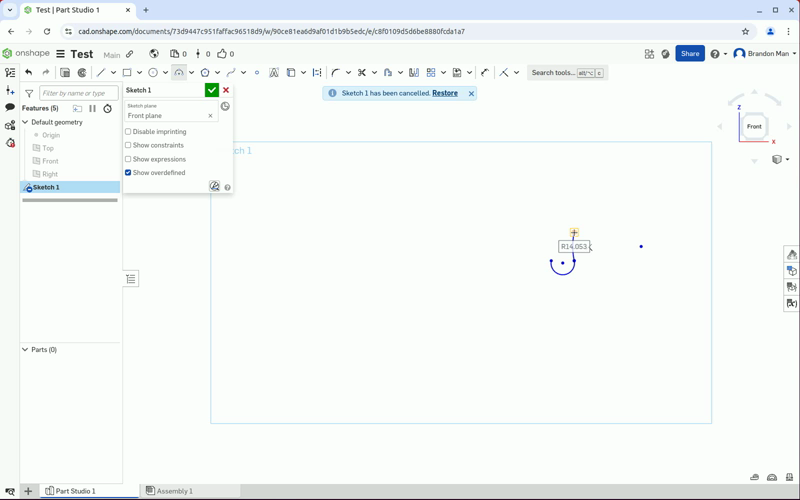
mouse_move(551, 232)
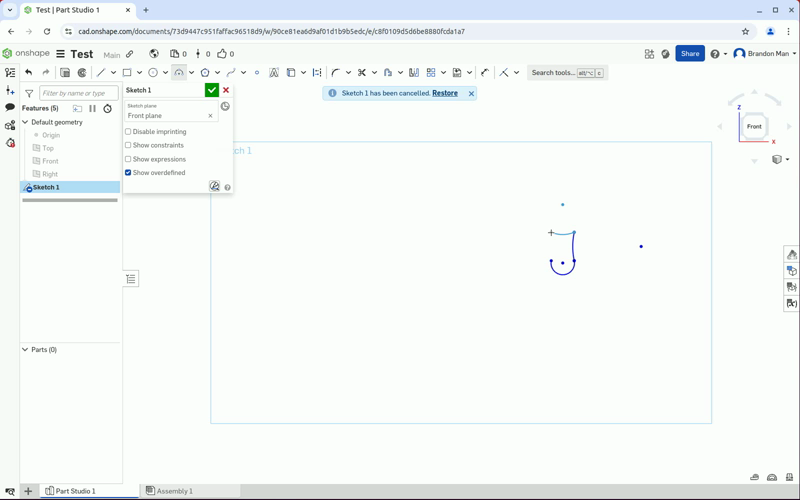
click(551, 232)
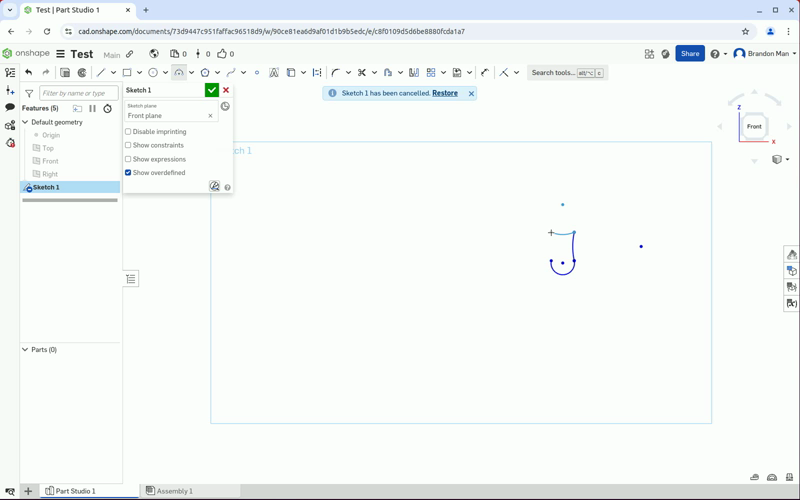
mouse_move(562, 218)
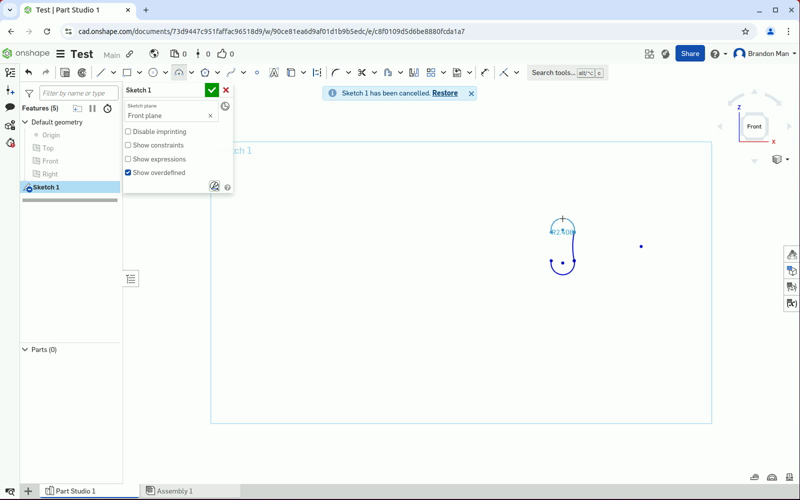
click(562, 218)
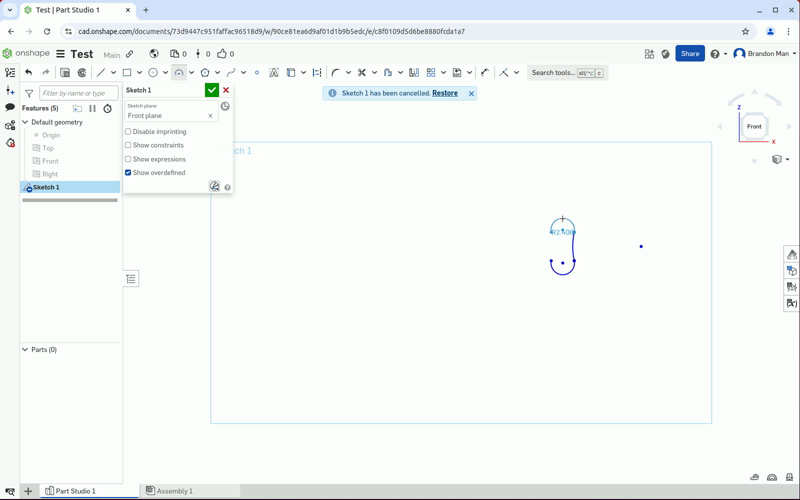
key_up(shift)
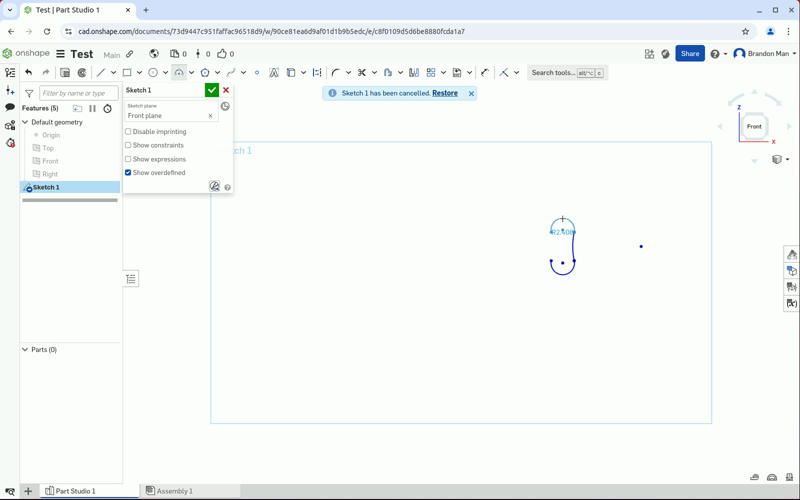
mouse_move(551, 232)
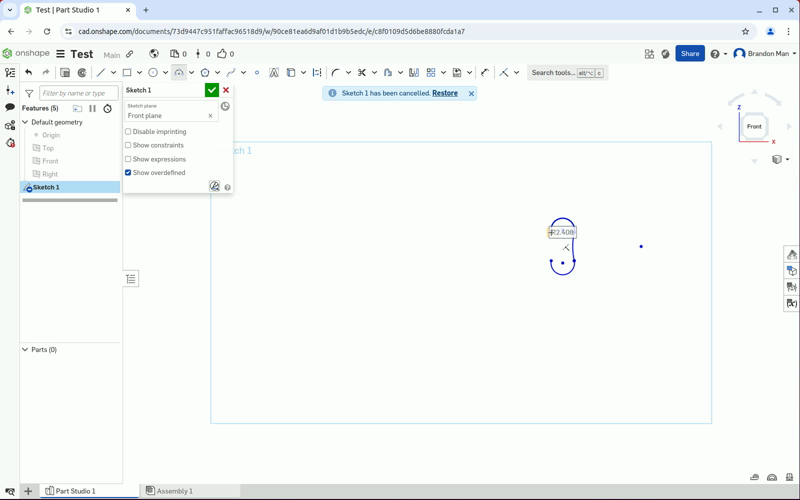
click(551, 232)
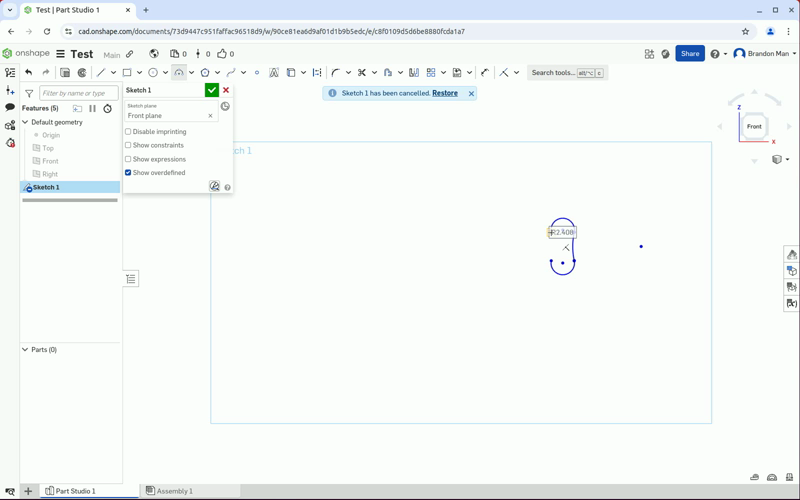
mouse_move(551, 260)
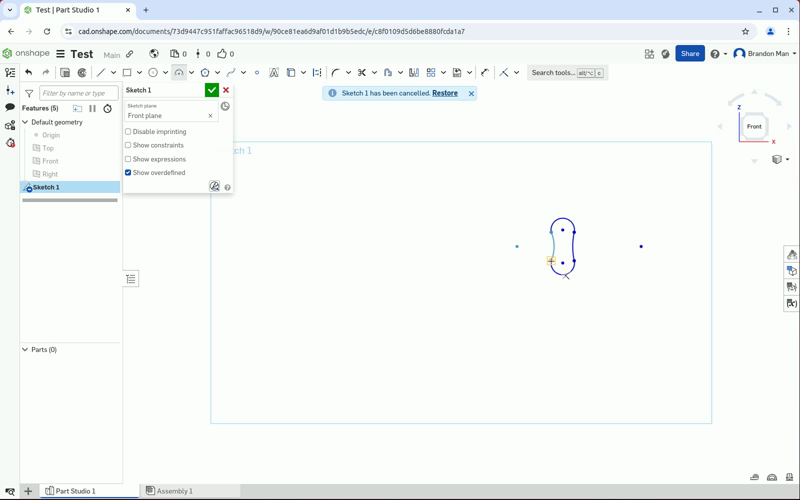
click(551, 260)
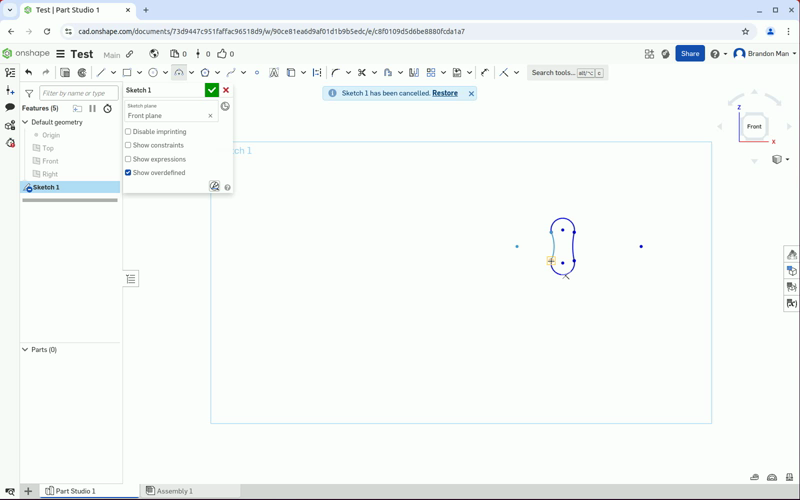
key_down(shift)
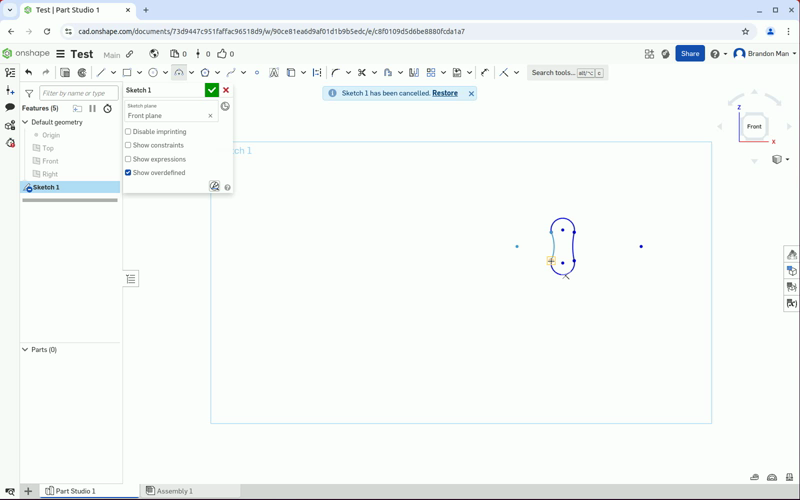
mouse_move(552, 246)
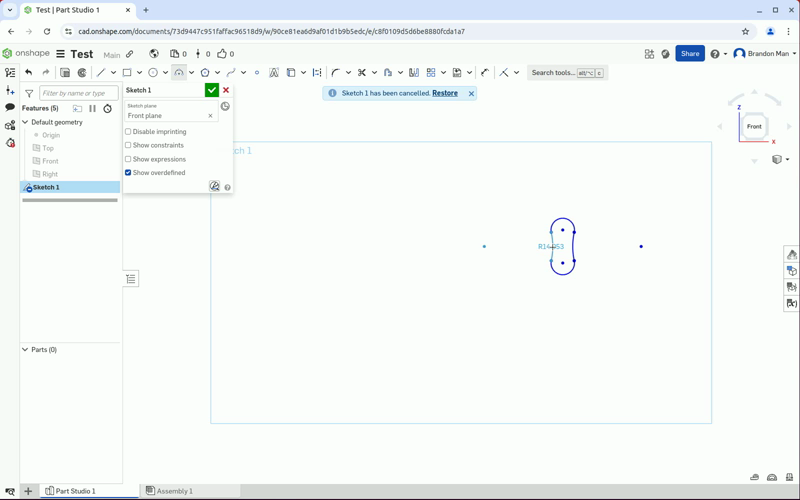
click(552, 246)
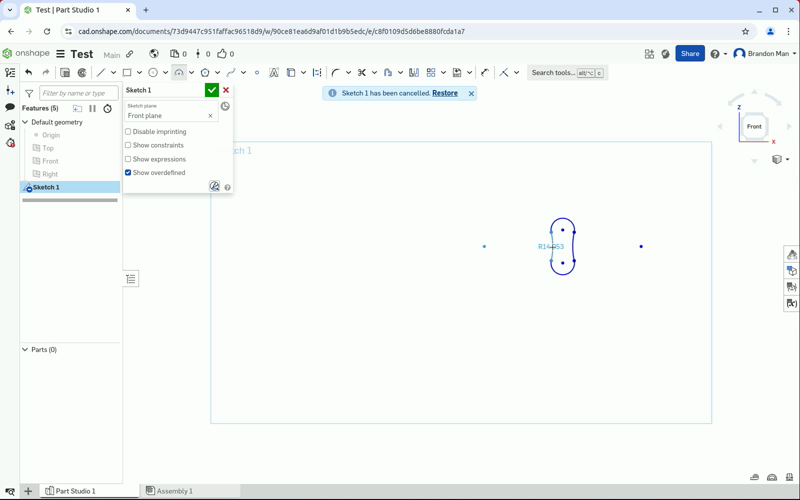
key_up(shift)
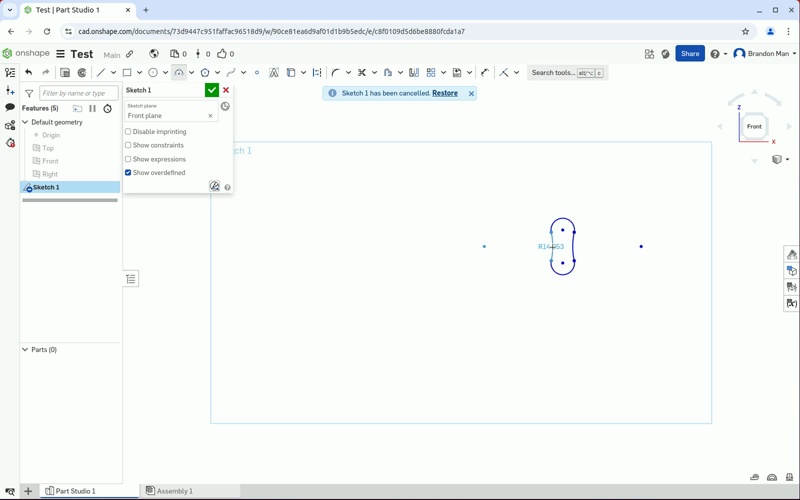
key(esc)
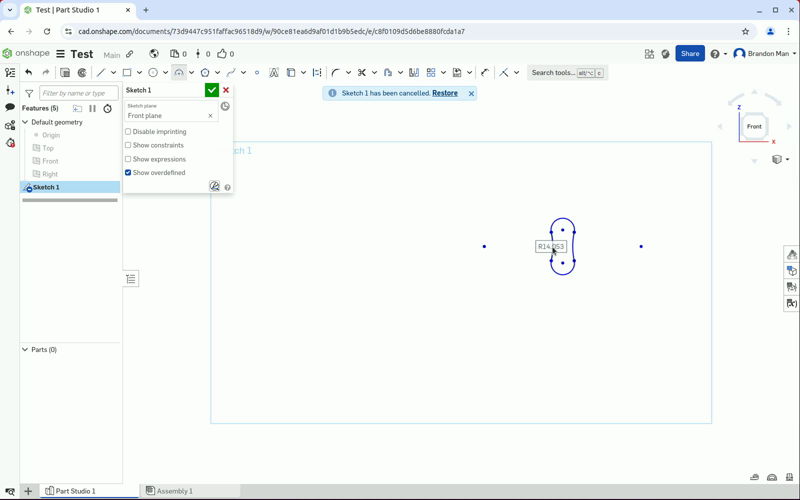
key(c)
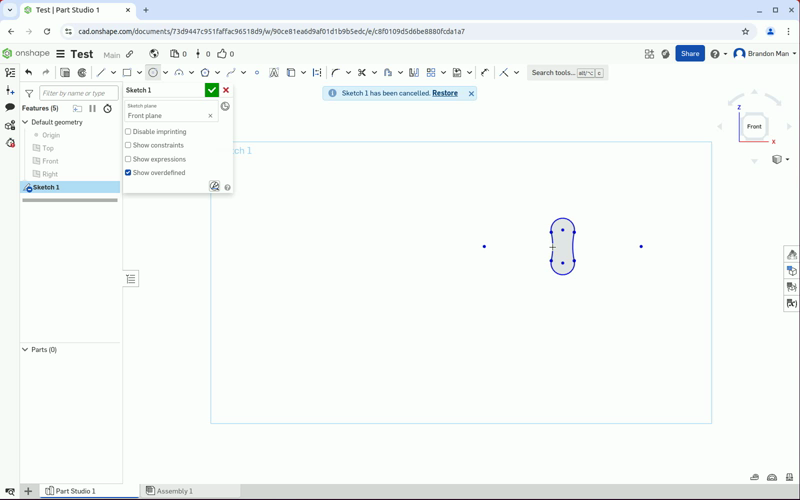
key_down(shift)
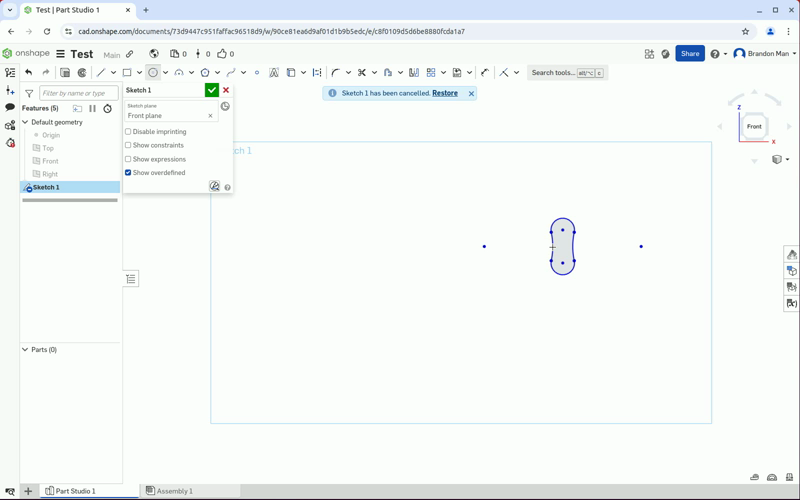
mouse_move(562, 263)
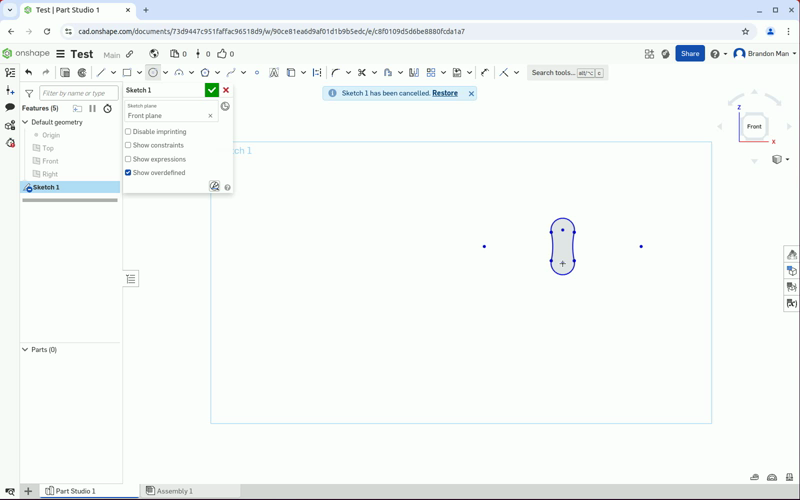
click(562, 263)
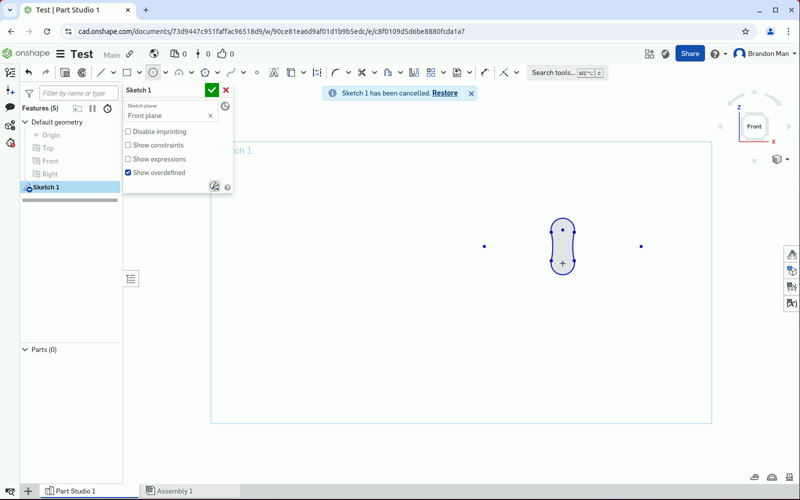
key_up(shift)
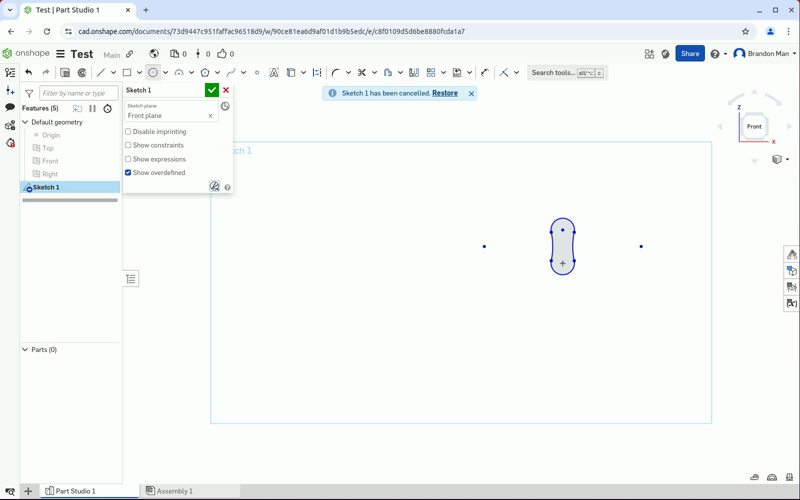
mouse_move(566, 263)
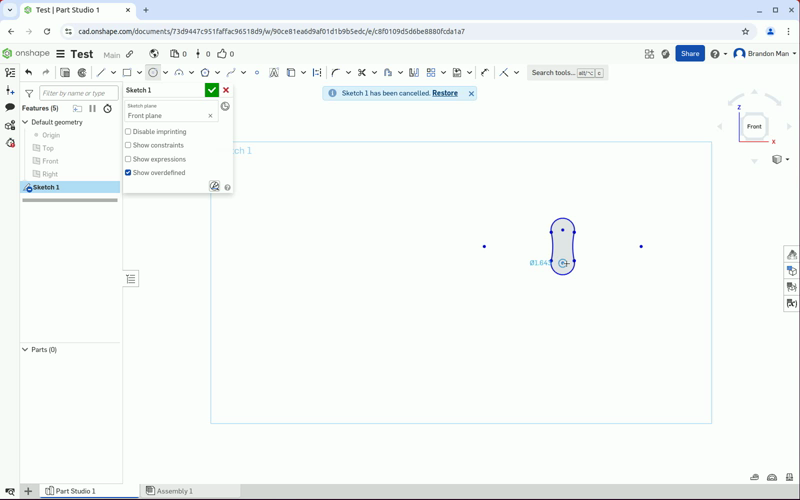
scroll(6)
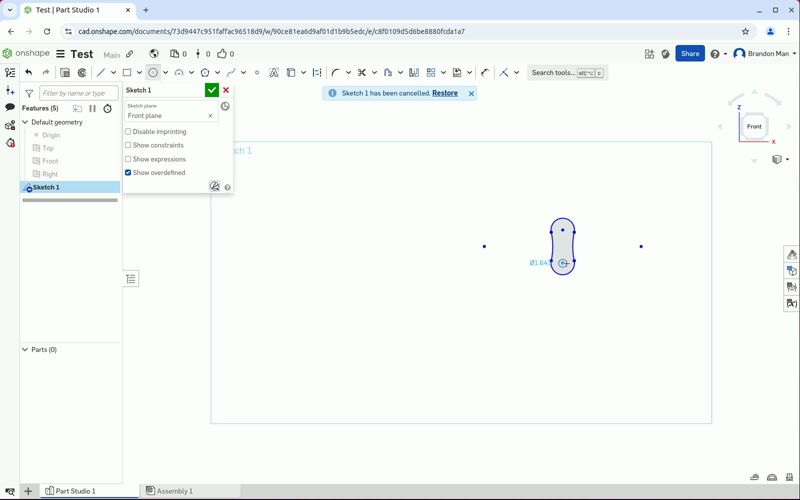
scroll(6)
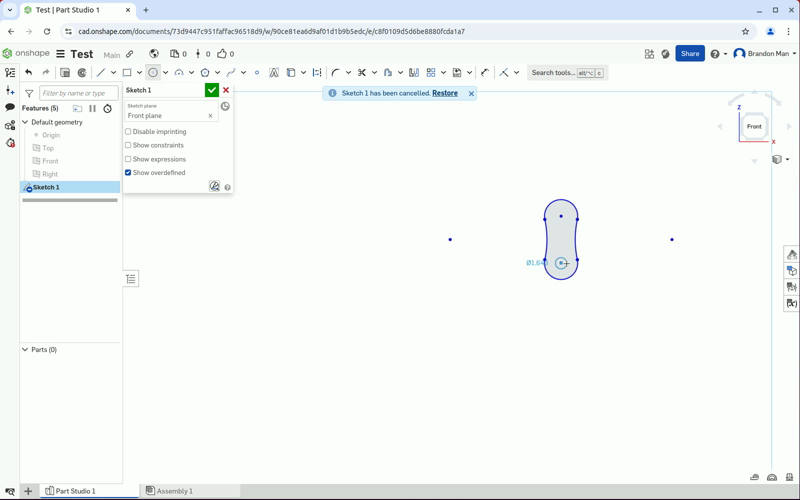
scroll(6)
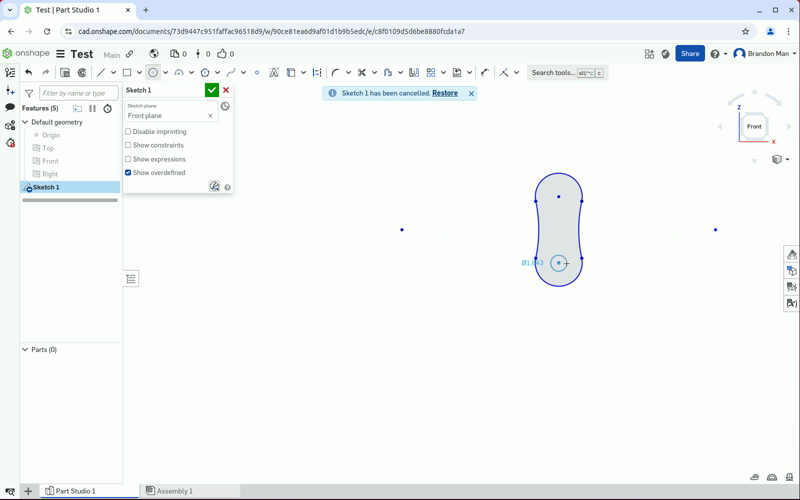
scroll(6)
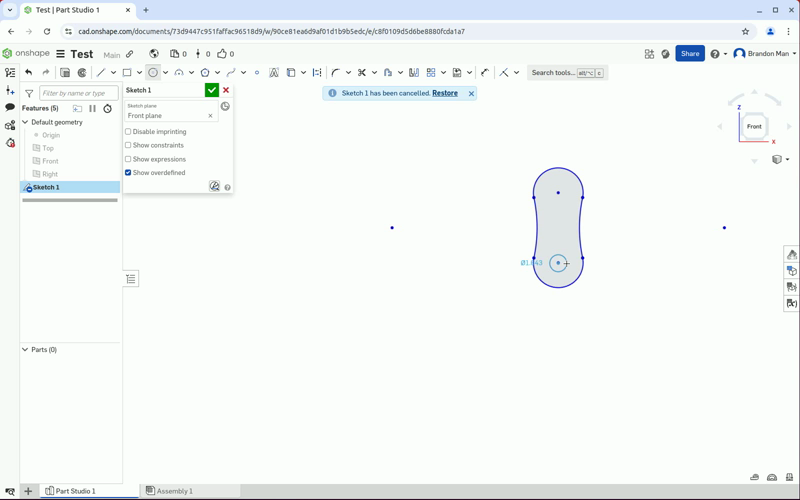
scroll(6)
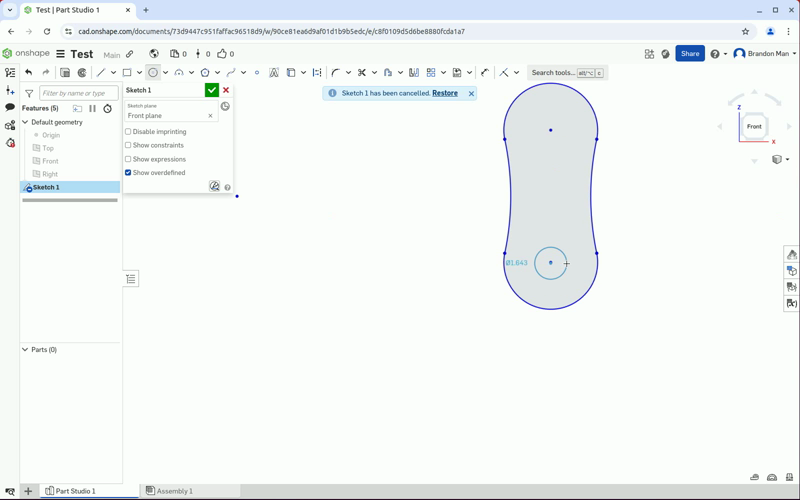
scroll(6)
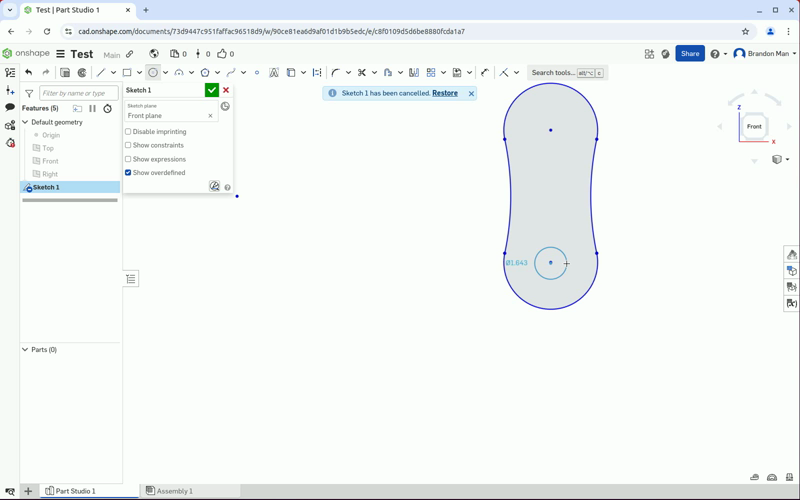
scroll(6)
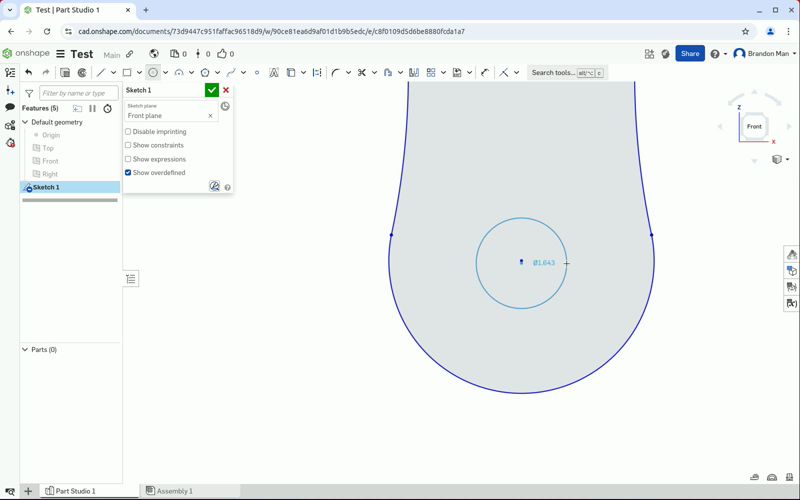
click(566, 263)
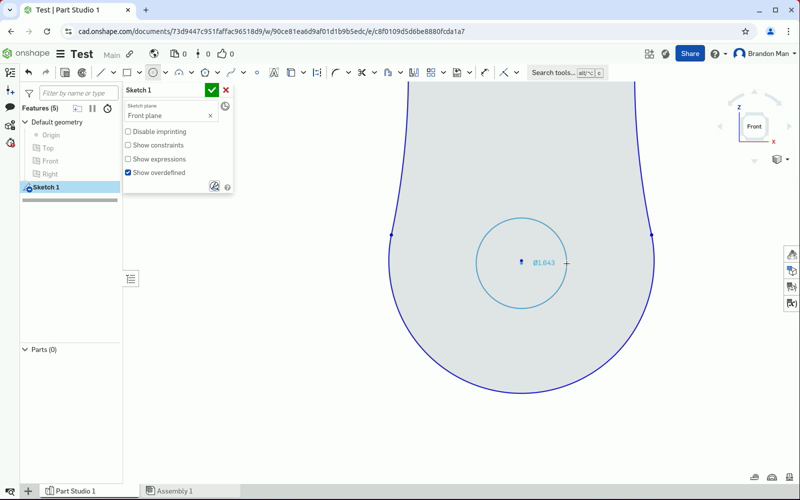
scroll(-6)
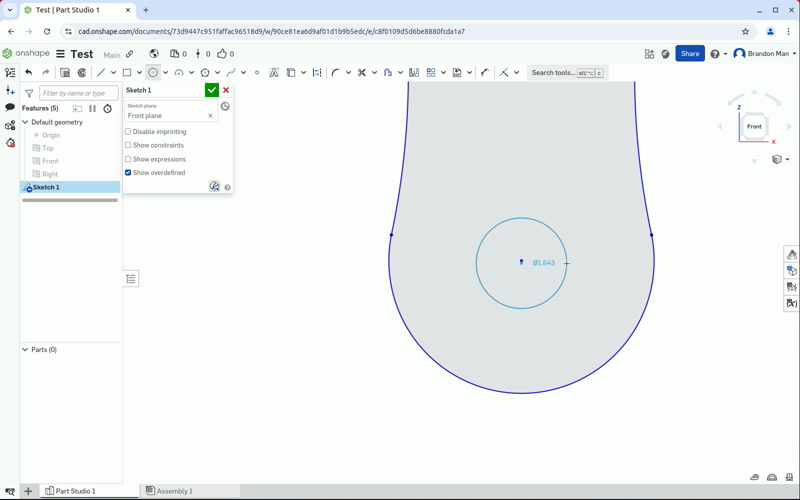
scroll(-6)
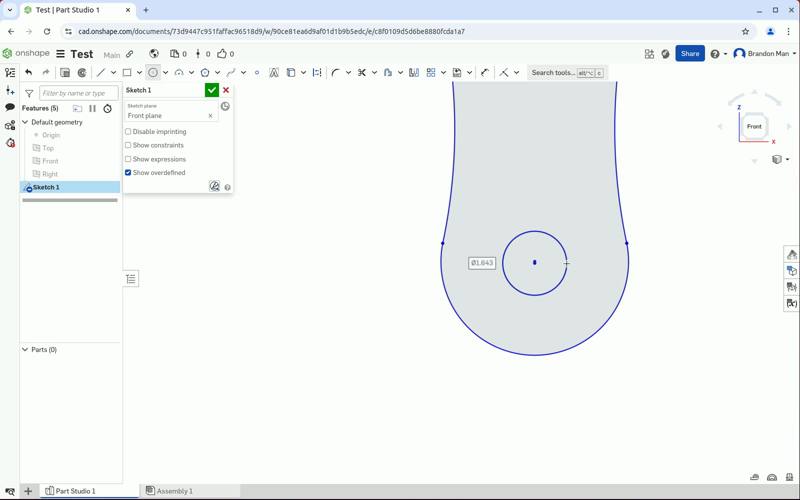
scroll(-6)
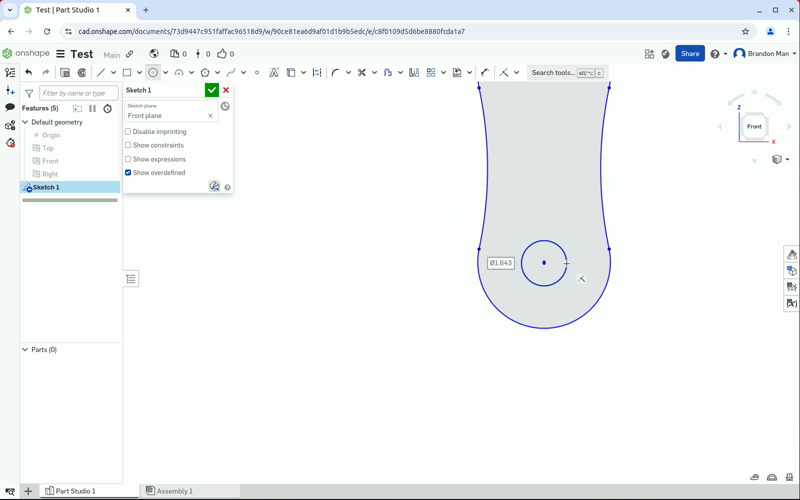
scroll(-6)
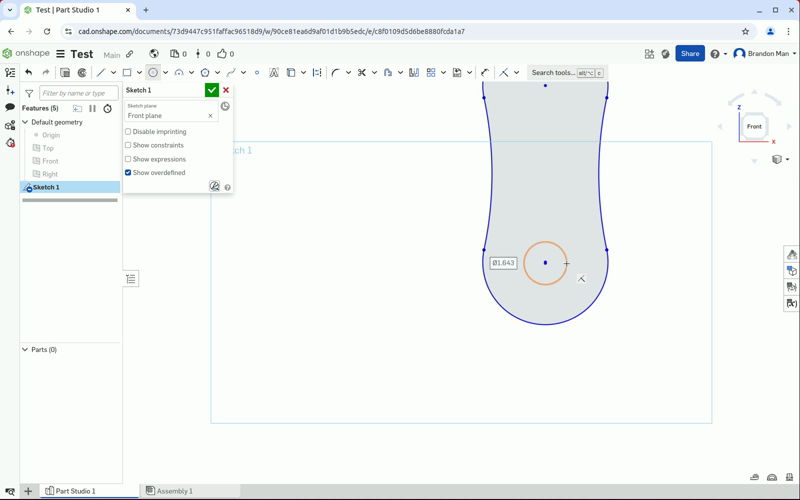
scroll(-6)
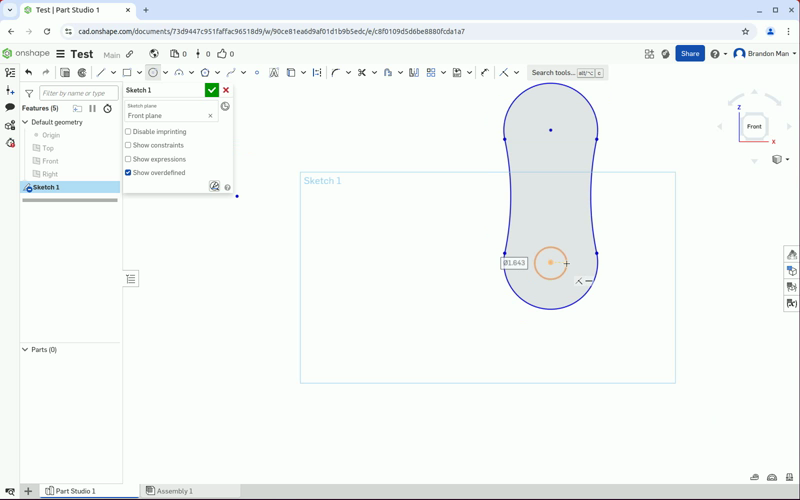
scroll(-6)
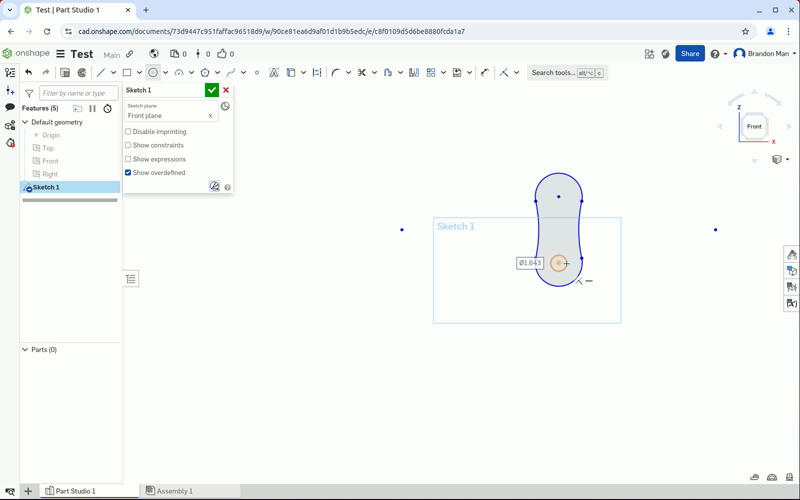
scroll(-6)
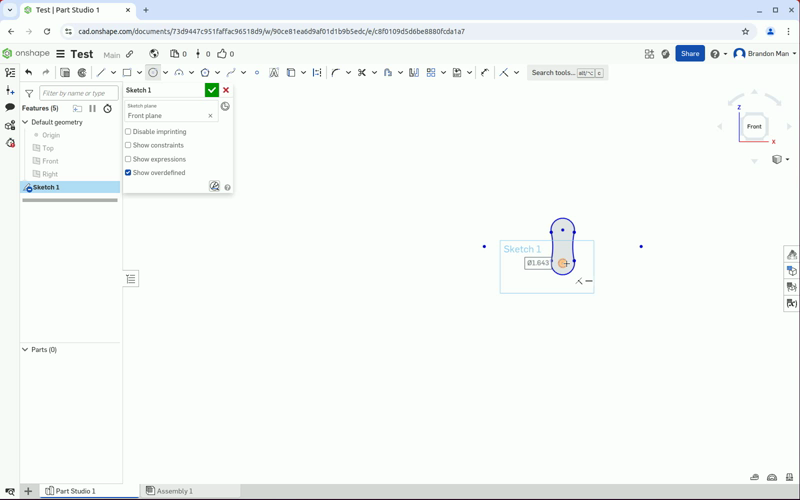
key(esc)
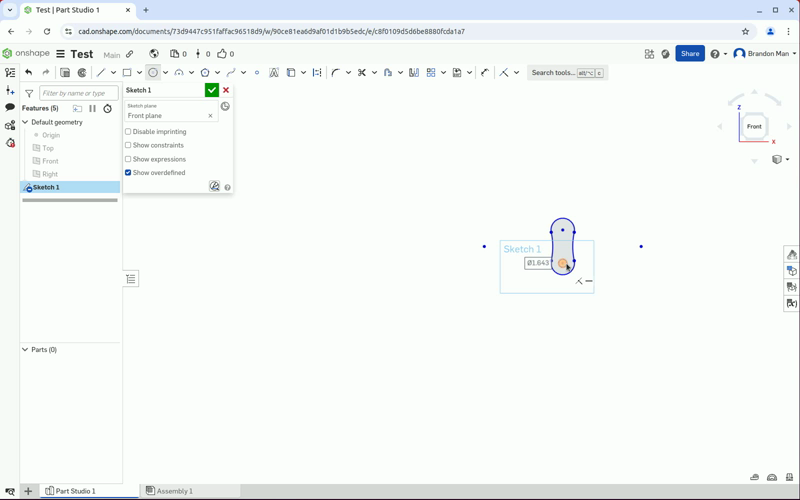
key(c)
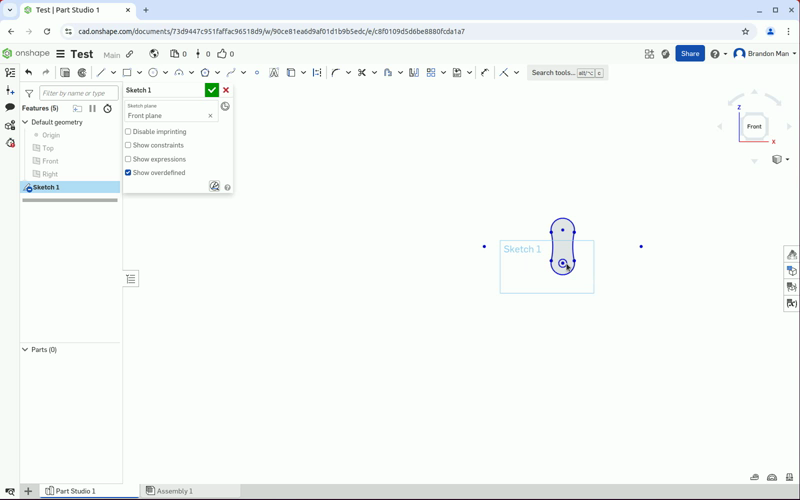
key_down(shift)
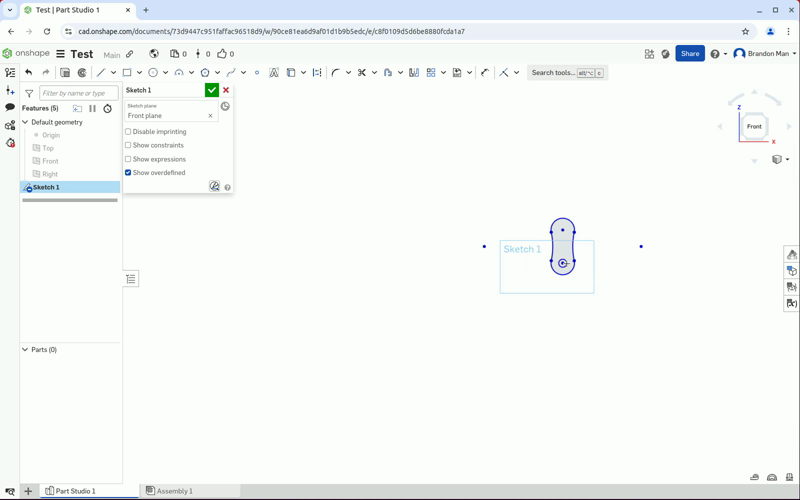
mouse_move(562, 229)
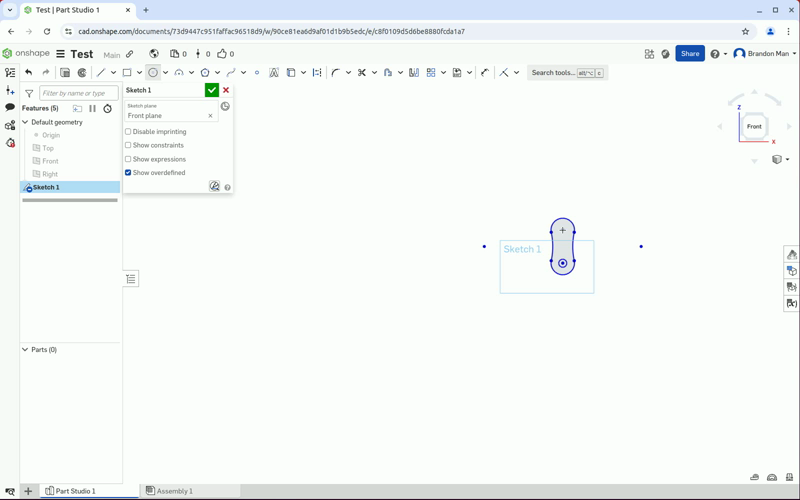
click(562, 229)
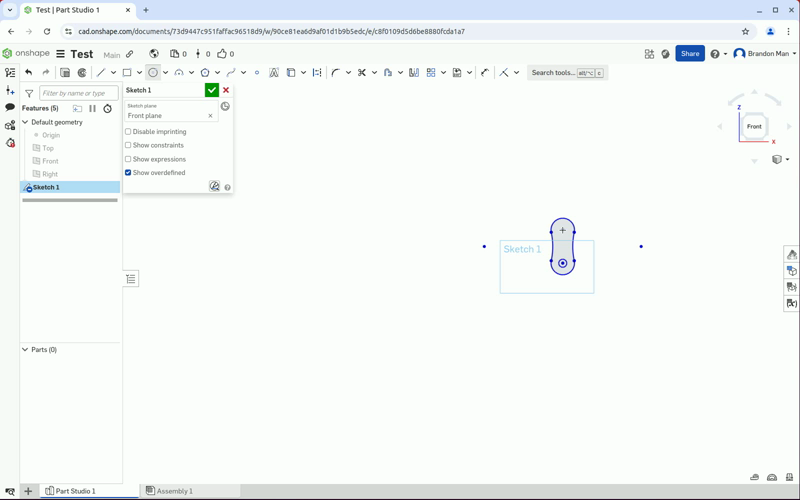
key_up(shift)
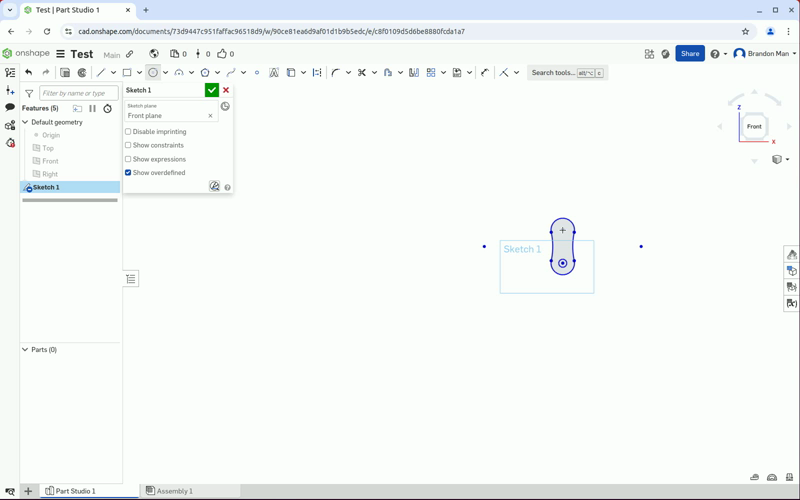
mouse_move(566, 229)
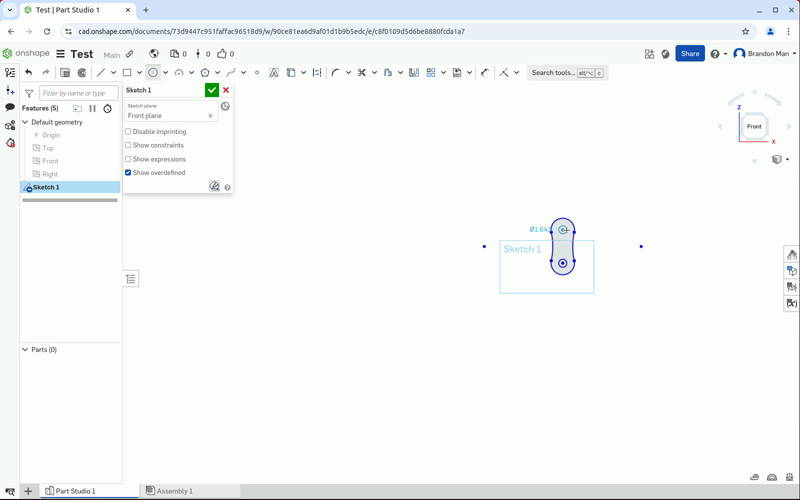
scroll(6)
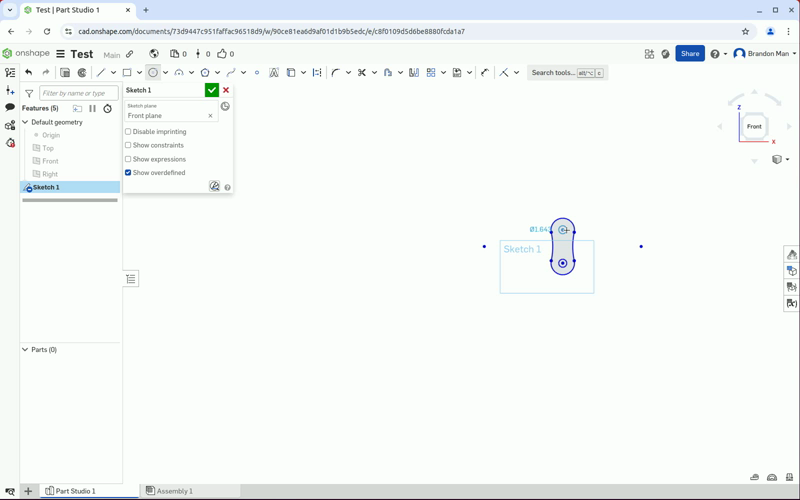
scroll(6)
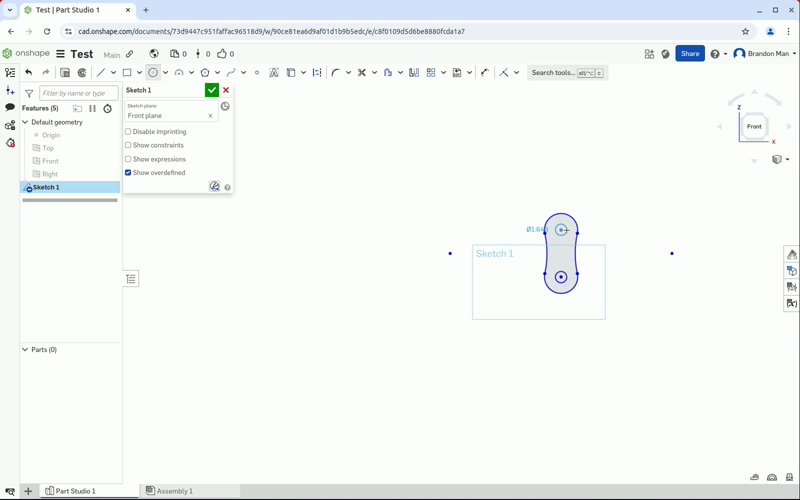
scroll(6)
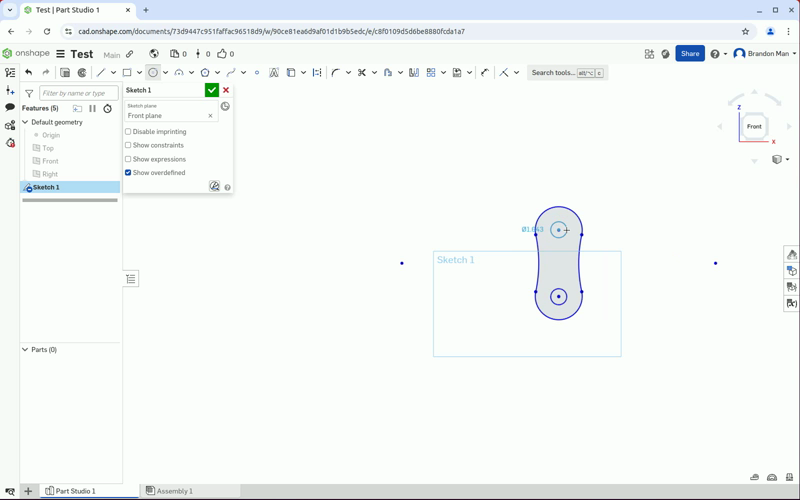
scroll(6)
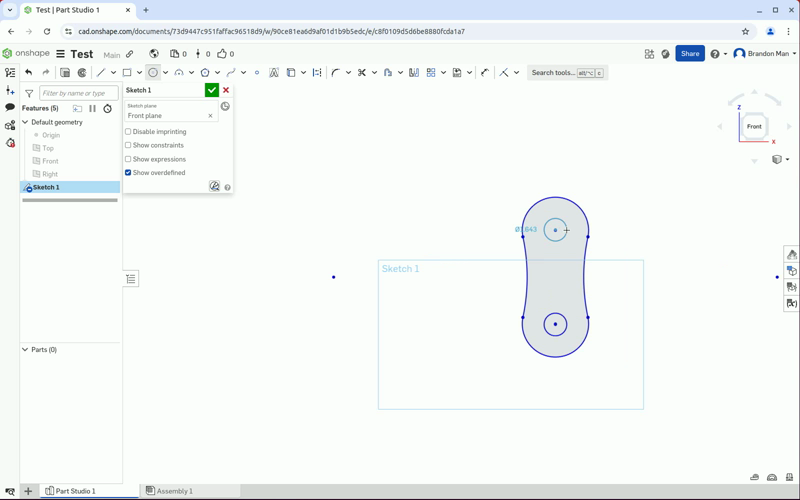
scroll(6)
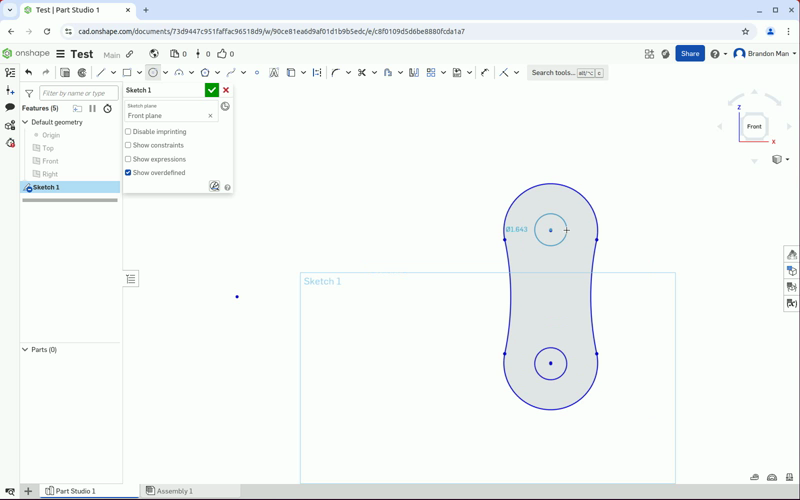
scroll(6)
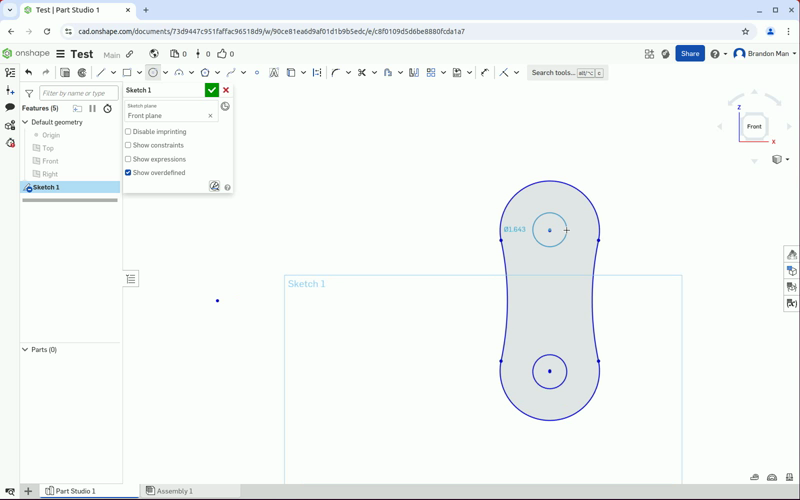
scroll(6)
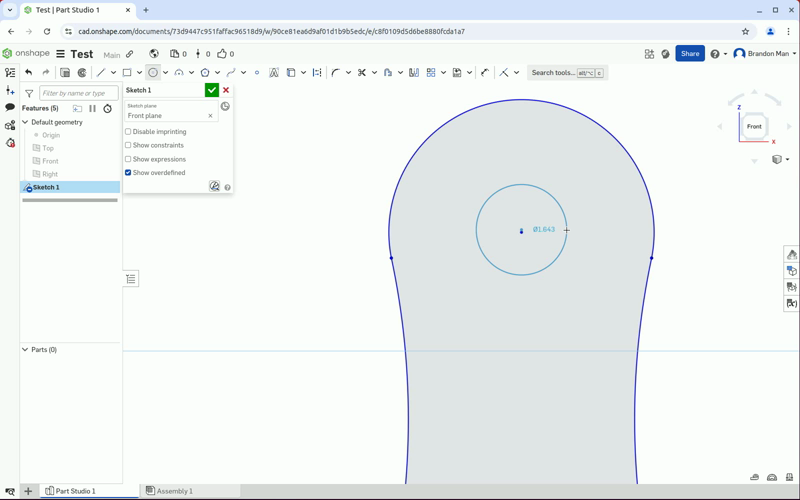
click(566, 229)
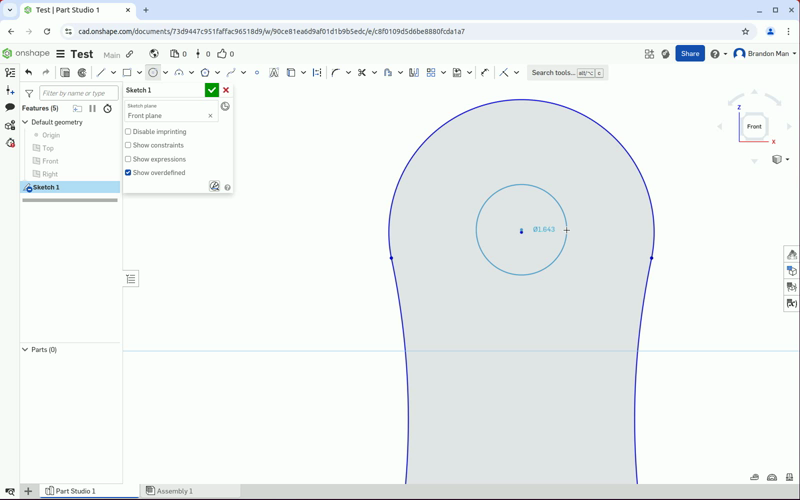
scroll(-6)
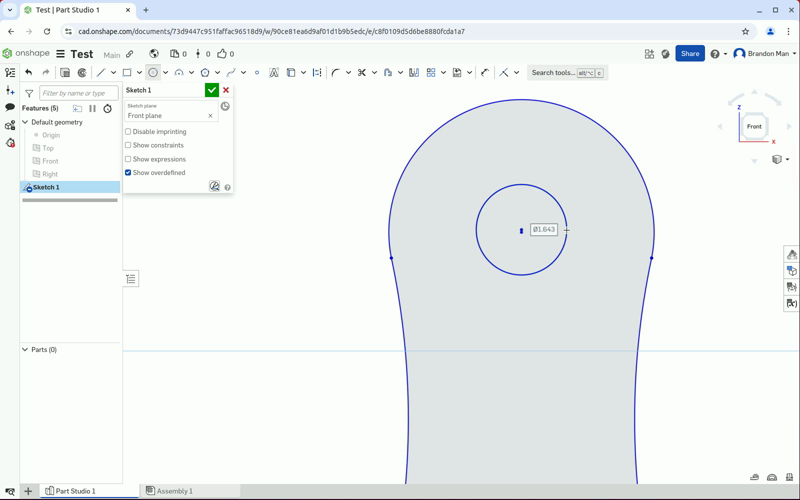
scroll(-6)
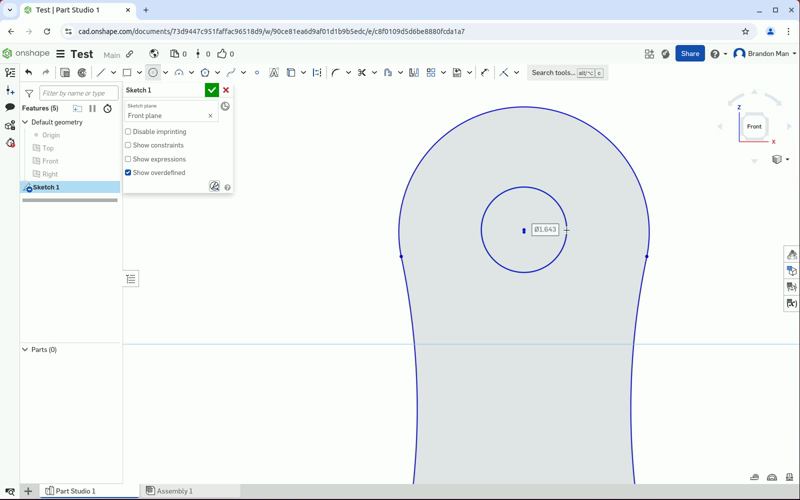
scroll(-6)
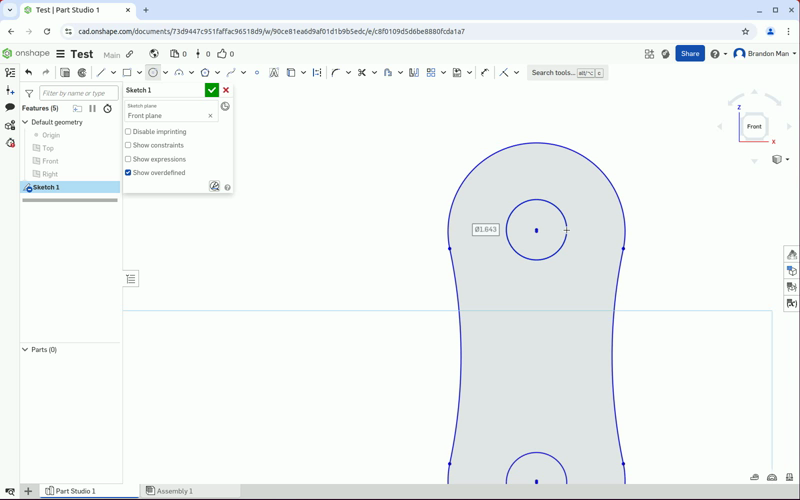
scroll(-6)
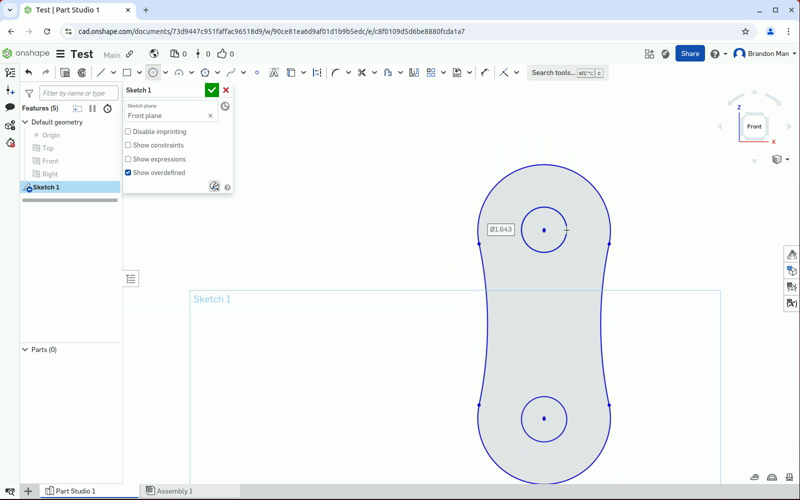
scroll(-6)
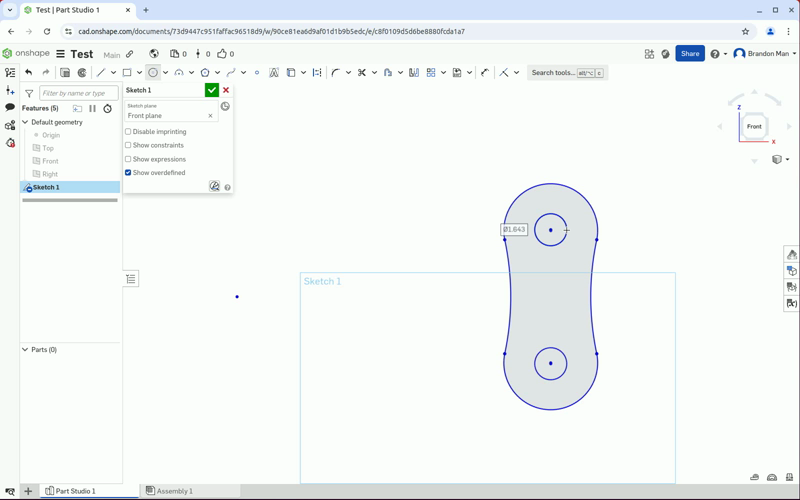
scroll(-6)
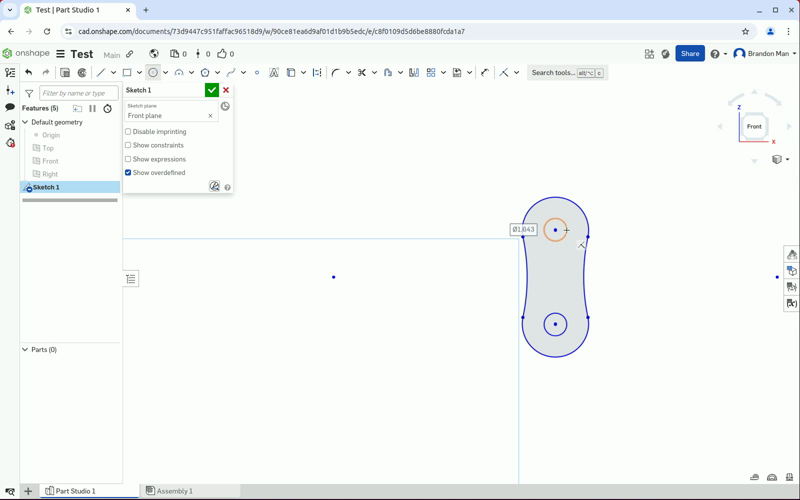
scroll(-6)
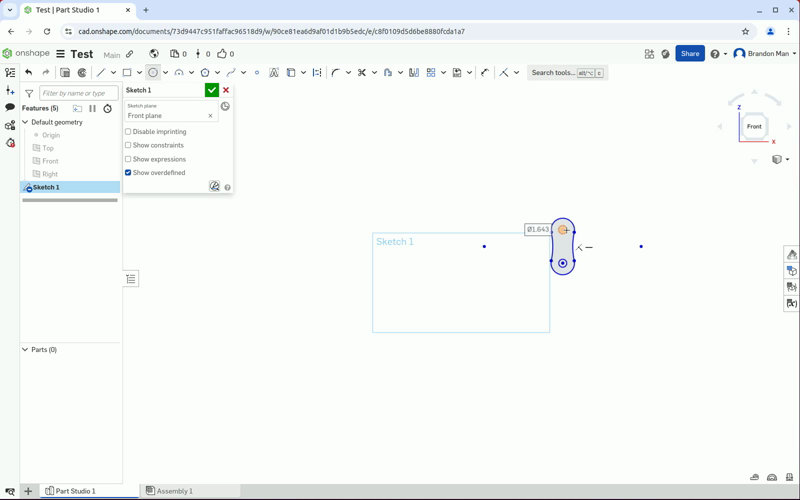
key(esc)
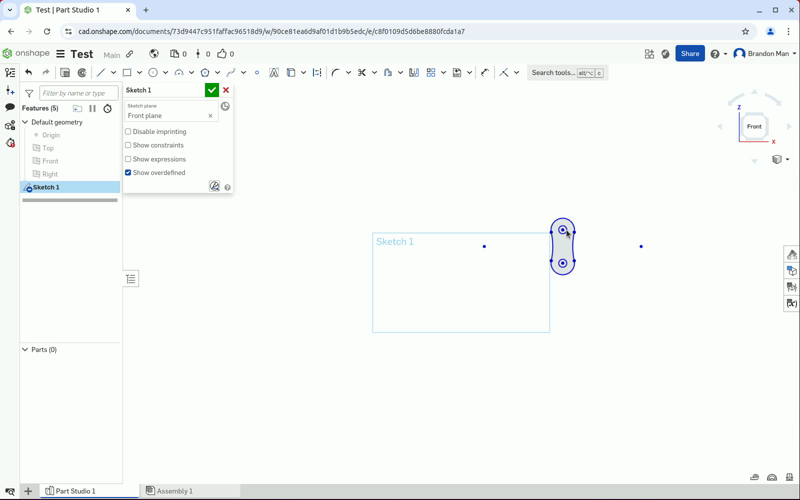
mouse_move(568, 267)
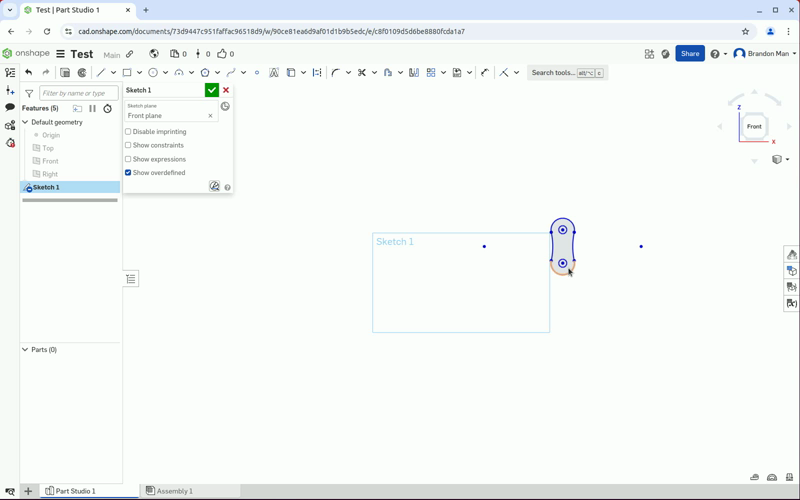
scroll(6)
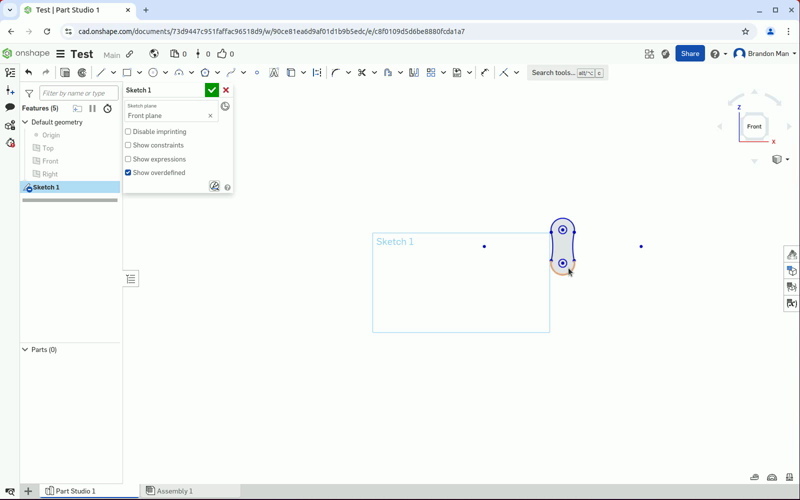
scroll(6)
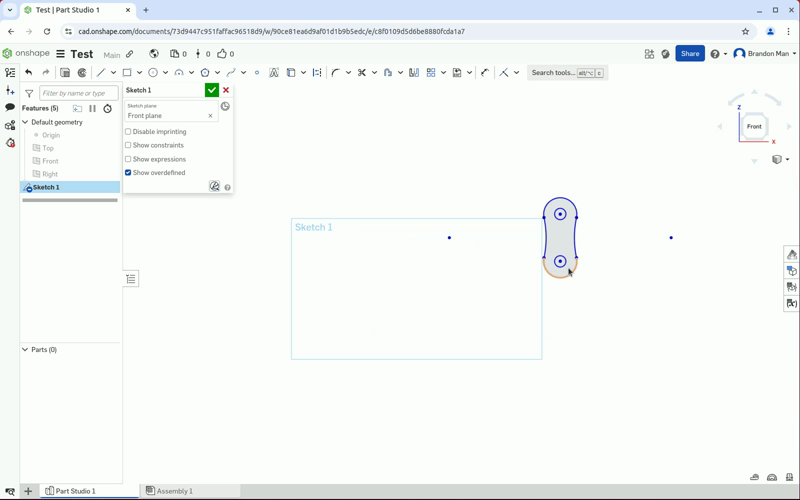
scroll(6)
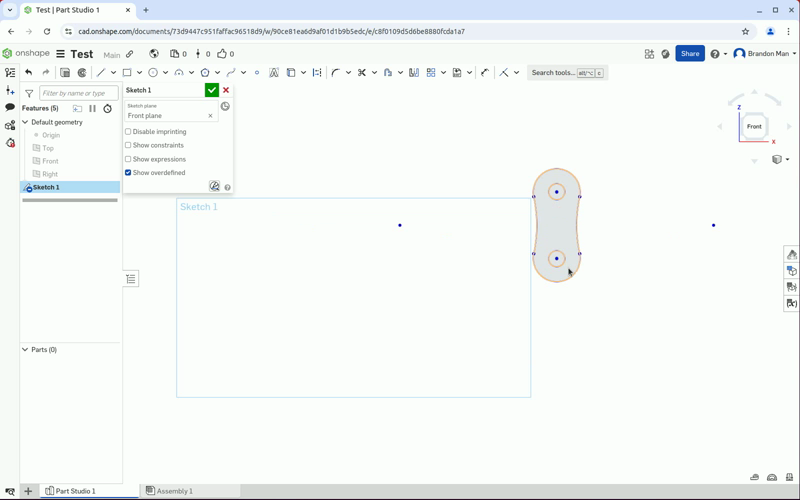
scroll(6)
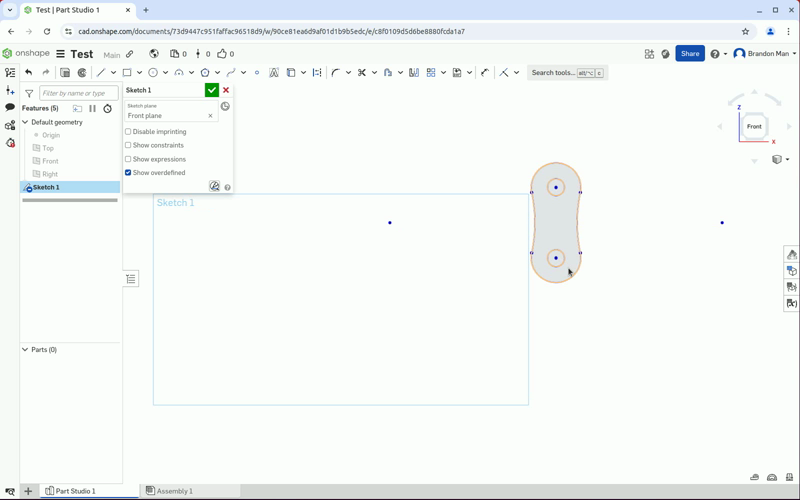
scroll(6)
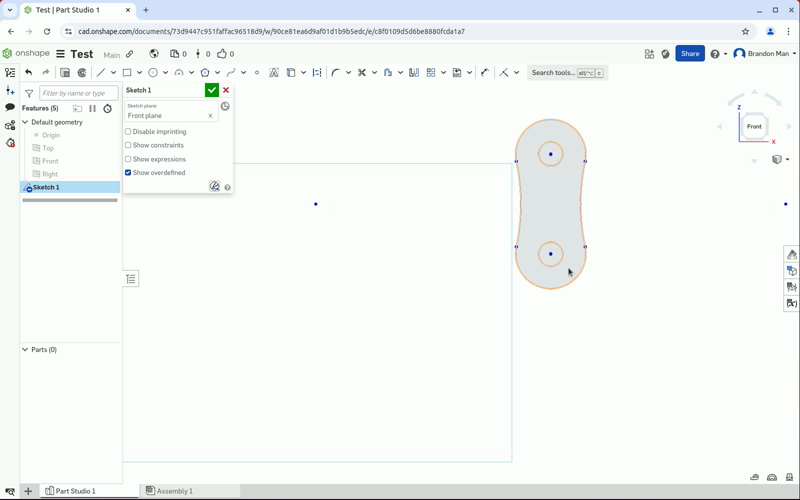
scroll(6)
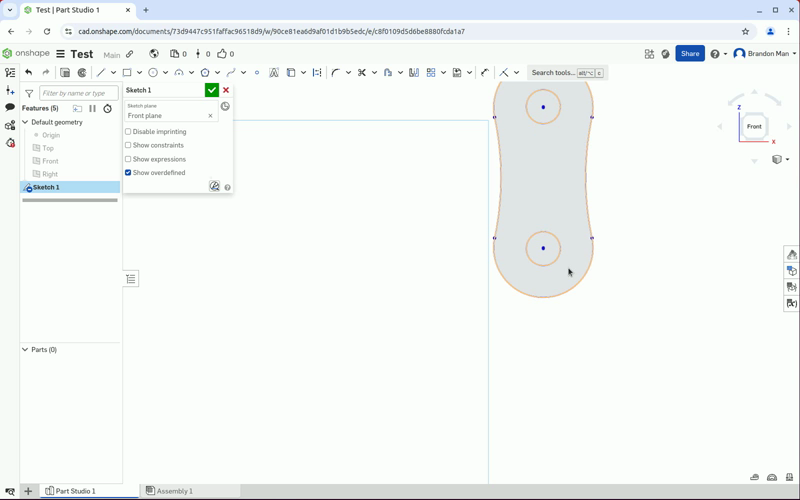
scroll(6)
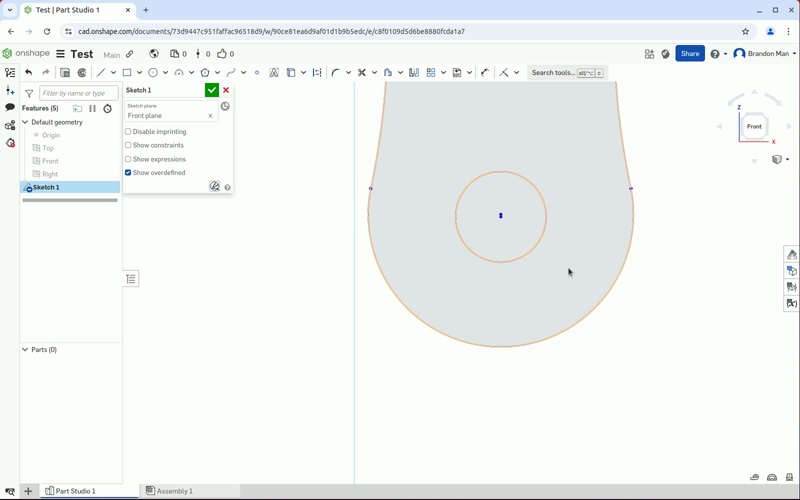
click(568, 267)
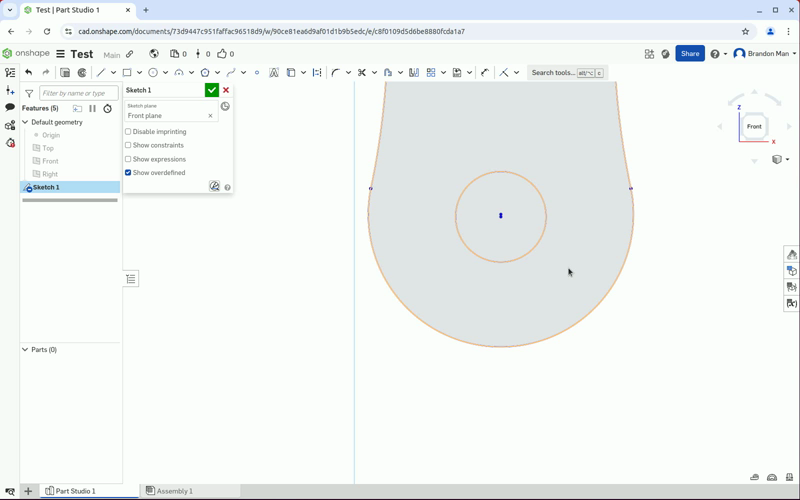
scroll(-6)
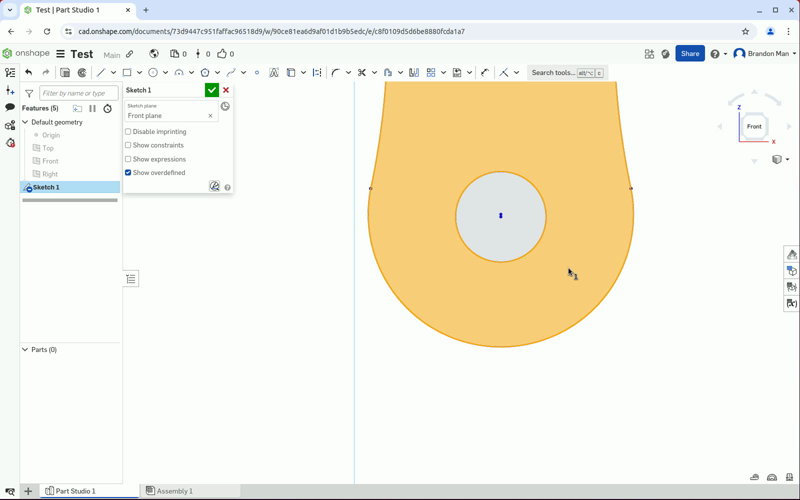
scroll(-6)
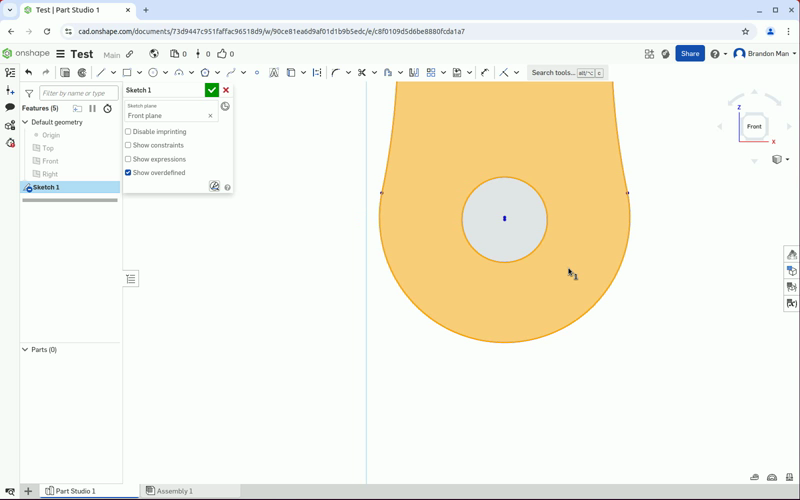
scroll(-6)
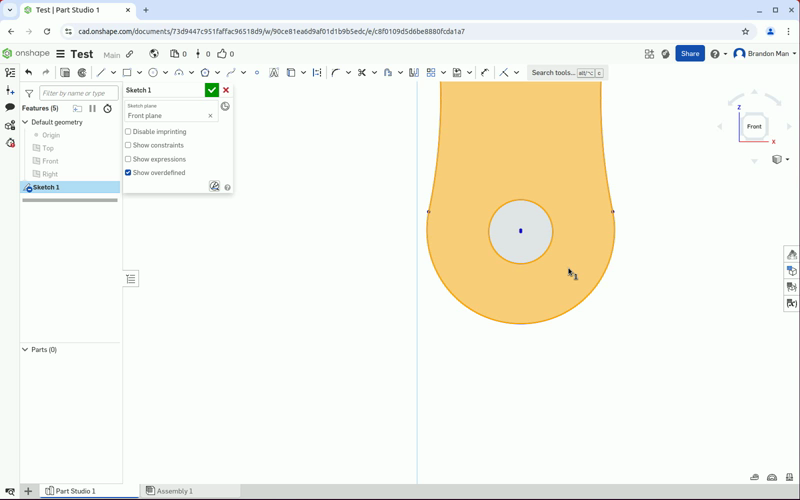
scroll(-6)
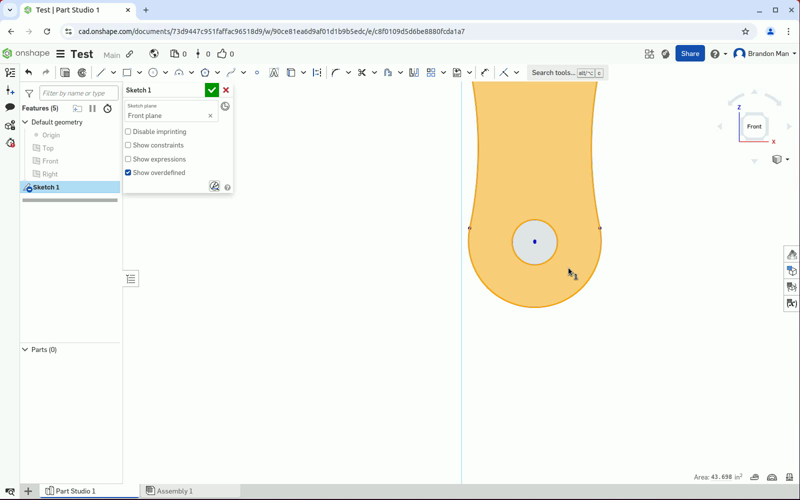
scroll(-6)
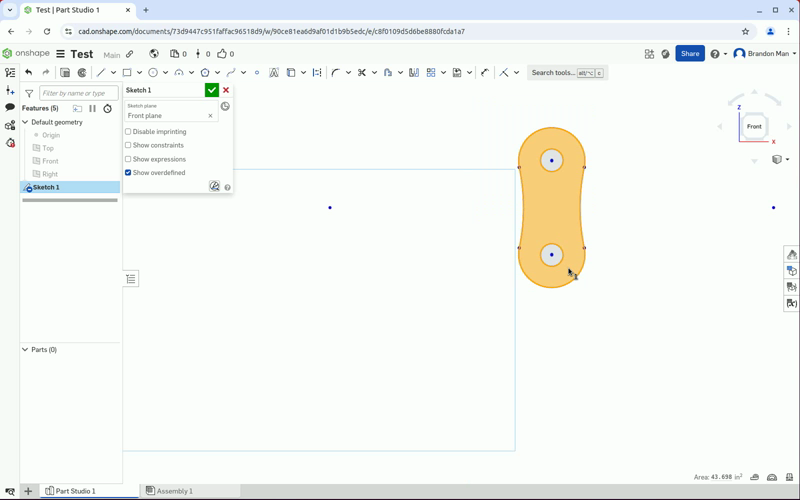
scroll(-6)
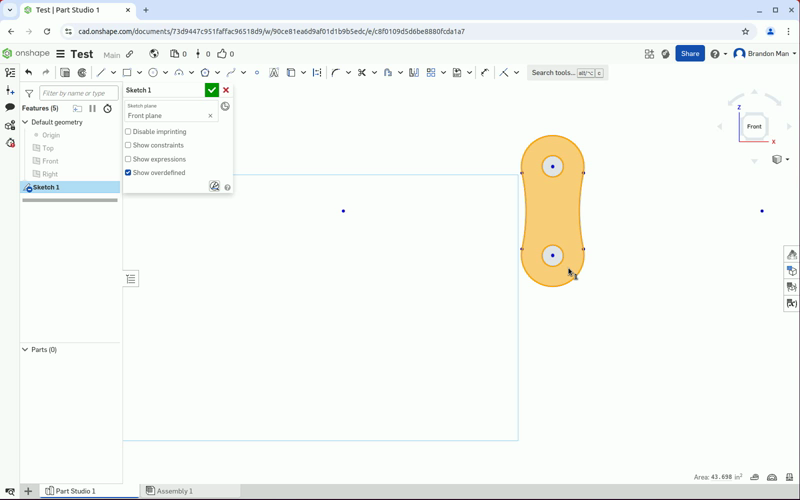
scroll(-6)
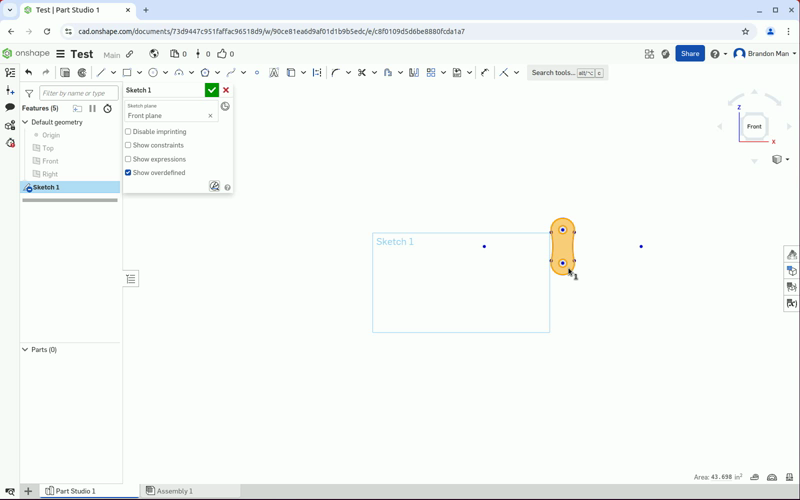
mouse_move(73, 352)
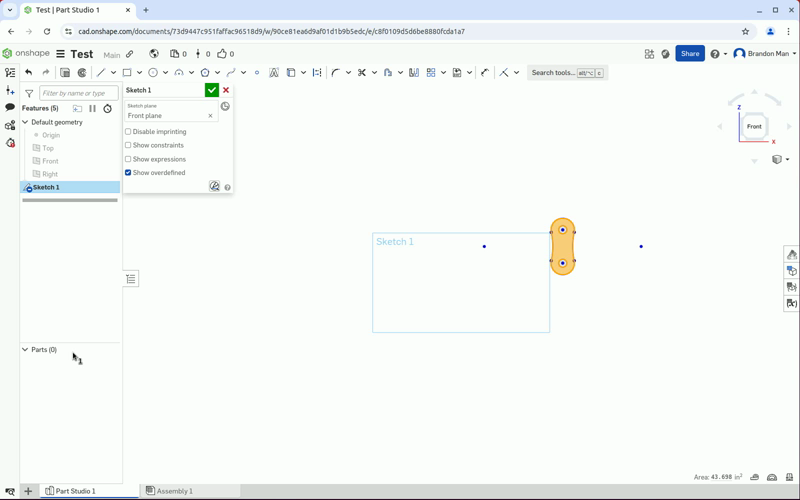
key(shift+y)
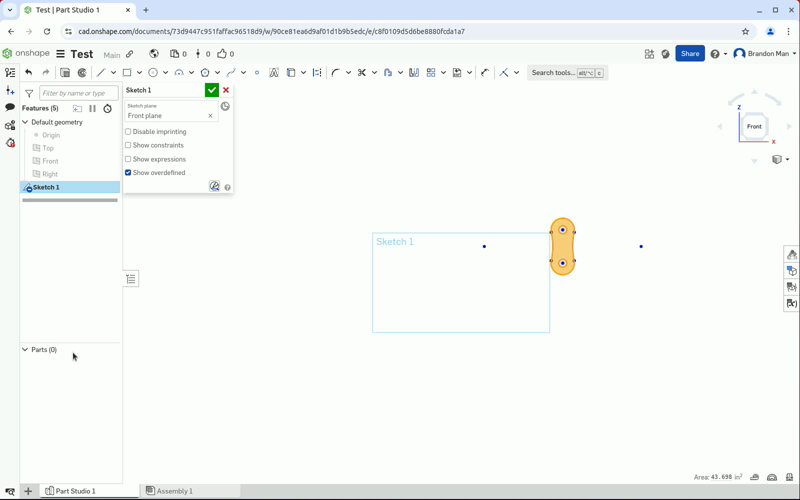
key(shift+e)
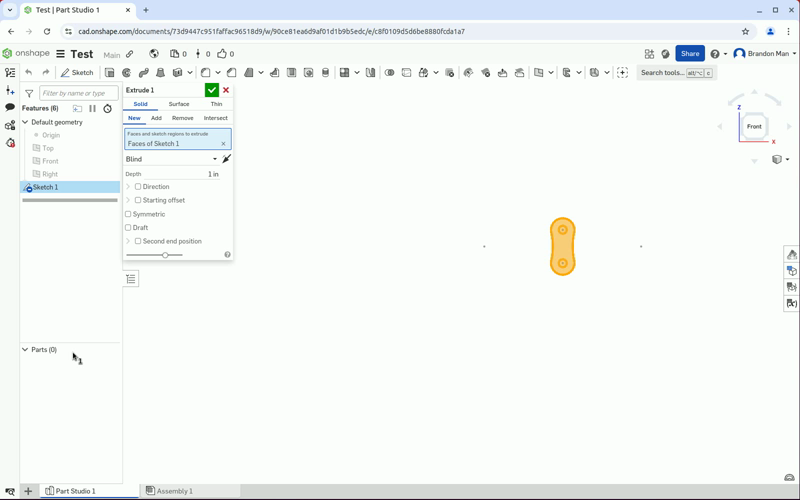
mouse_move(143, 106)
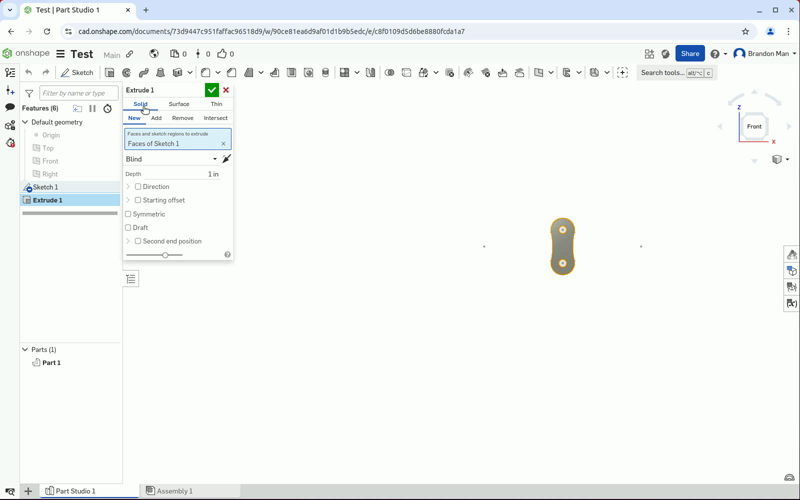
click(143, 106)
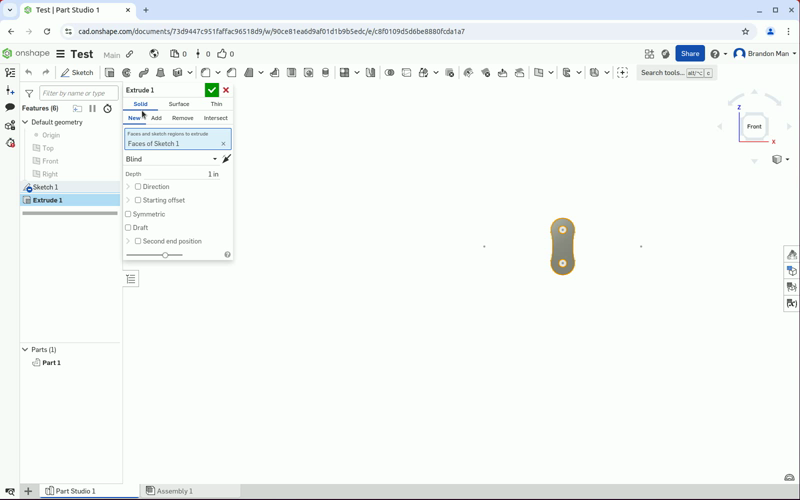
mouse_move(137, 120)
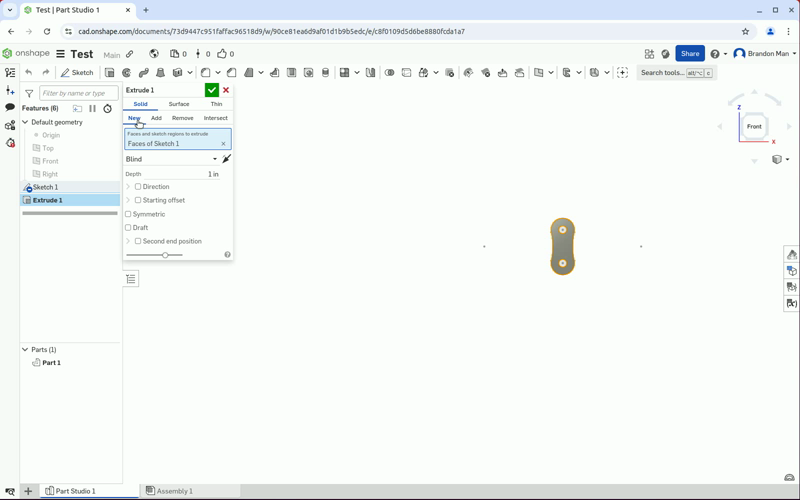
click(137, 120)
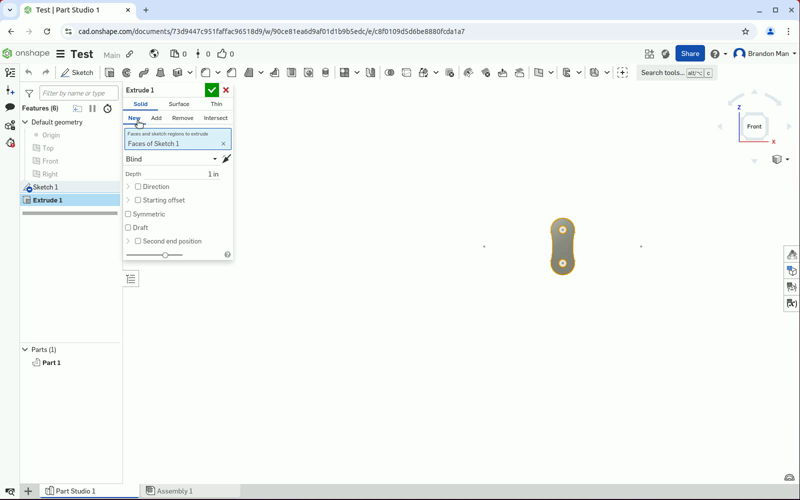
key(tab, 4)
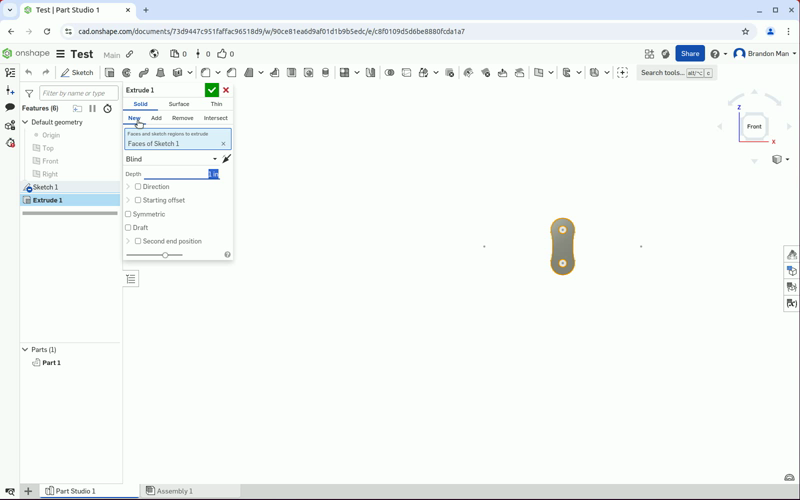
text(2.408)
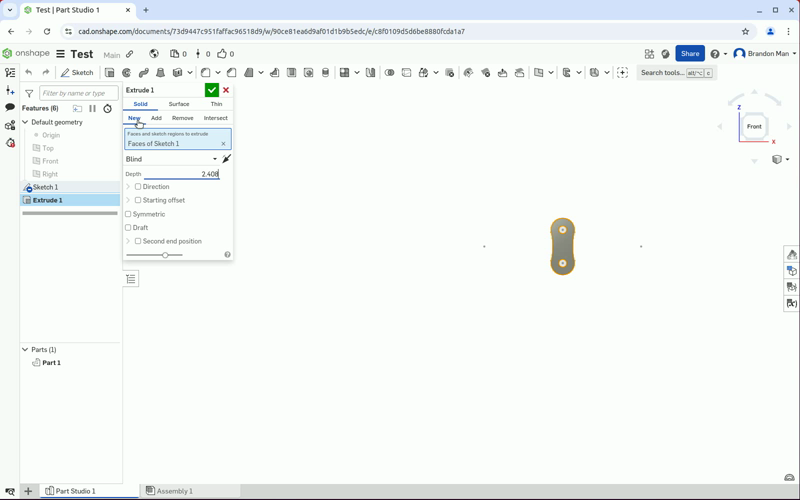
key(tab, 3)
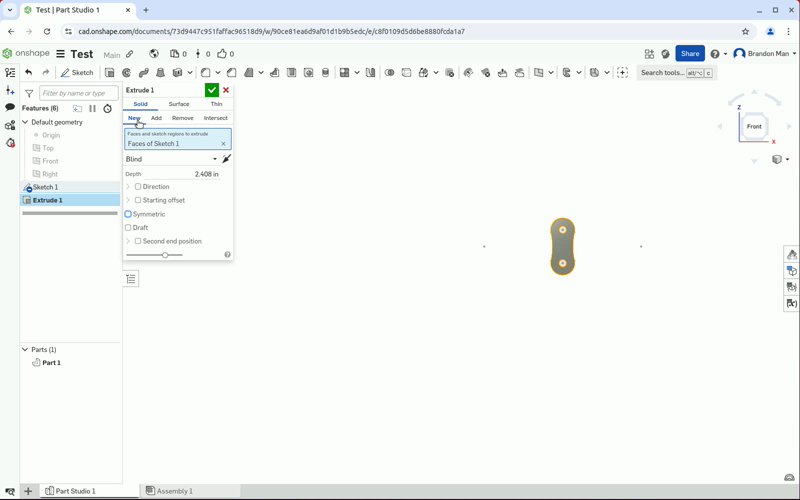
key(space)
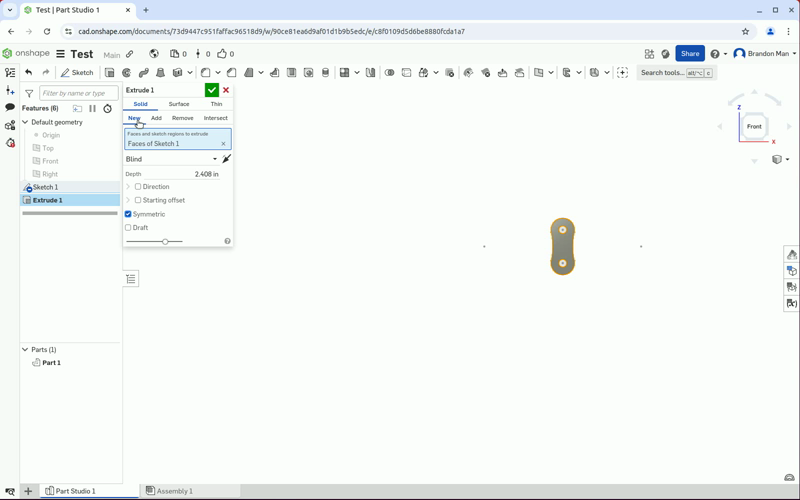
key(enter)
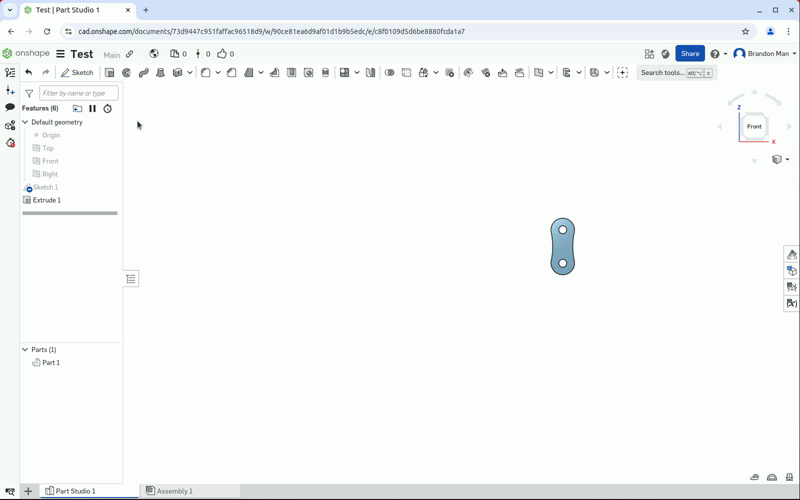
key(shift+h)
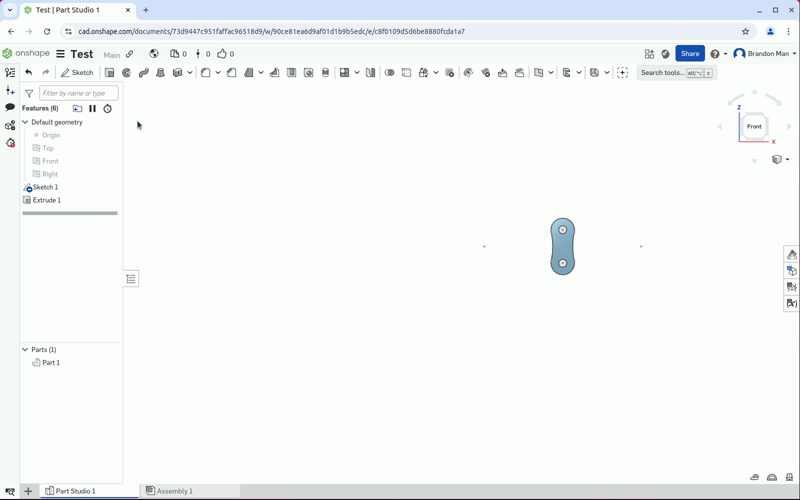
key(shift+h)
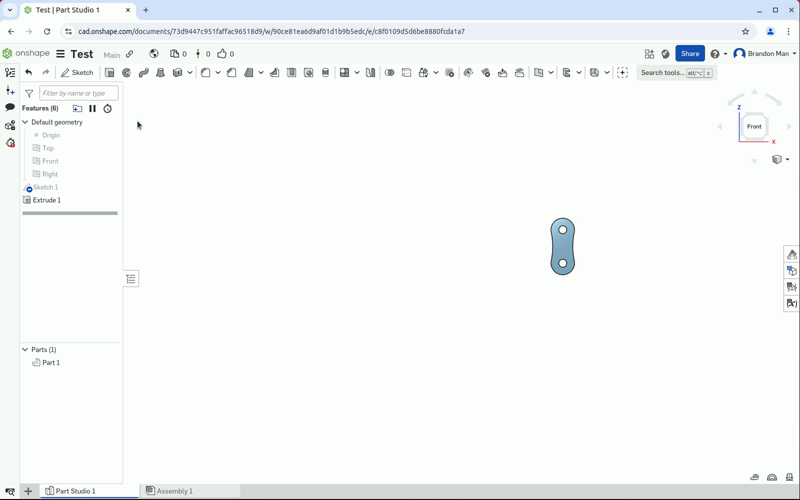
mouse_move(73, 189)
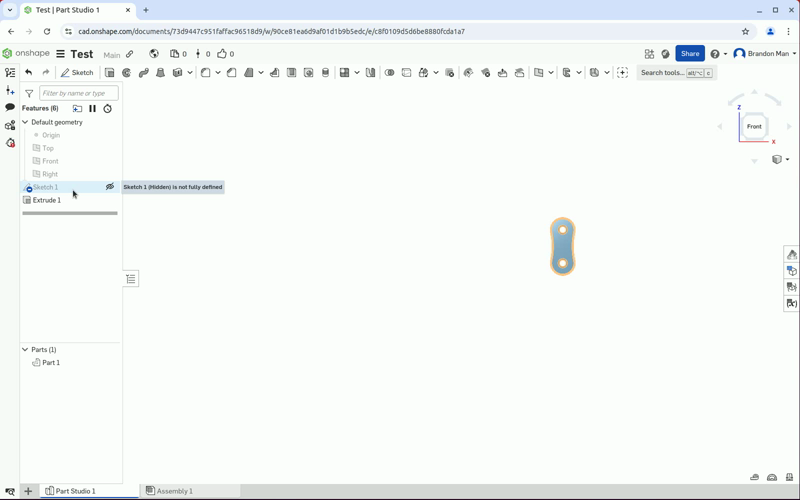
click(73, 189)
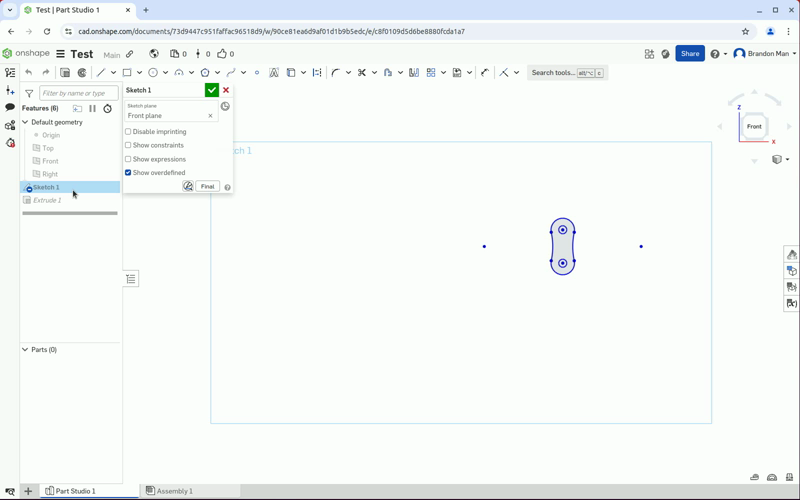
mouse_move(229, 92)
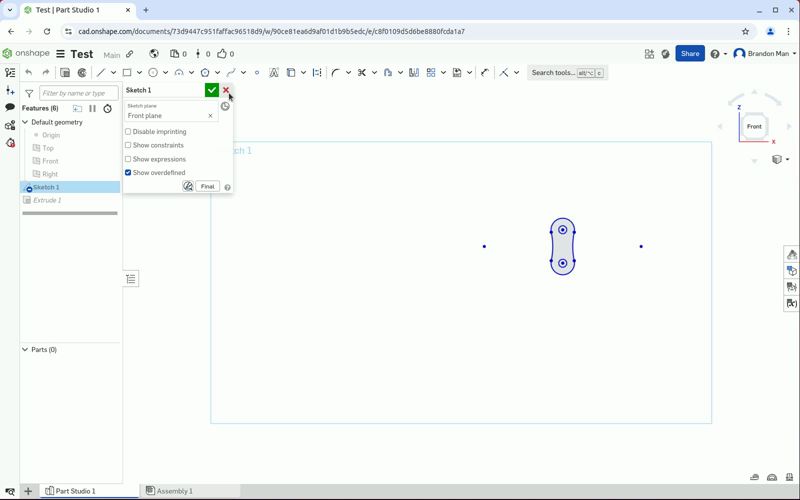
click(229, 92)
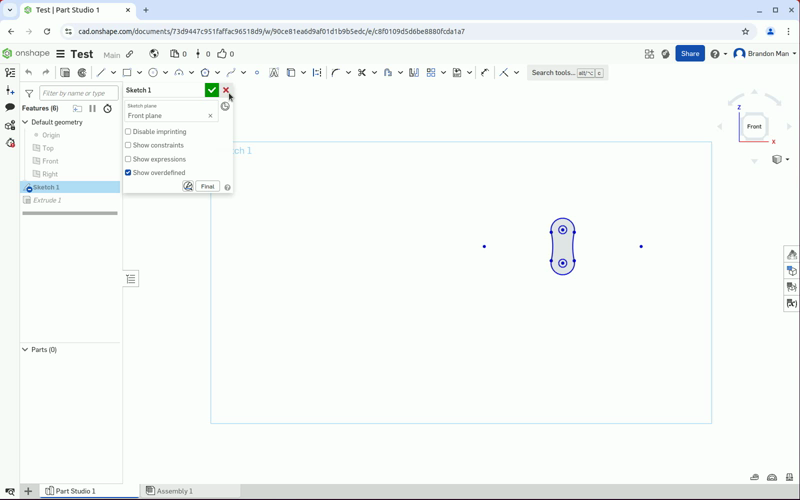
key(shift+s)
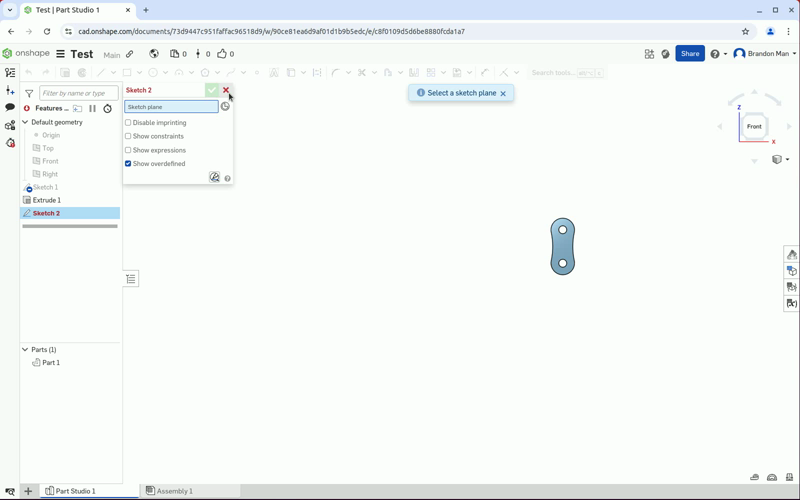
mouse_move(73, 163)
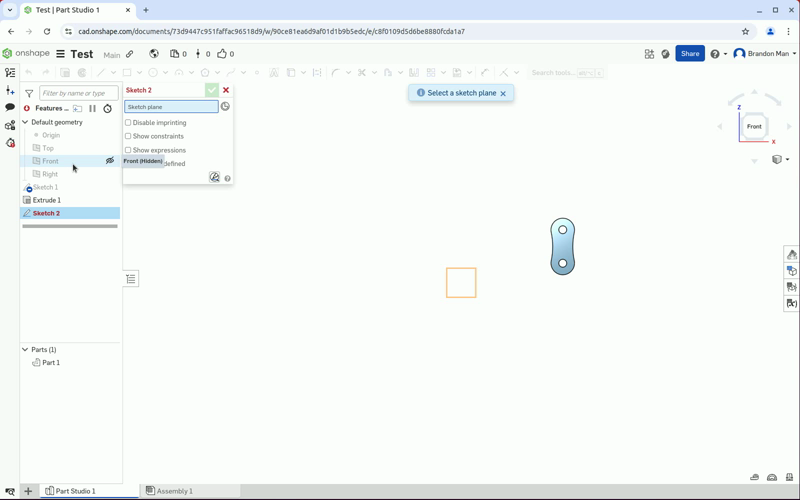
click(73, 163)
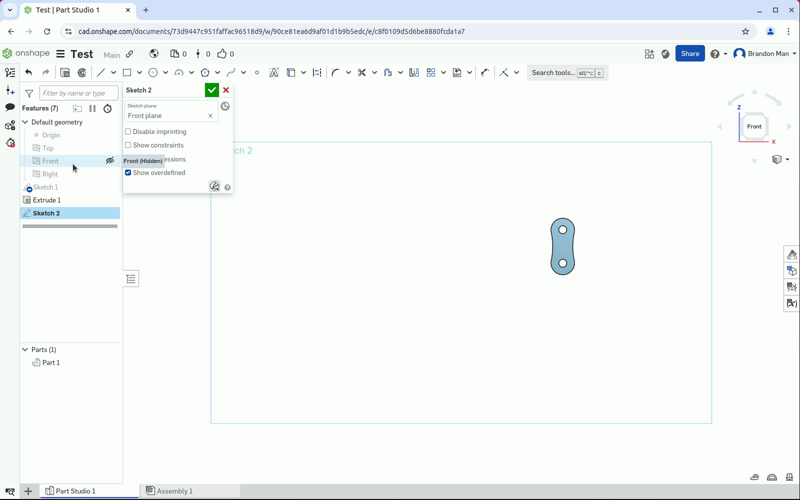
mouse_move(73, 352)
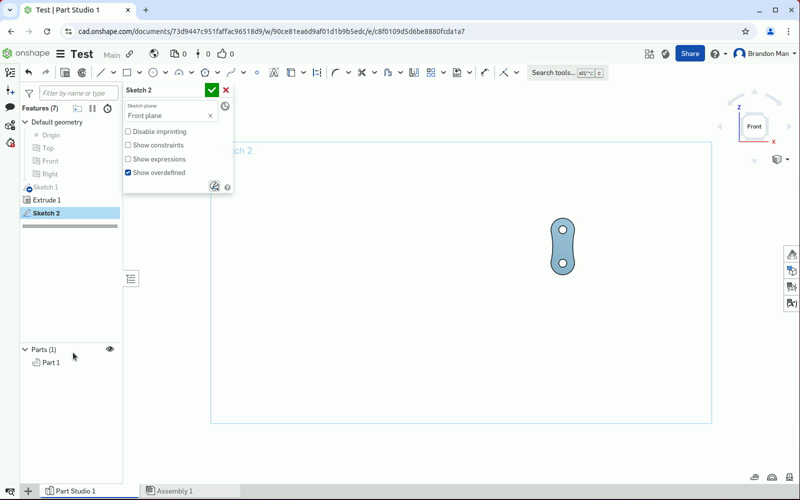
key(y)
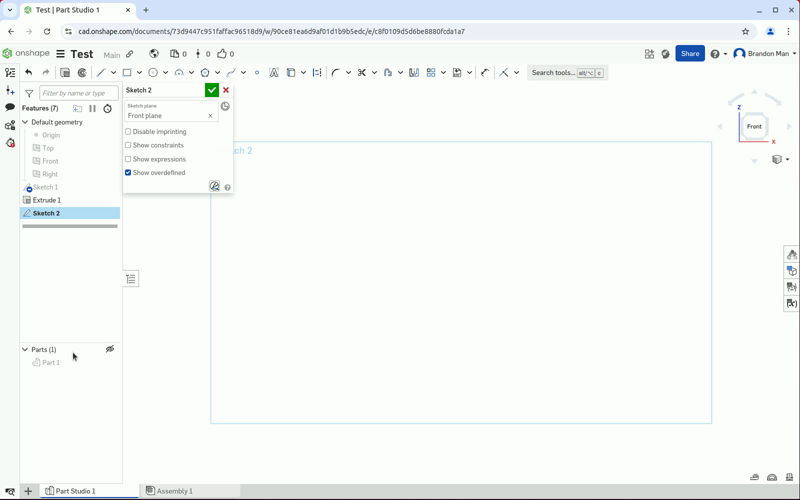
key(c)
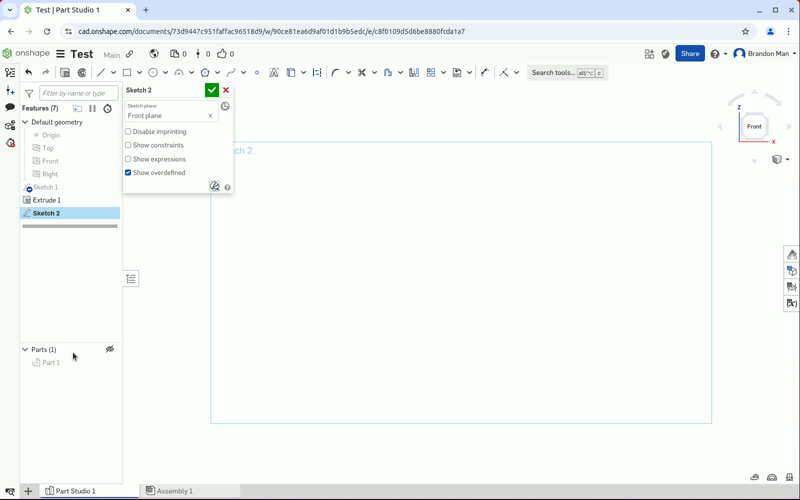
key_down(shift)
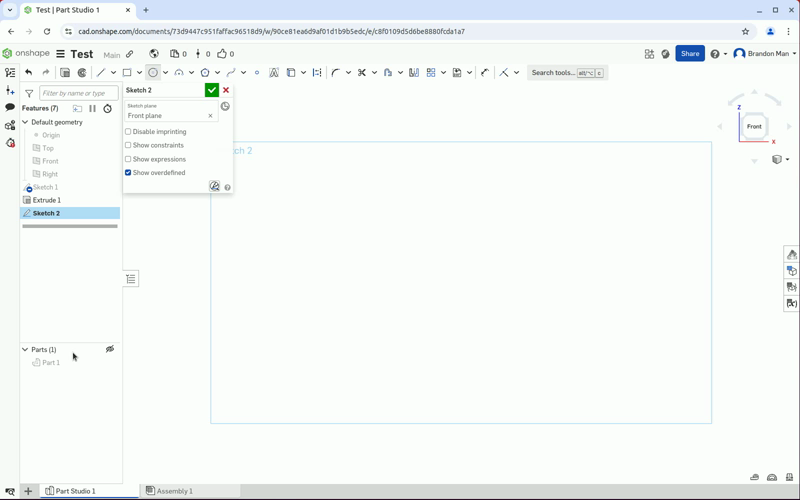
mouse_move(562, 230)
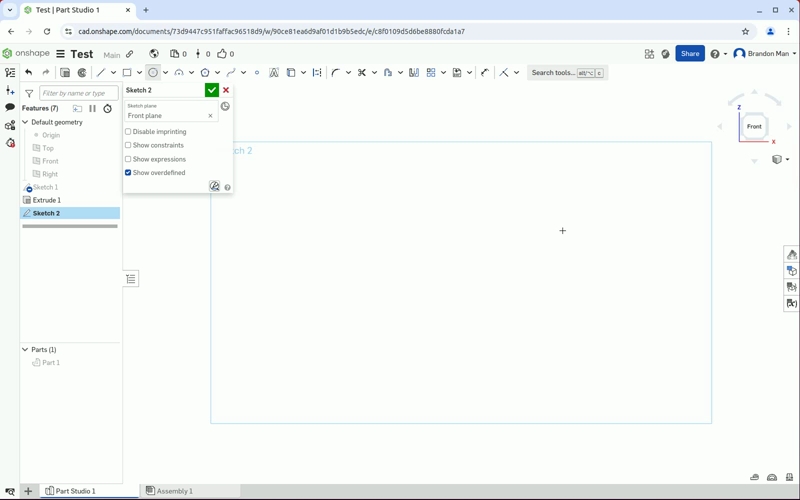
click(562, 230)
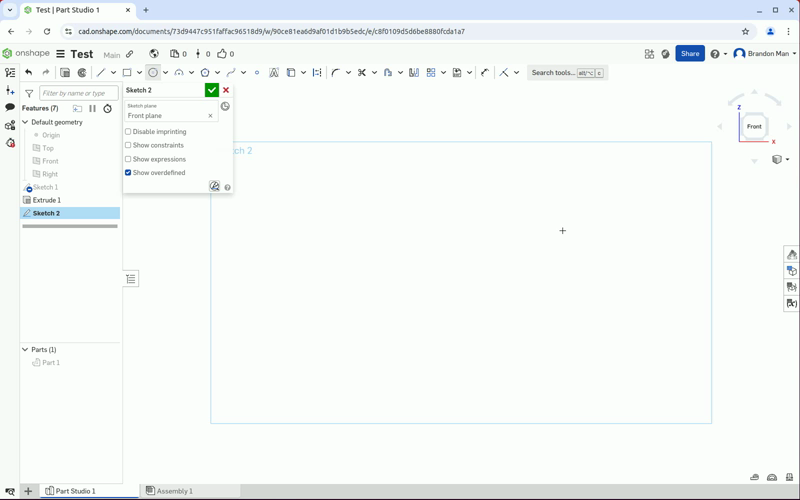
key_up(shift)
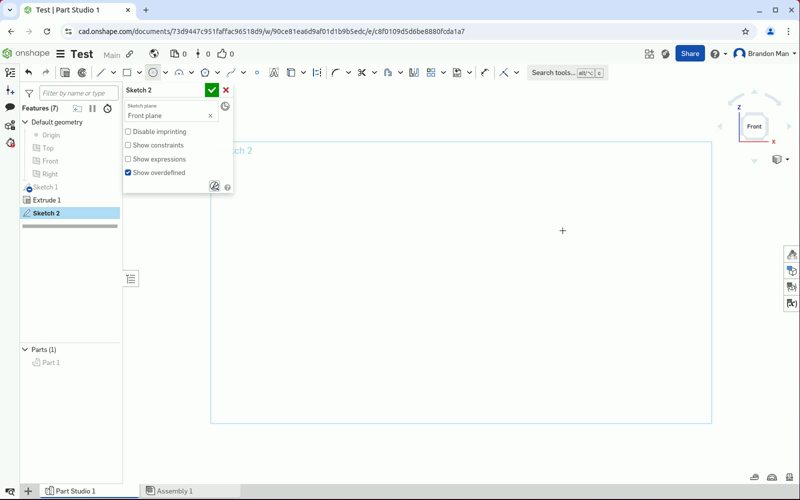
mouse_move(567, 230)
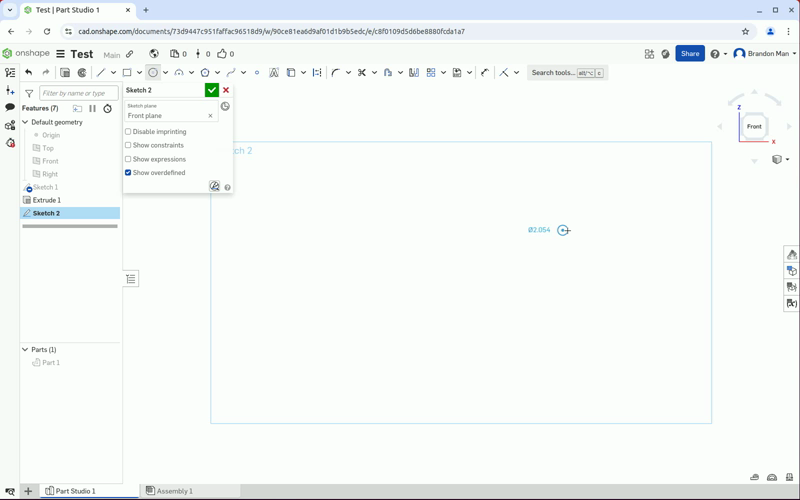
click(567, 230)
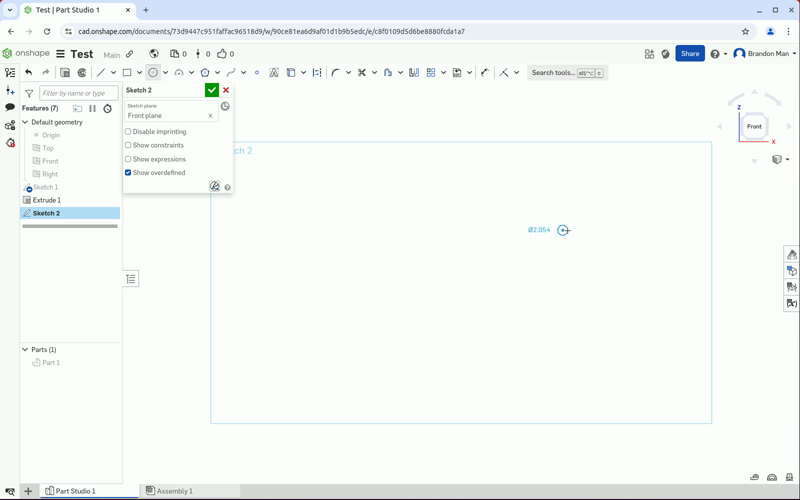
key(esc)
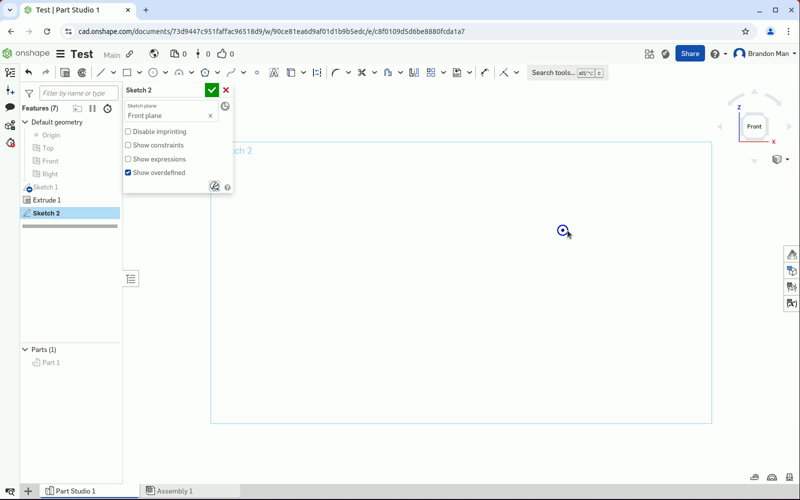
mouse_move(560, 229)
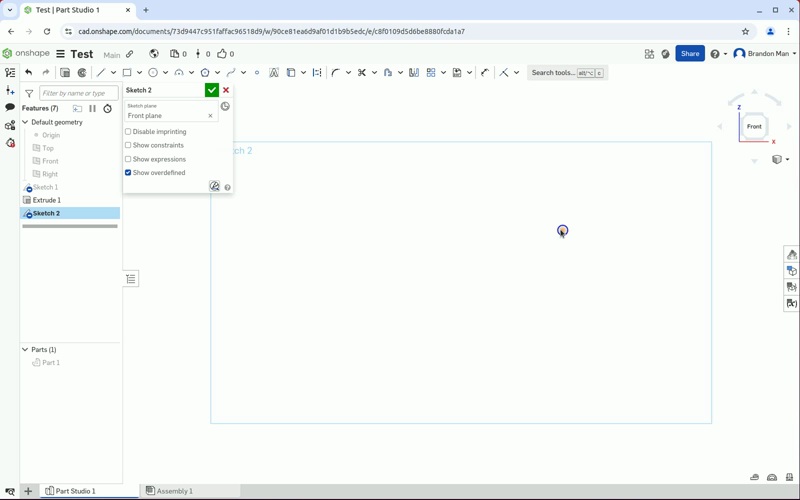
scroll(6)
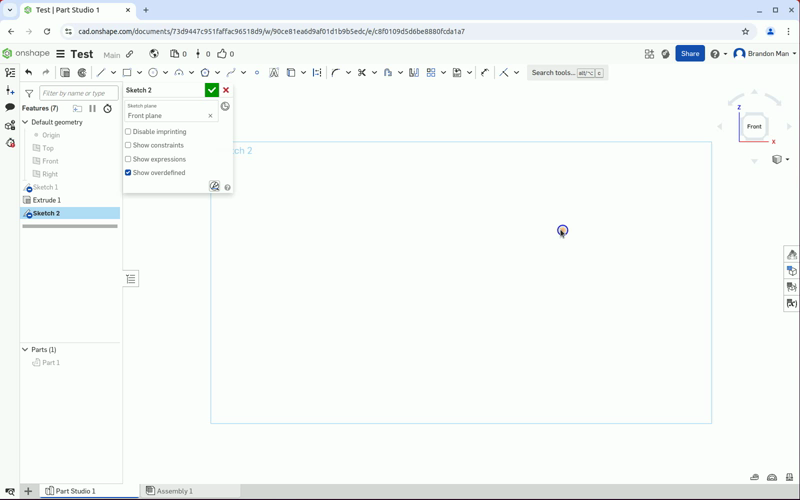
scroll(6)
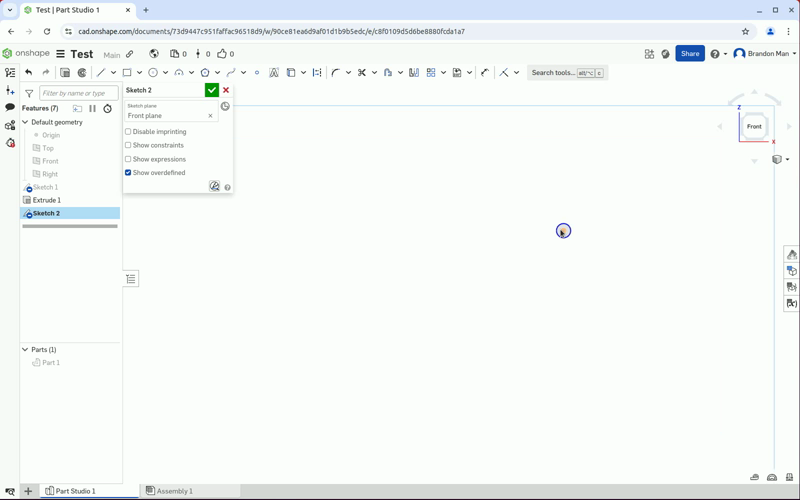
scroll(6)
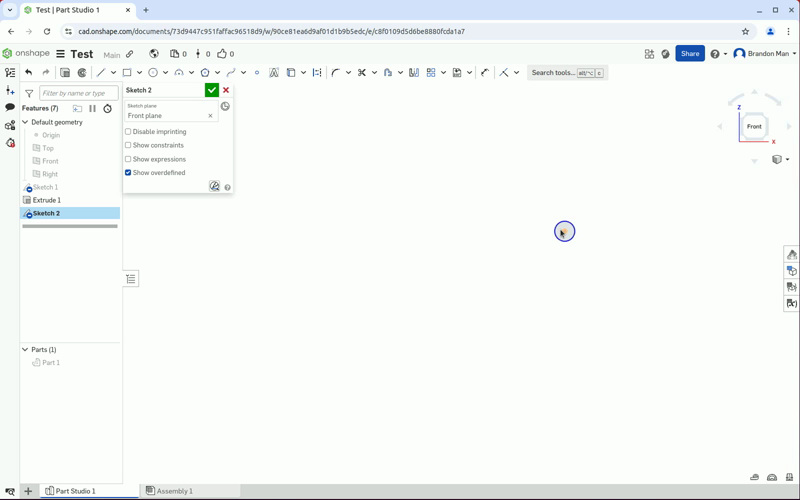
scroll(6)
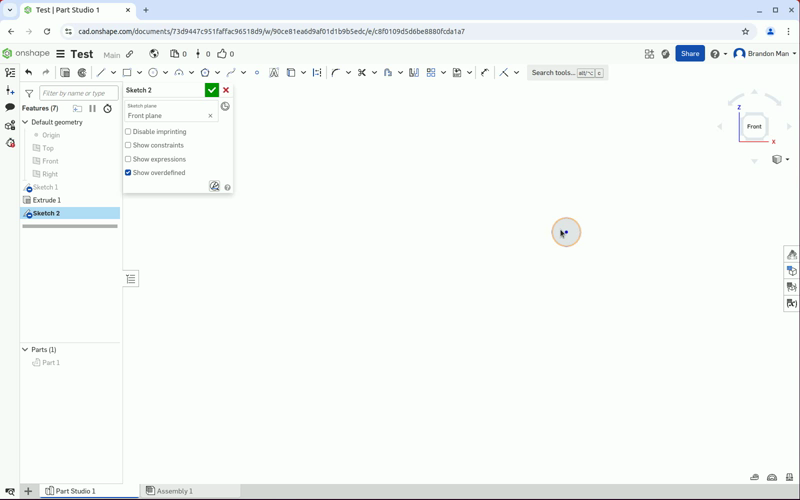
scroll(6)
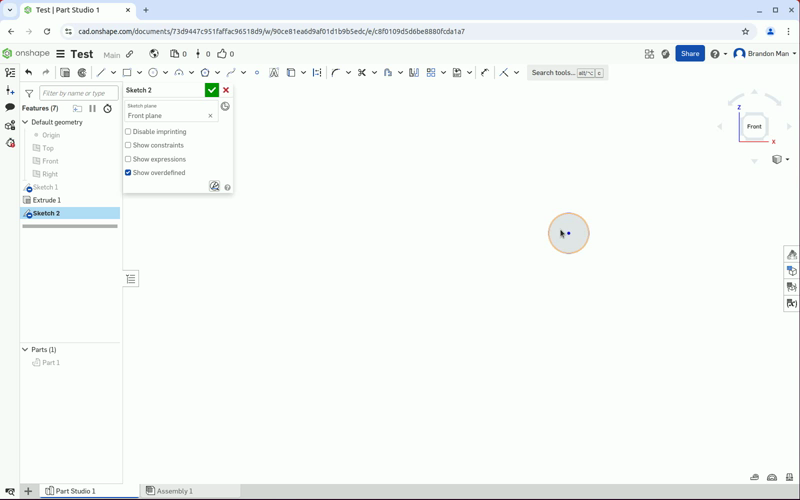
scroll(6)
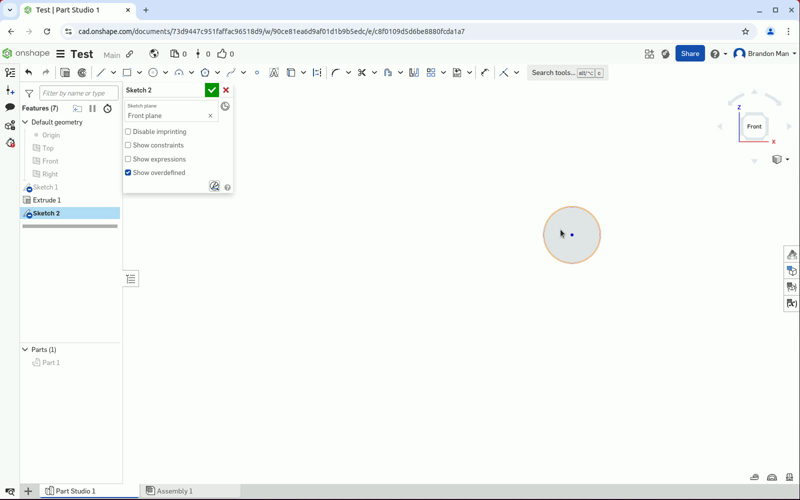
scroll(6)
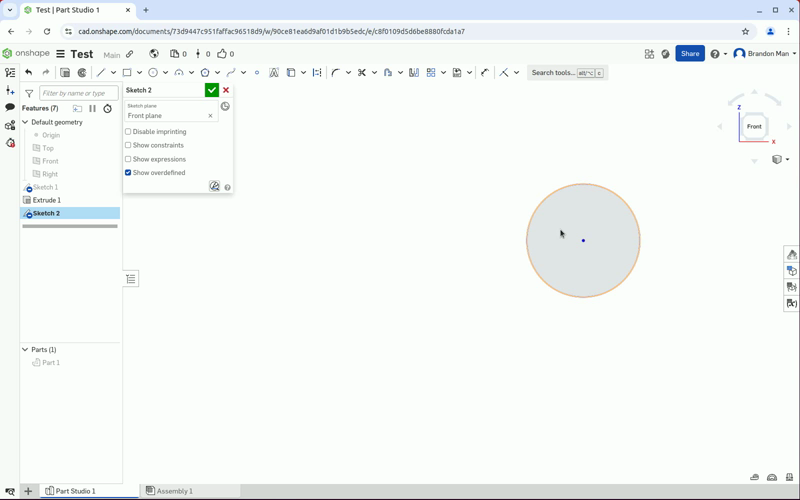
click(560, 229)
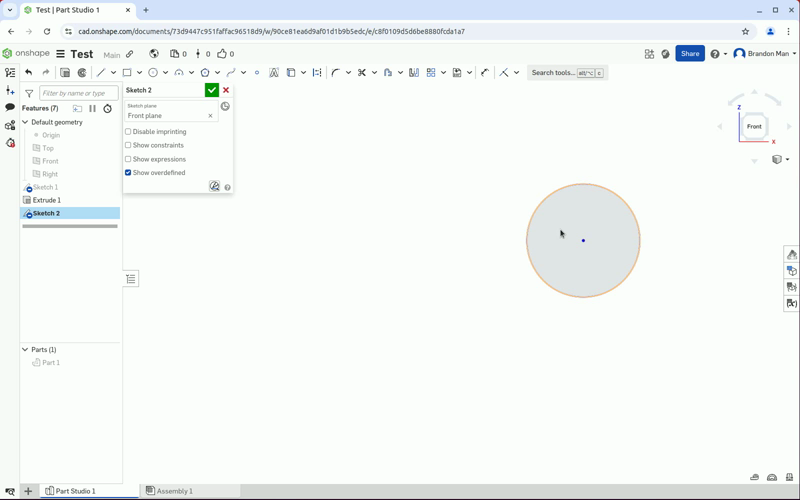
scroll(-6)
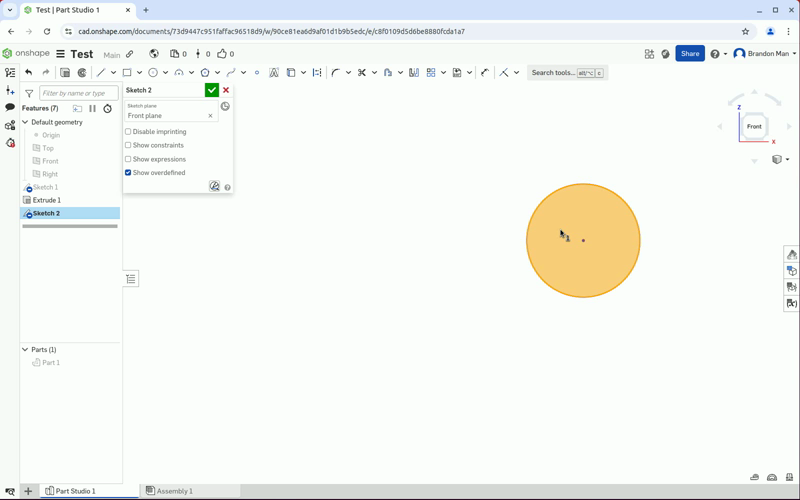
scroll(-6)
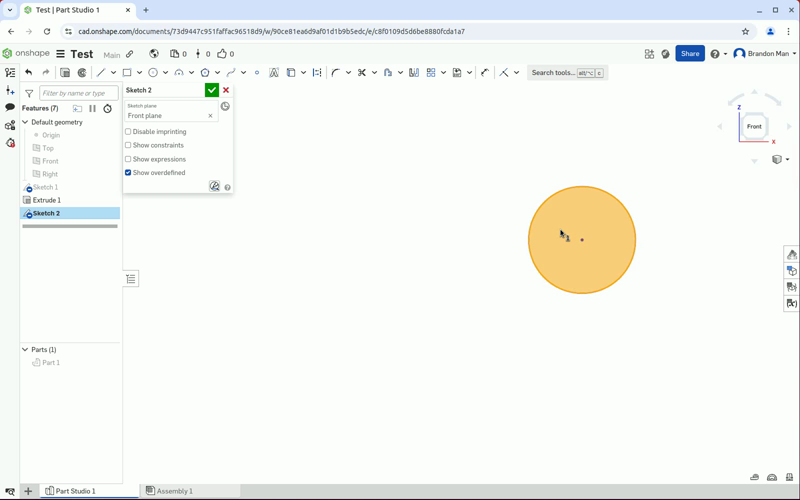
scroll(-6)
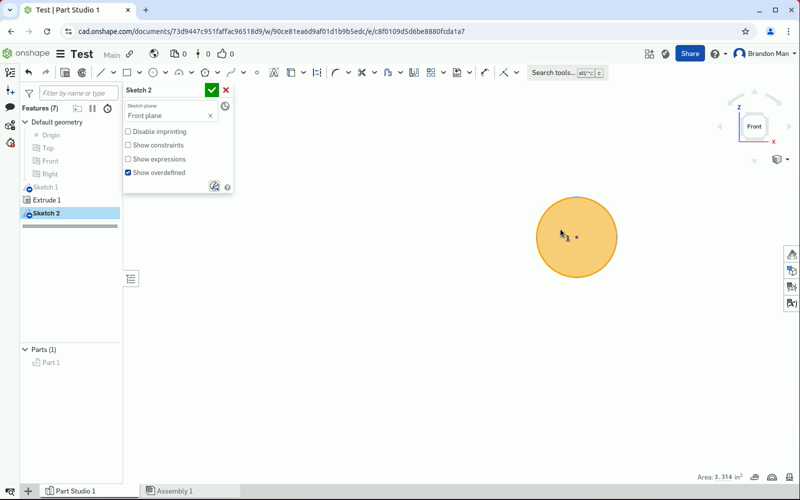
scroll(-6)
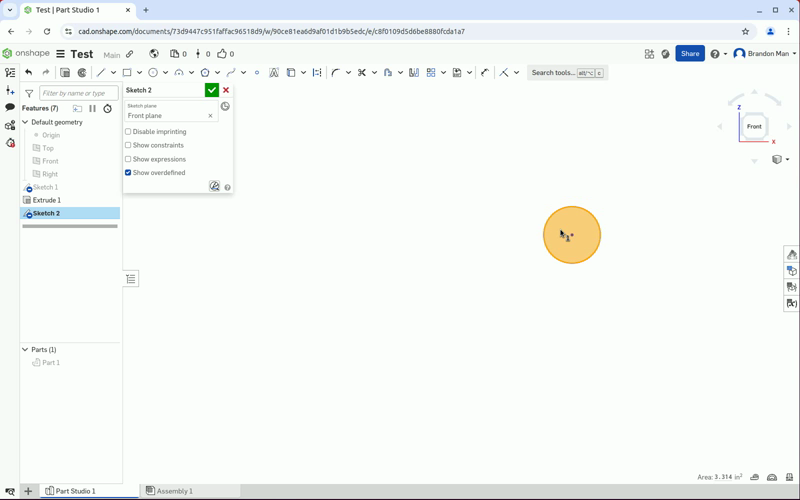
scroll(-6)
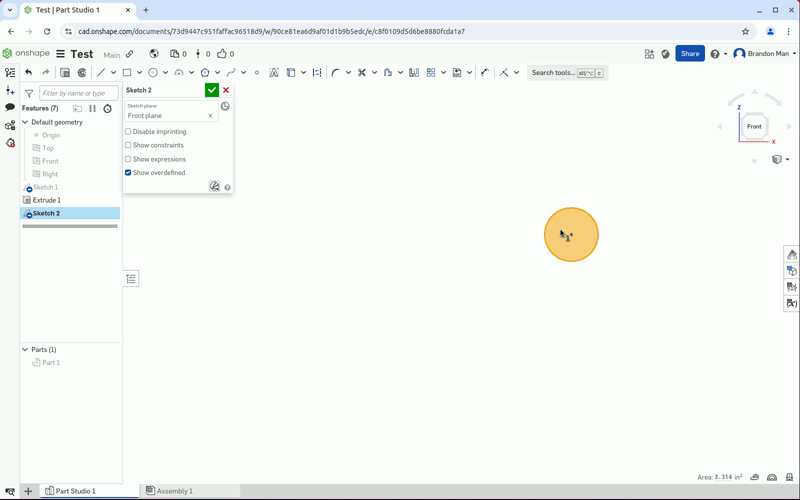
scroll(-6)
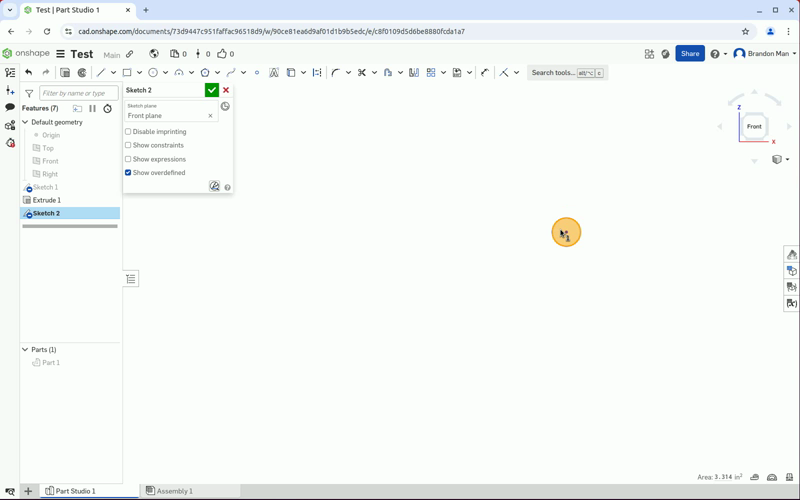
scroll(-6)
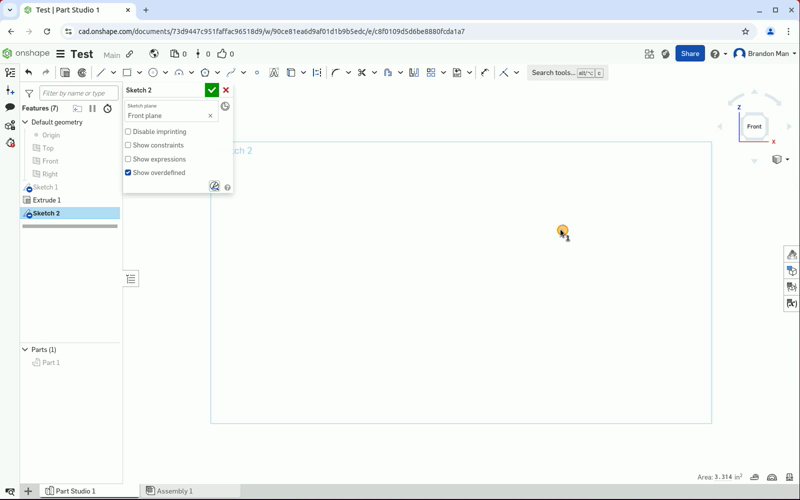
mouse_move(73, 352)
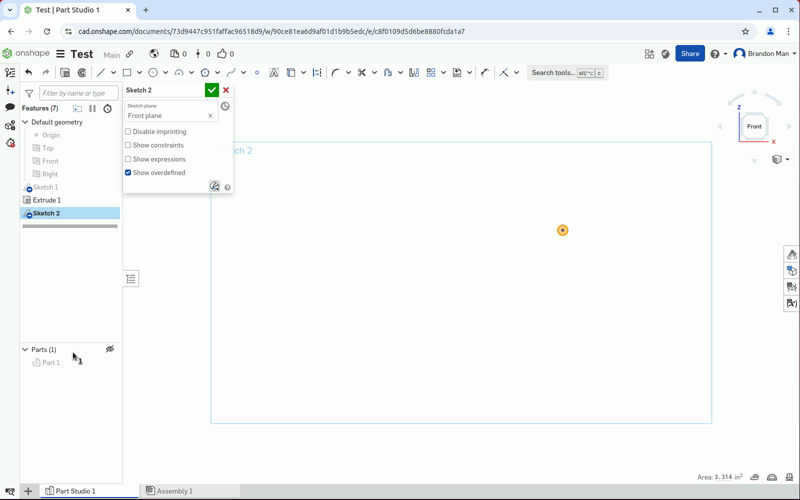
key(shift+y)
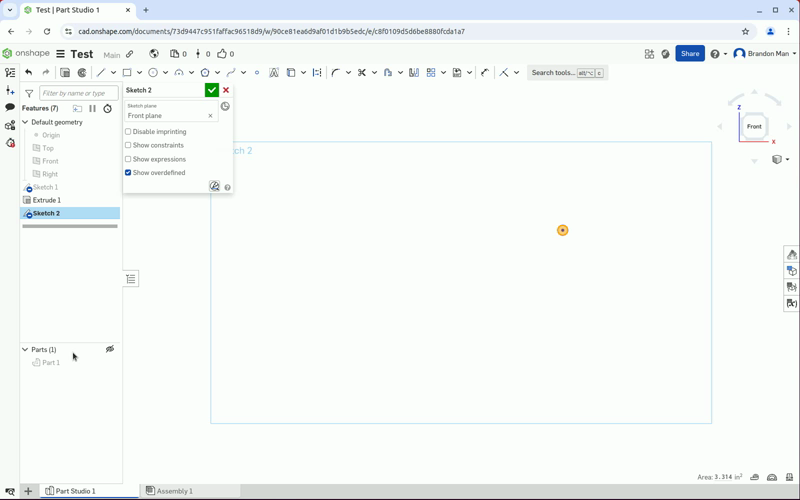
key(shift+e)
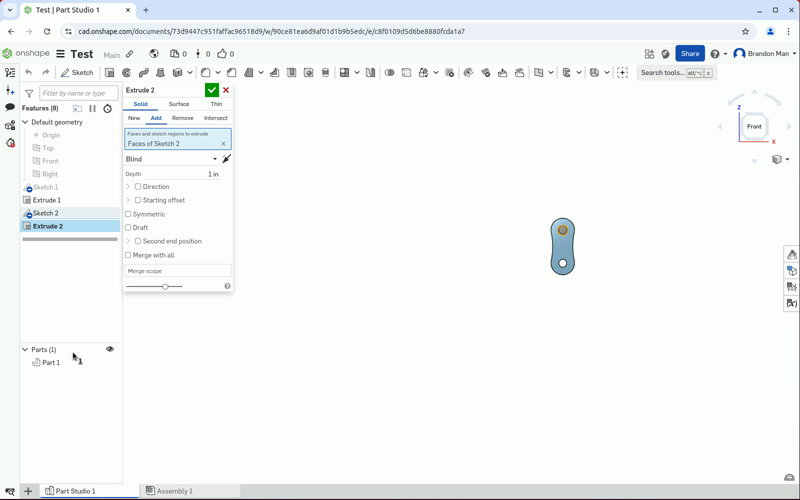
mouse_move(143, 106)
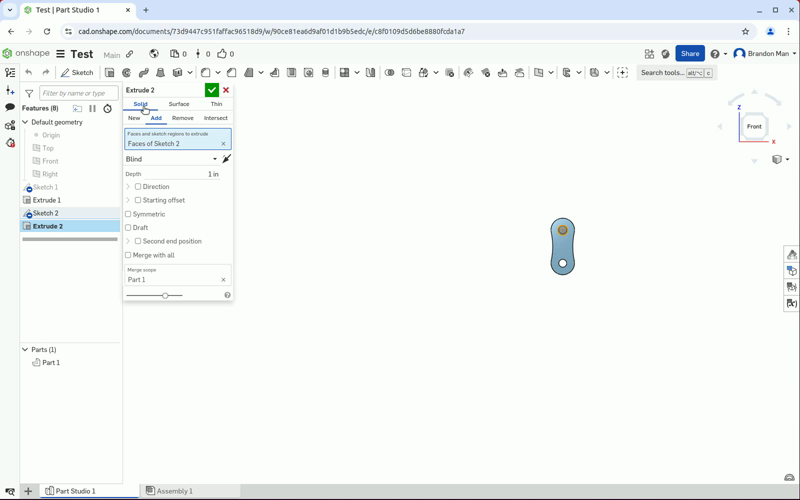
click(143, 106)
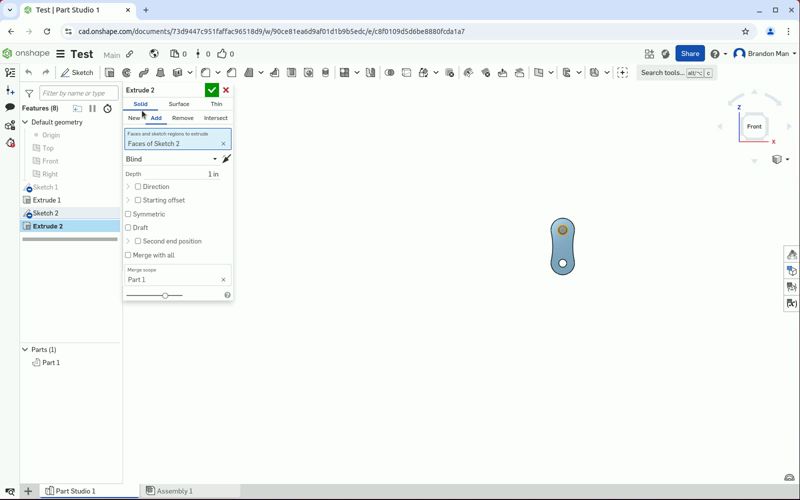
mouse_move(137, 120)
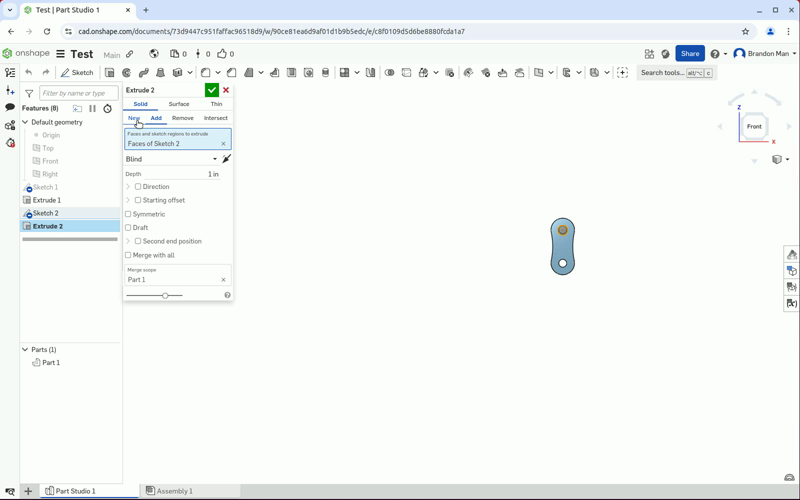
click(137, 120)
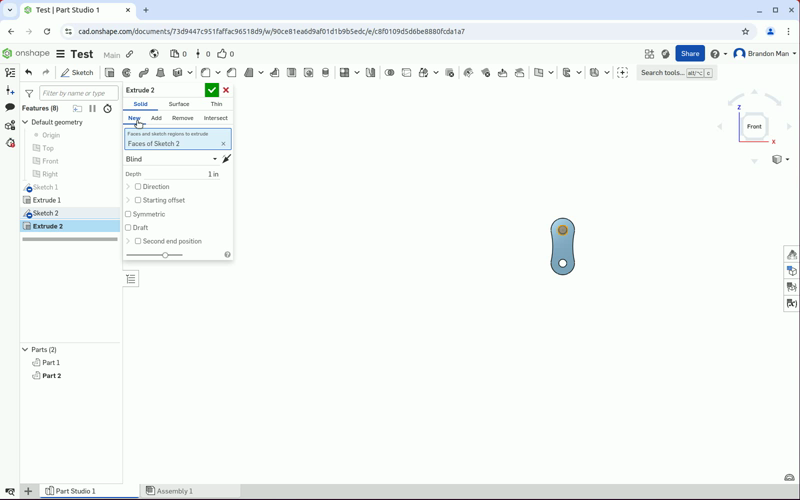
key(tab, 4)
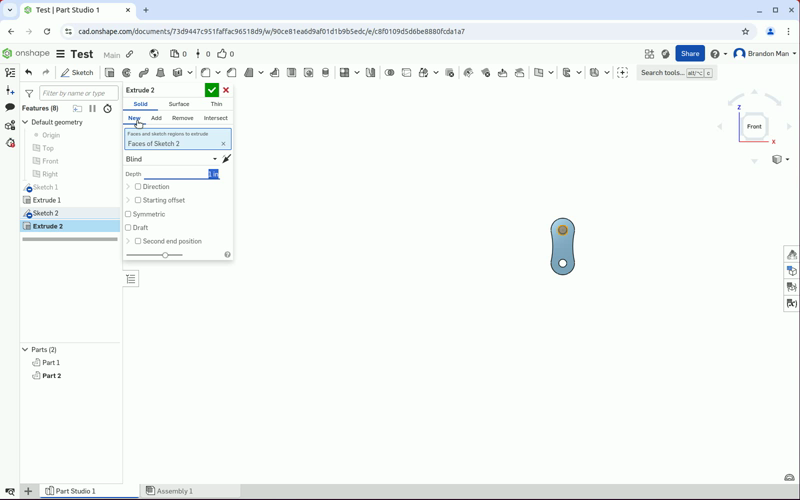
text(4.332)
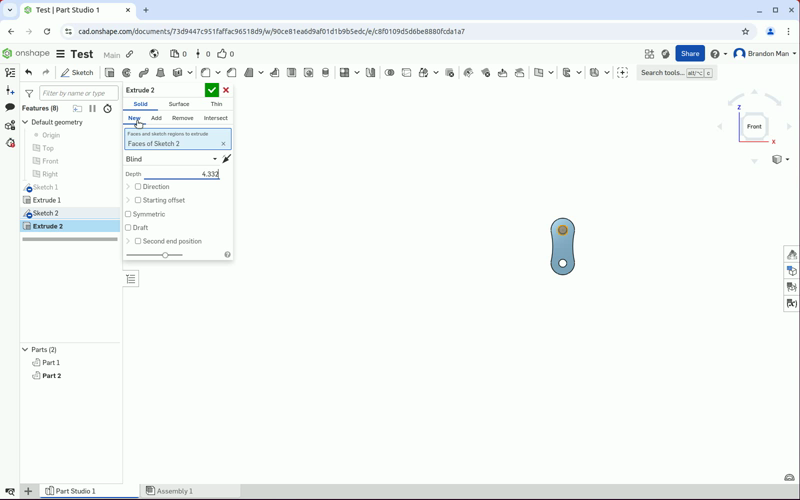
key(tab, 3)
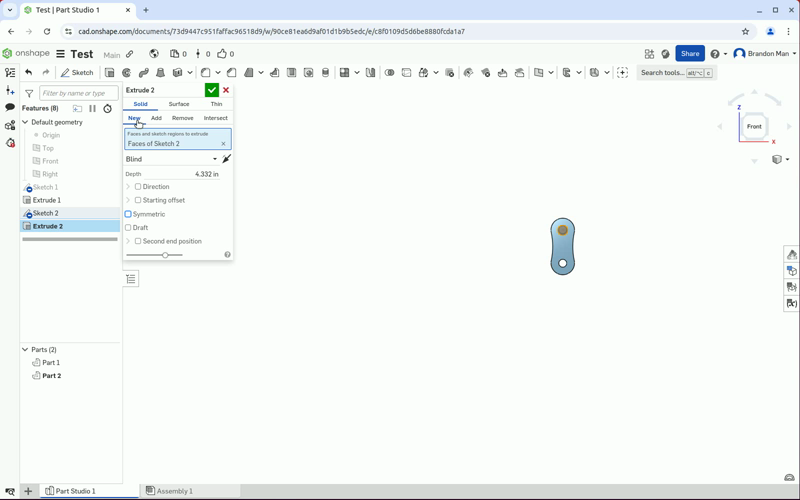
key(space)
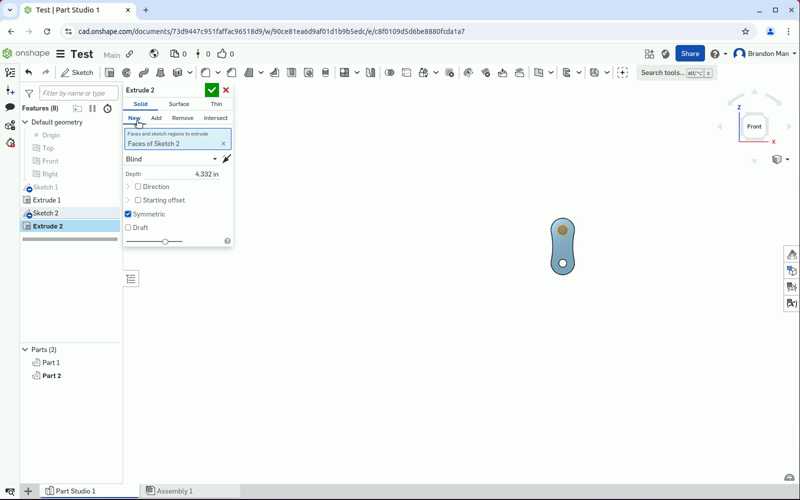
key(enter)
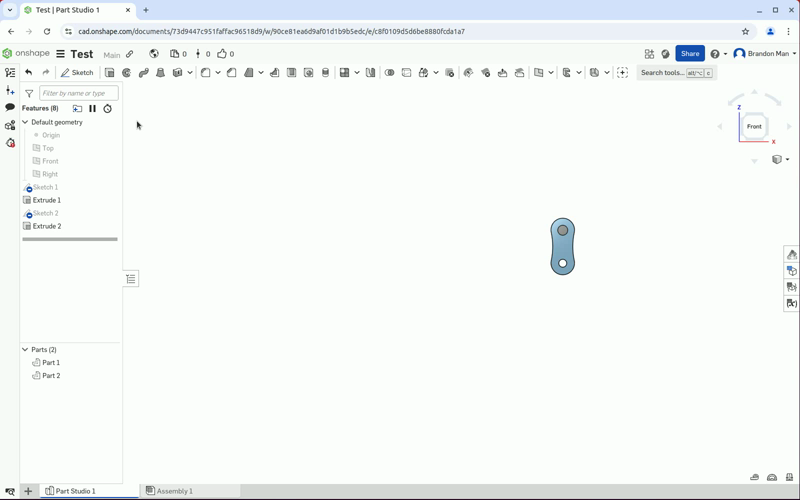
key(shift+h)
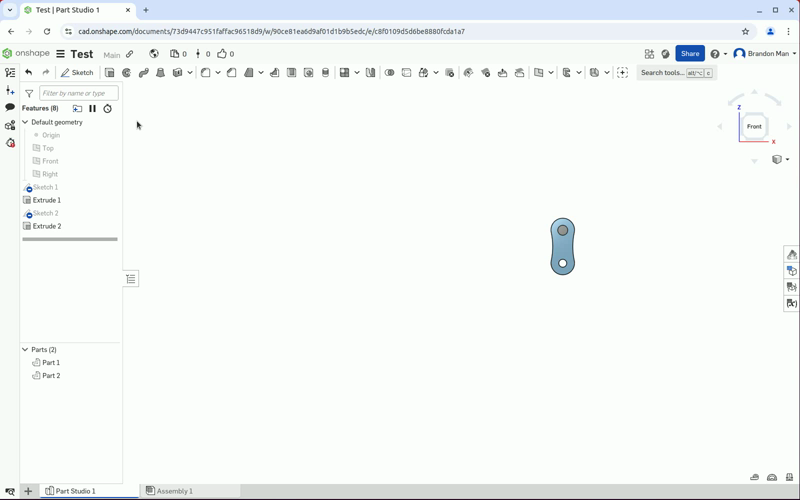
key(shift+h)
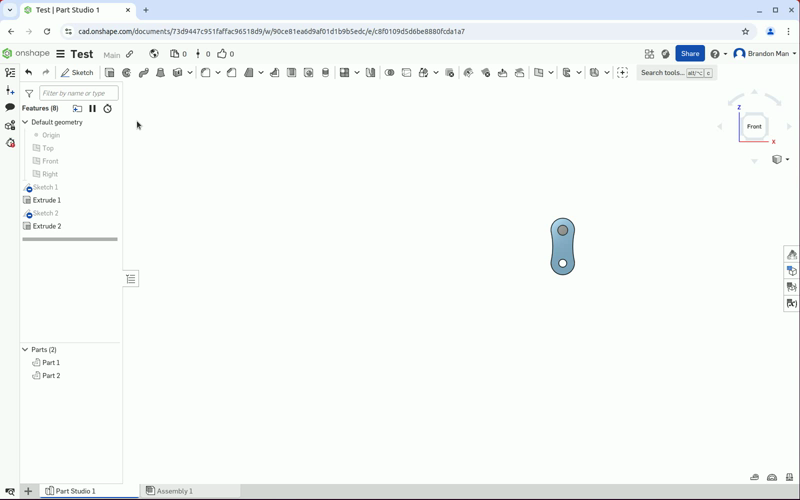
mouse_move(73, 189)
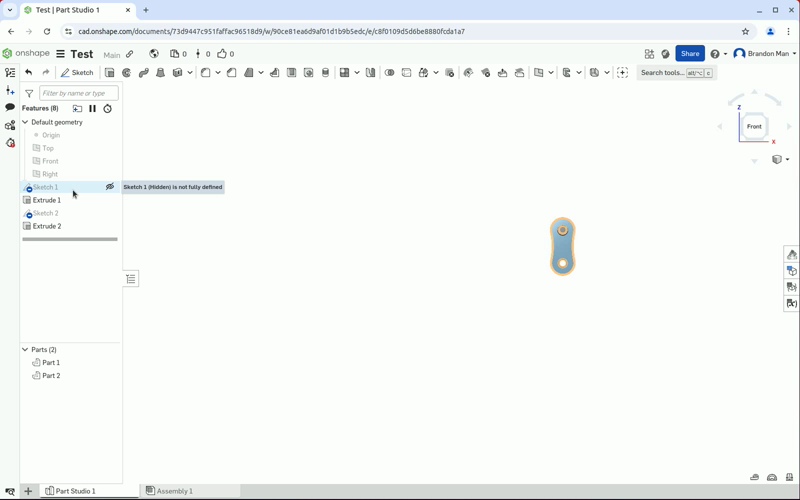
click(73, 189)
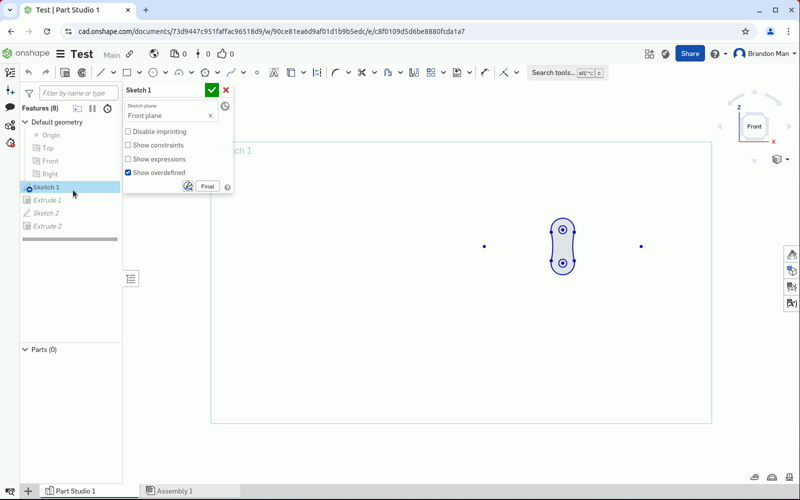
mouse_move(229, 92)
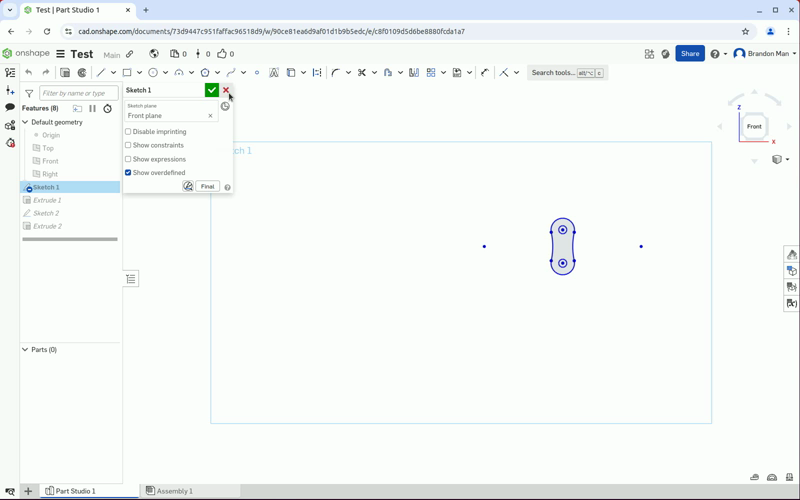
click(229, 92)
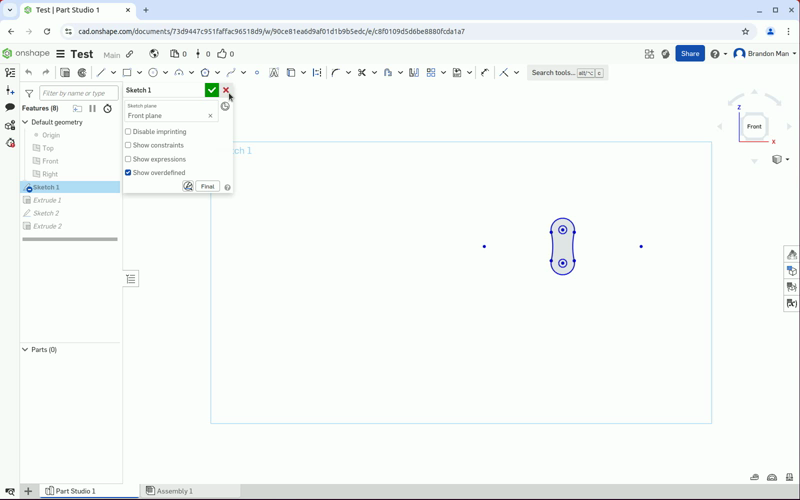
key(shift+s)
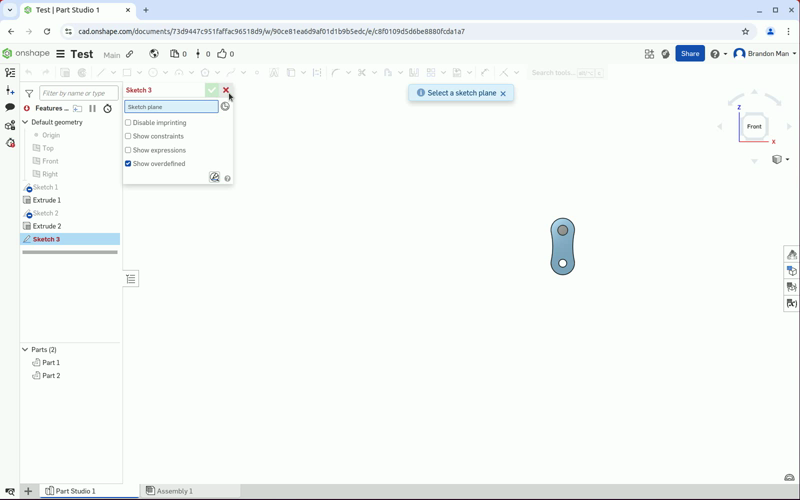
mouse_move(73, 163)
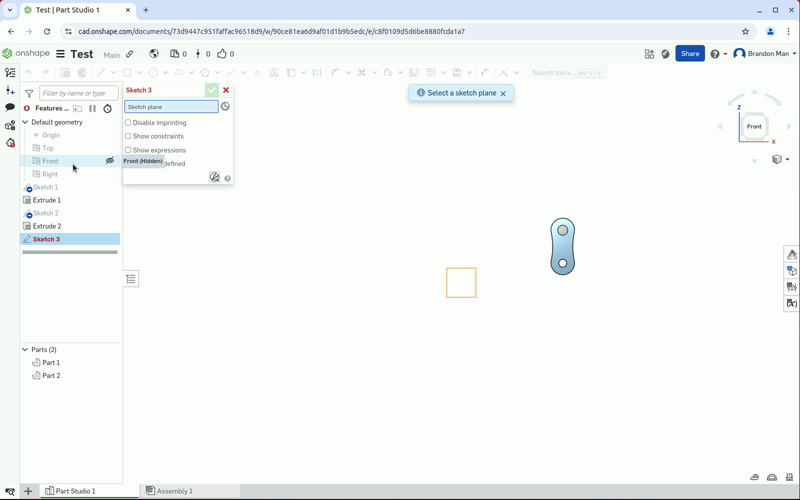
click(73, 163)
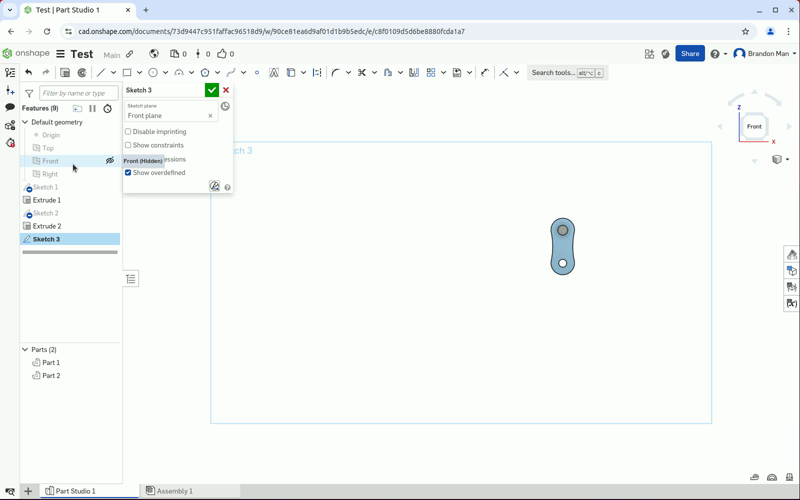
mouse_move(73, 352)
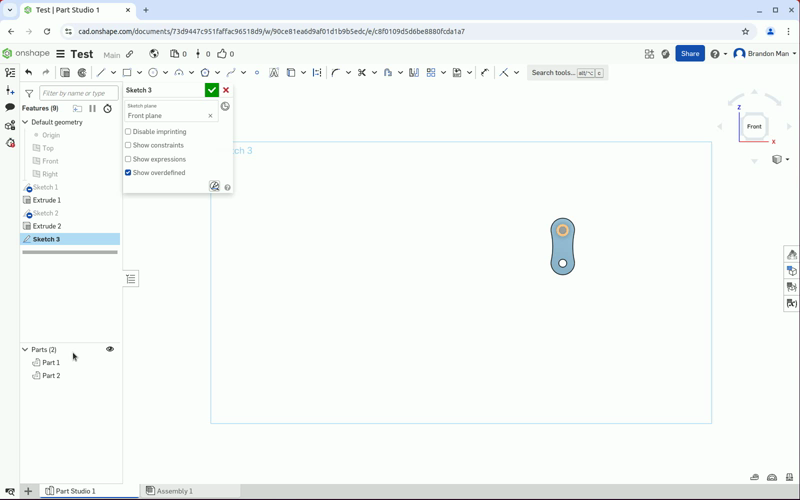
key(y)
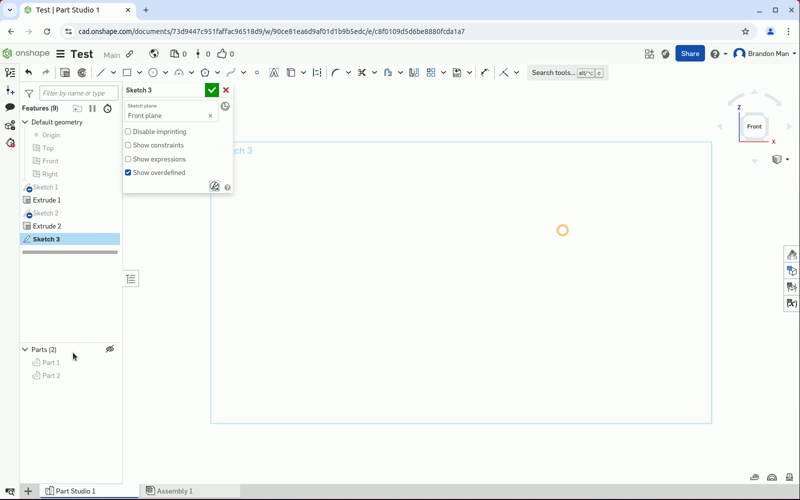
key(c)
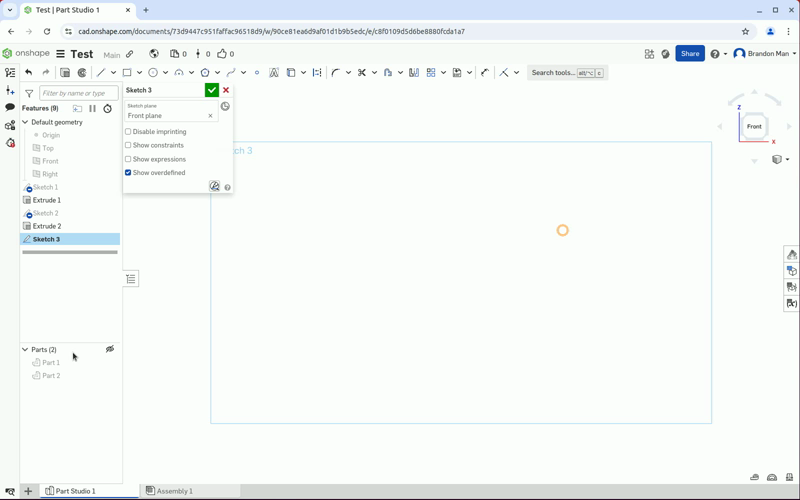
key_down(shift)
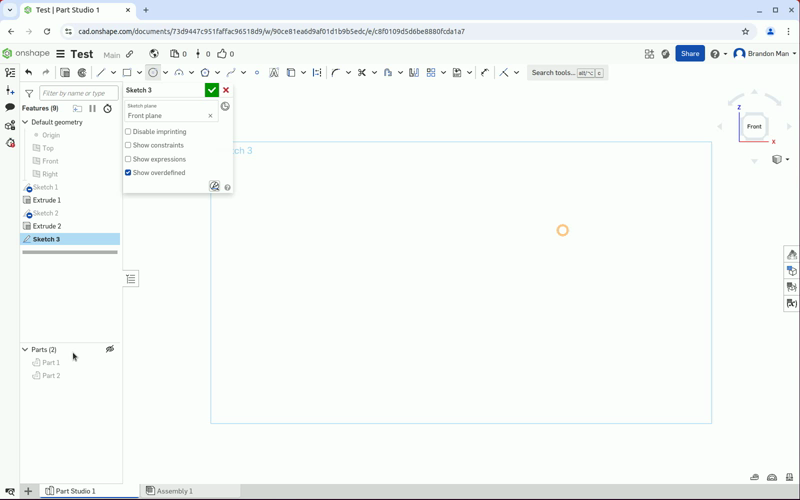
mouse_move(562, 262)
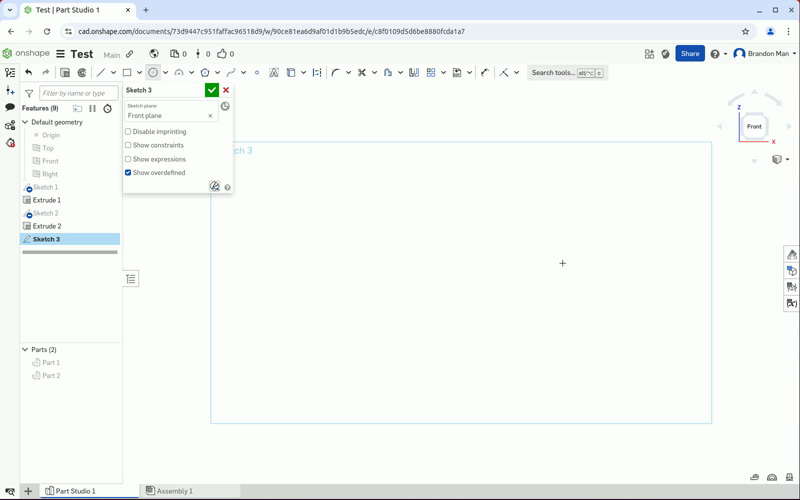
click(562, 262)
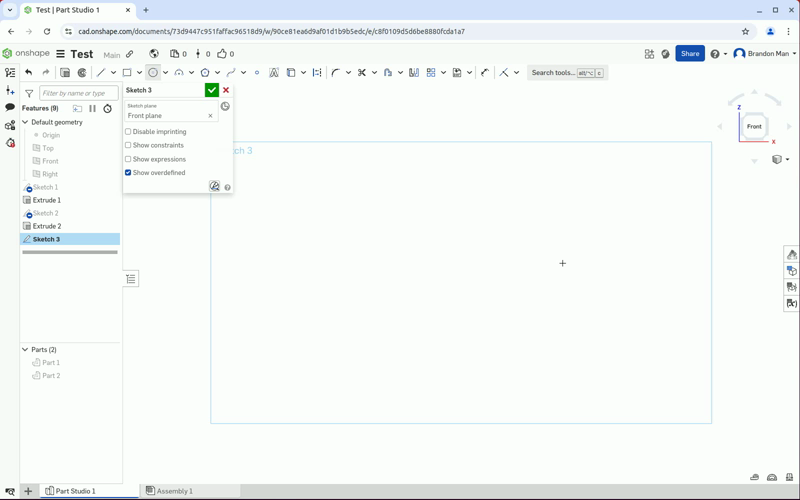
key_up(shift)
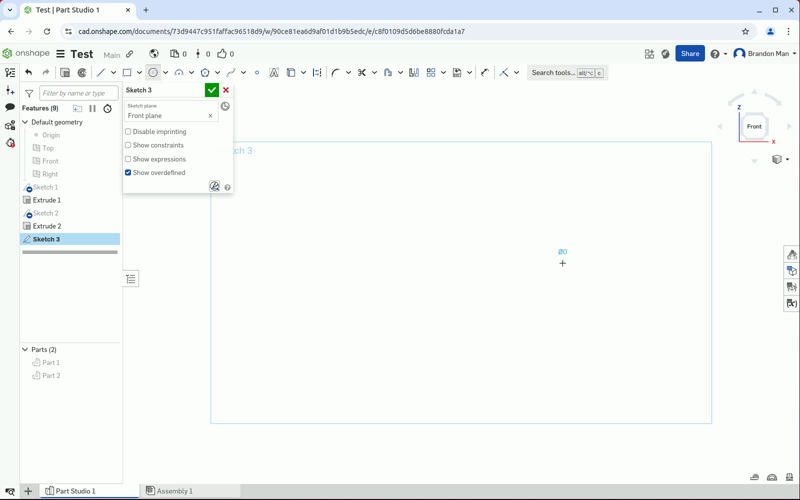
mouse_move(567, 262)
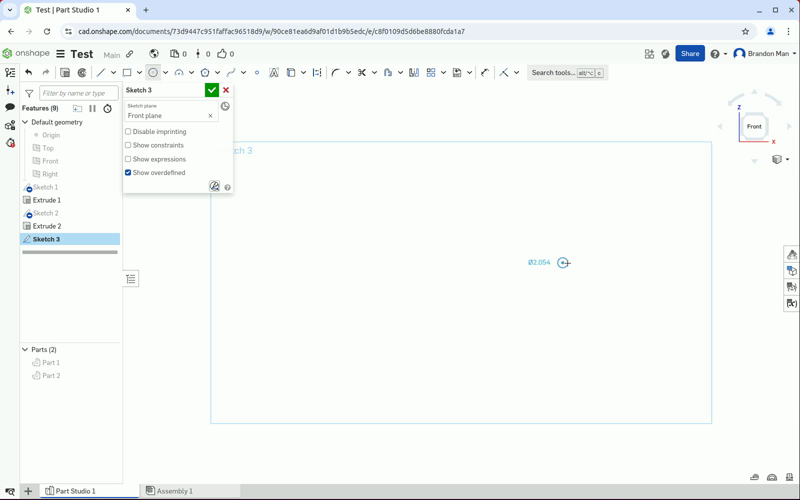
click(567, 262)
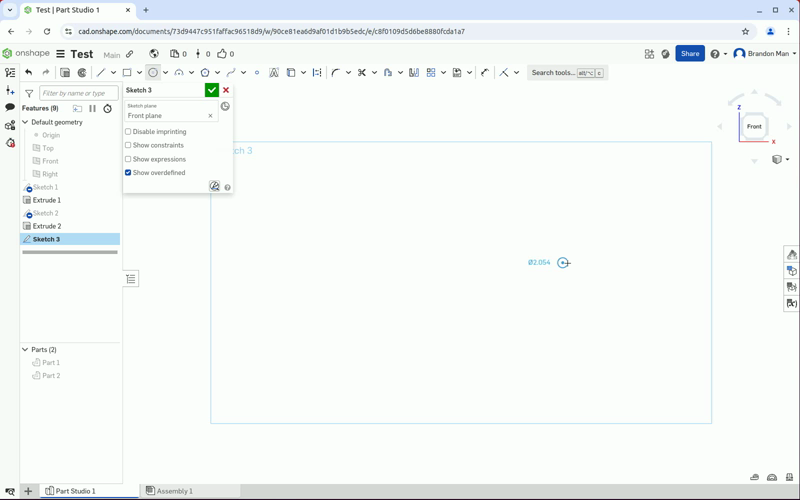
key(esc)
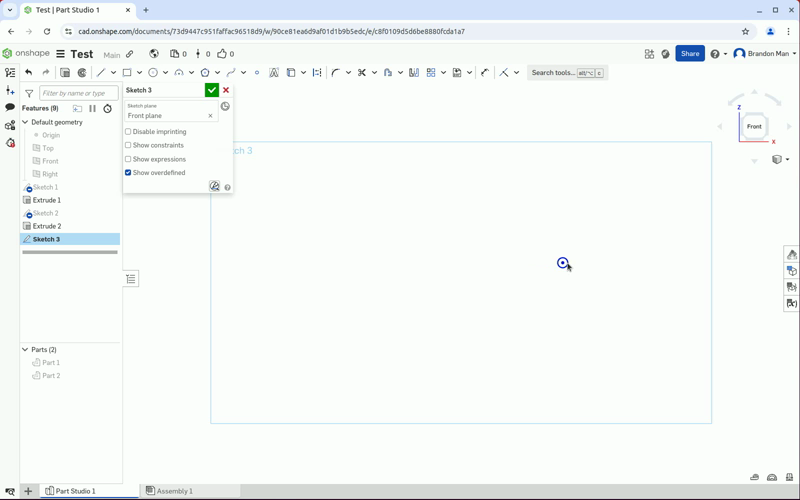
mouse_move(561, 260)
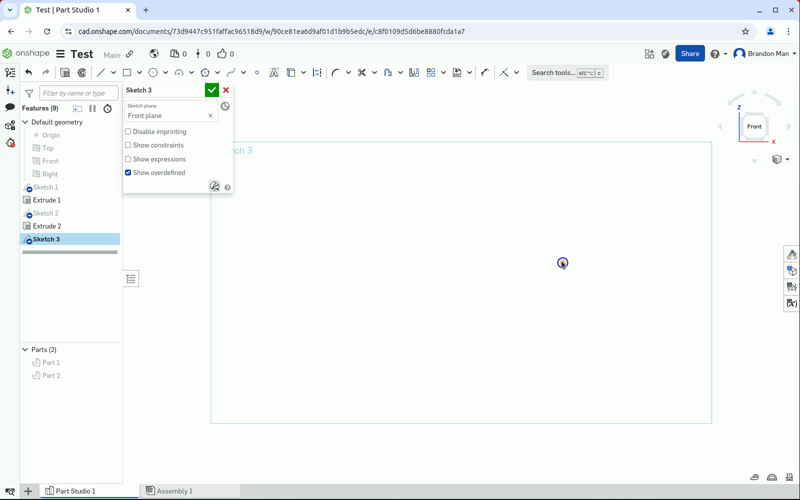
scroll(6)
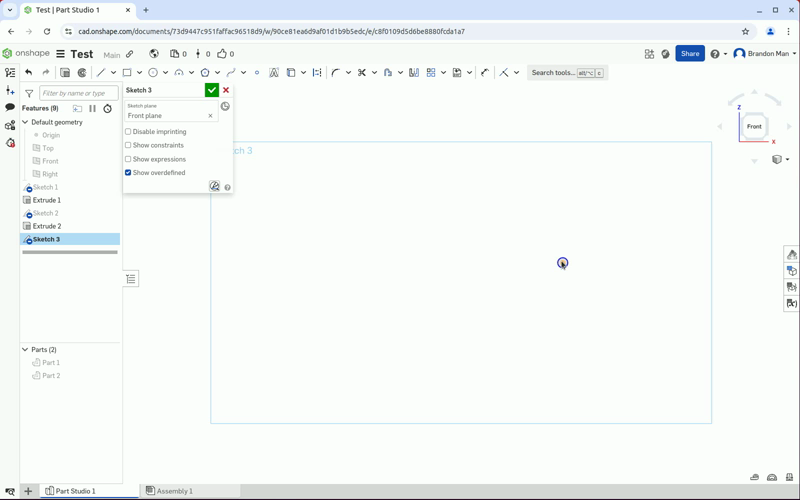
scroll(6)
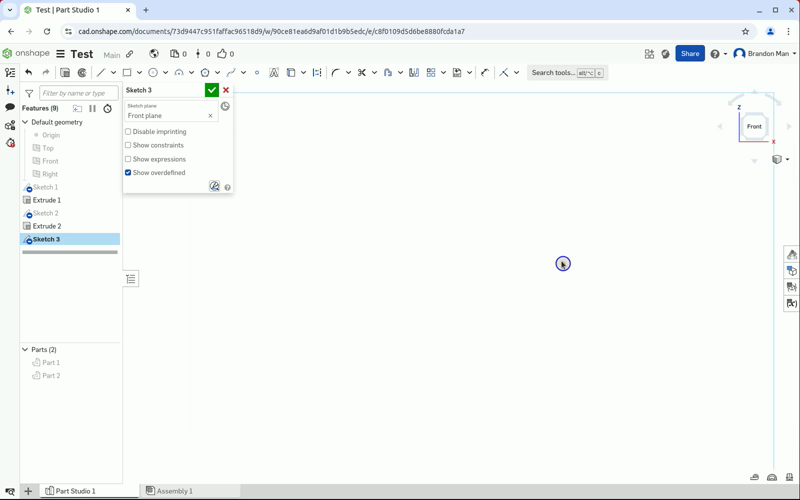
scroll(6)
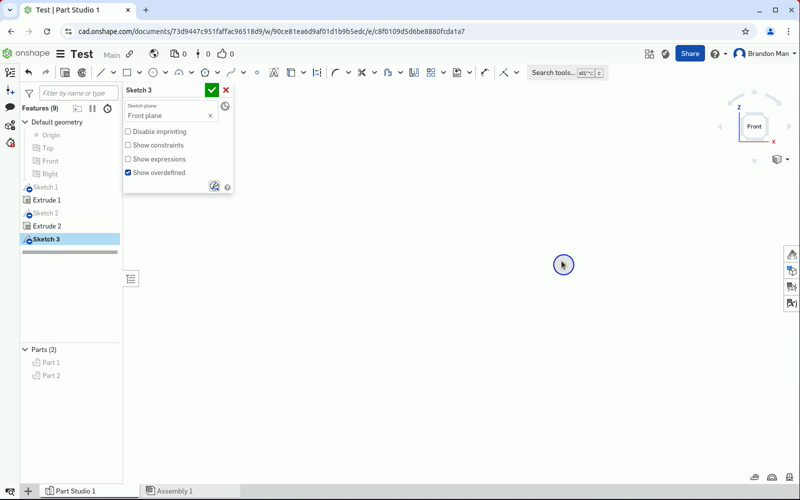
scroll(6)
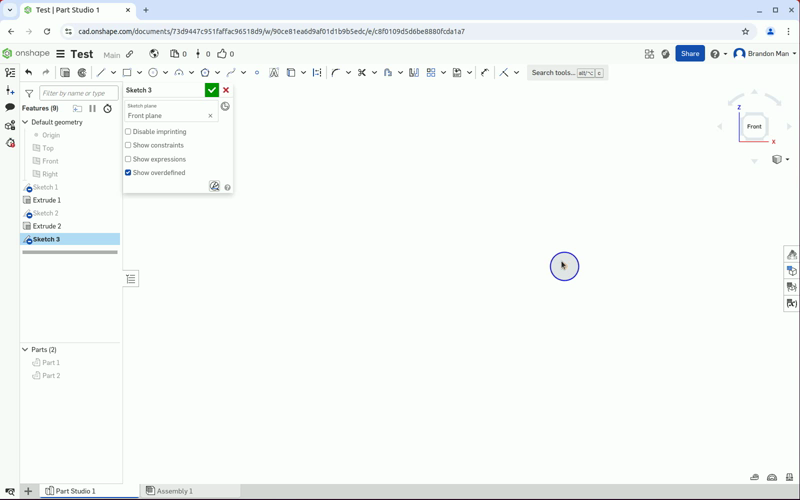
scroll(6)
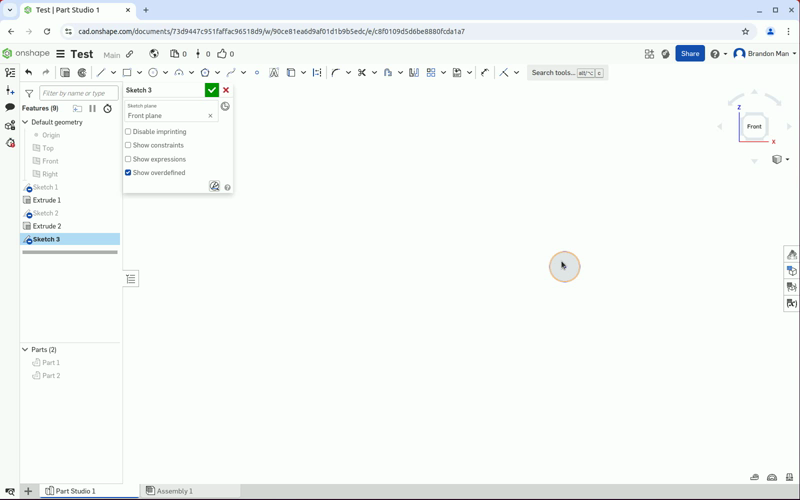
scroll(6)
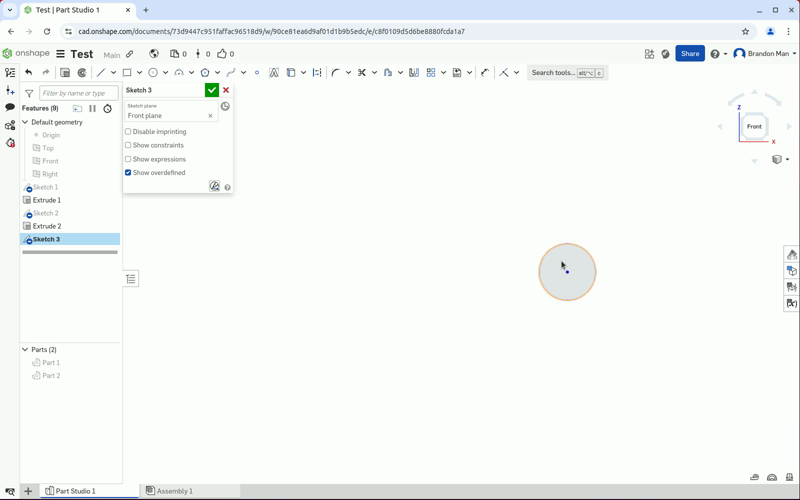
scroll(6)
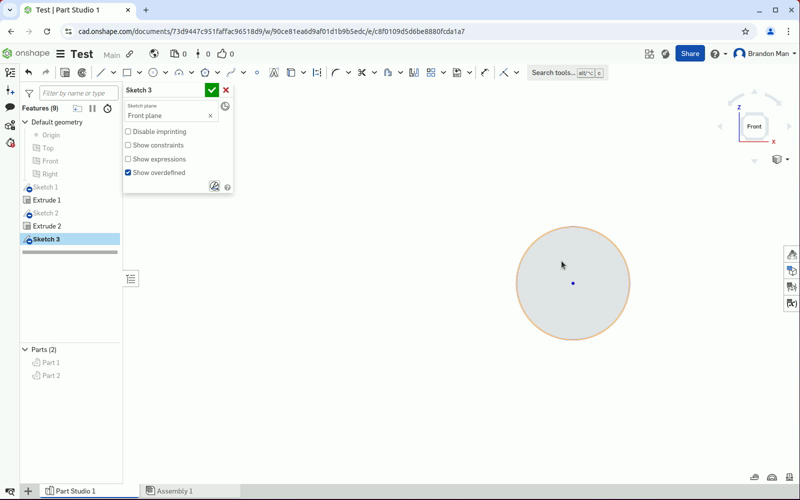
click(561, 260)
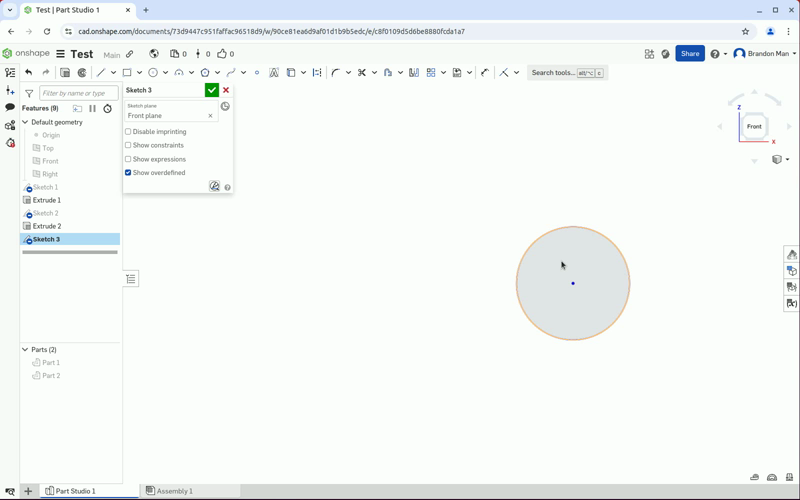
scroll(-6)
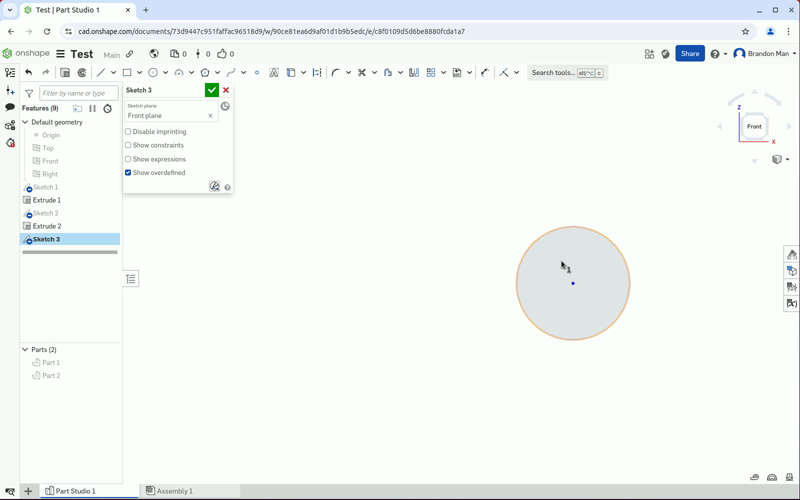
scroll(-6)
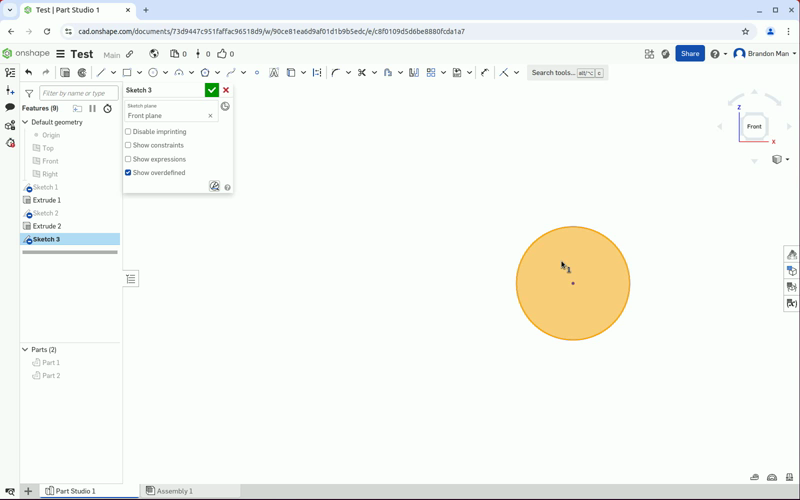
scroll(-6)
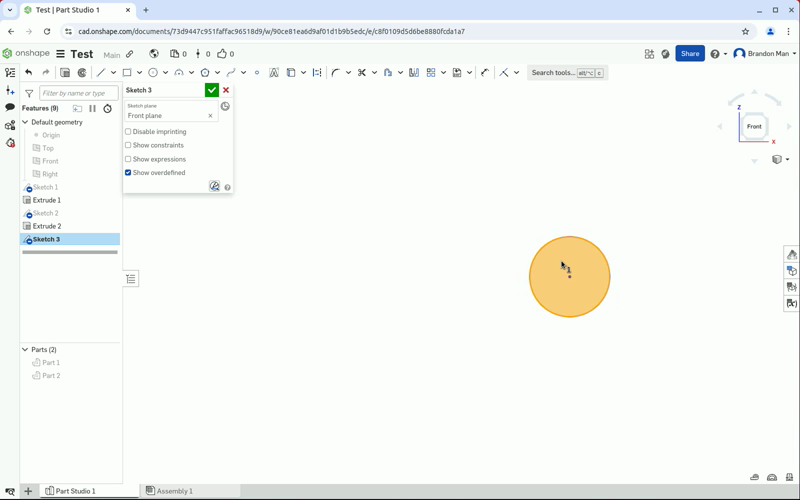
scroll(-6)
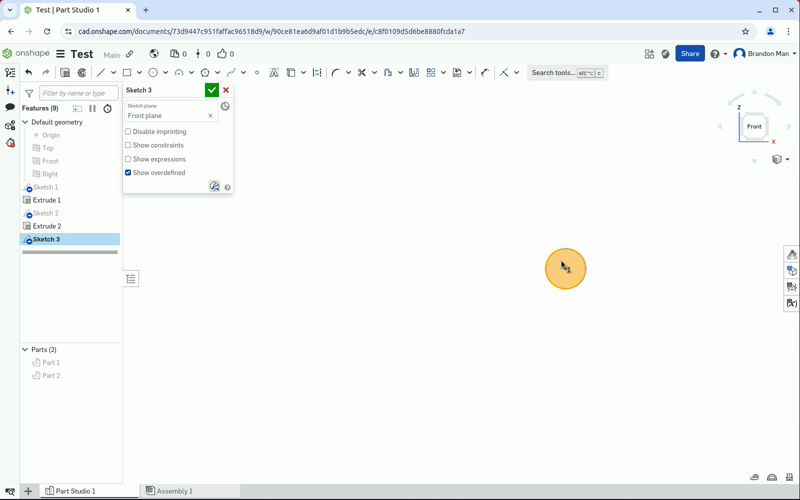
scroll(-6)
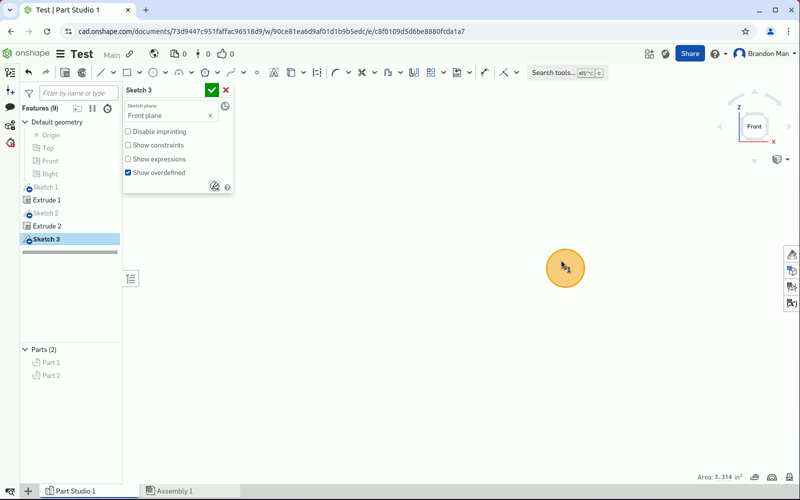
scroll(-6)
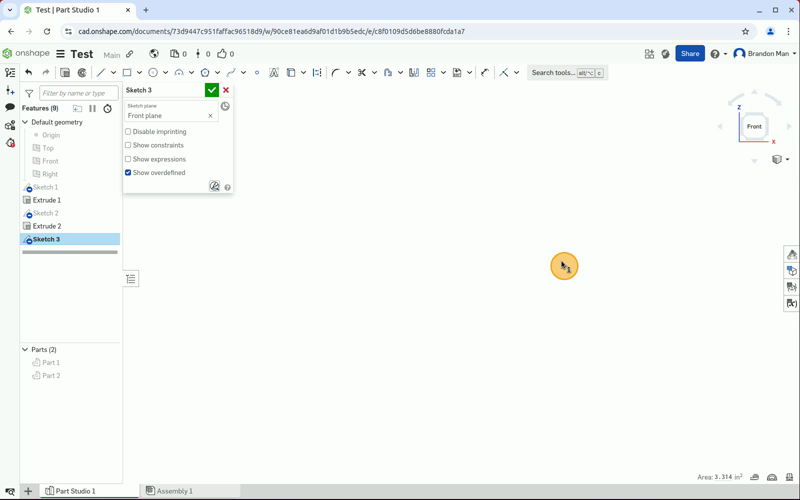
scroll(-6)
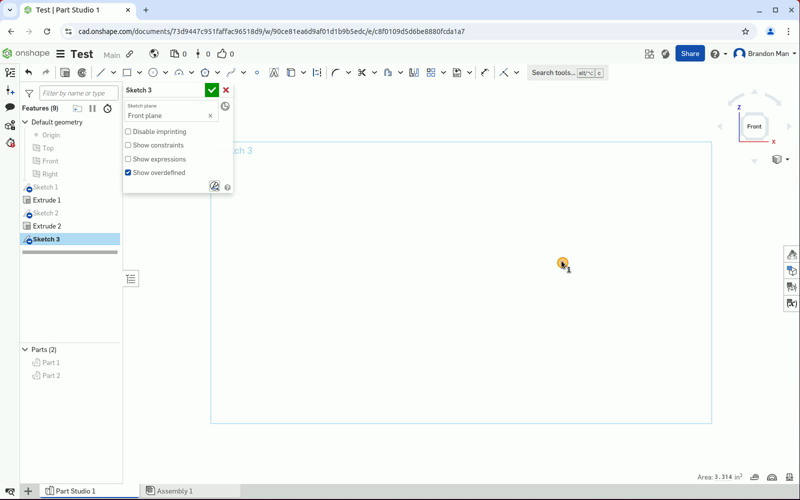
mouse_move(73, 352)
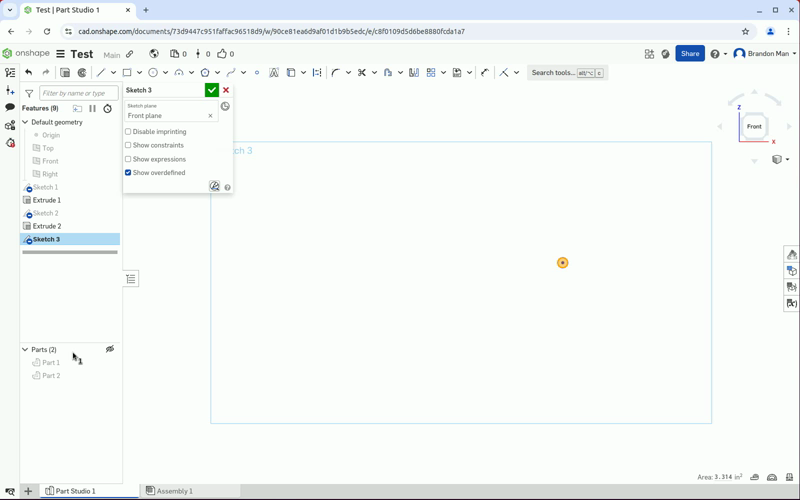
key(shift+y)
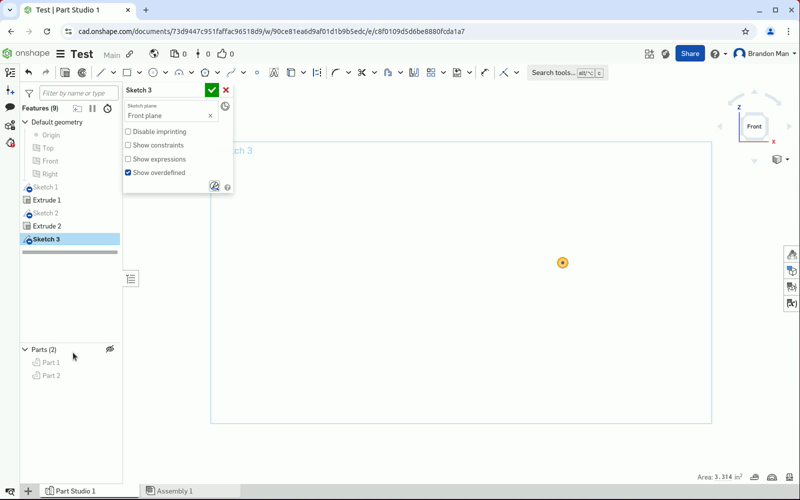
key(shift+e)
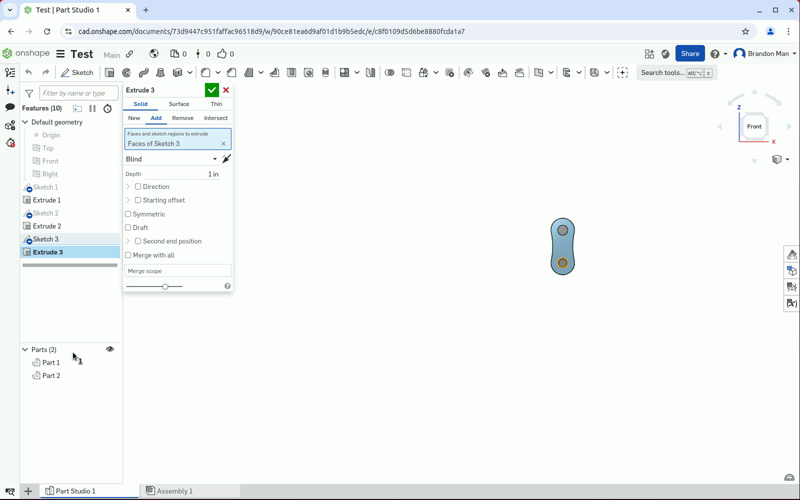
mouse_move(143, 106)
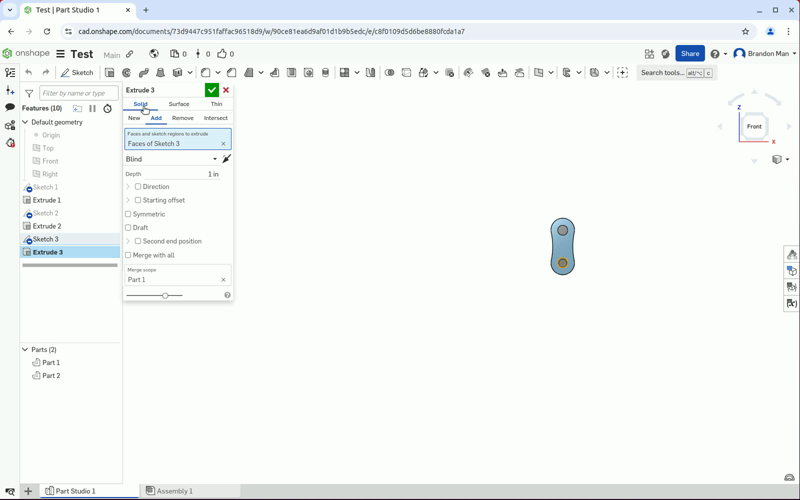
click(143, 106)
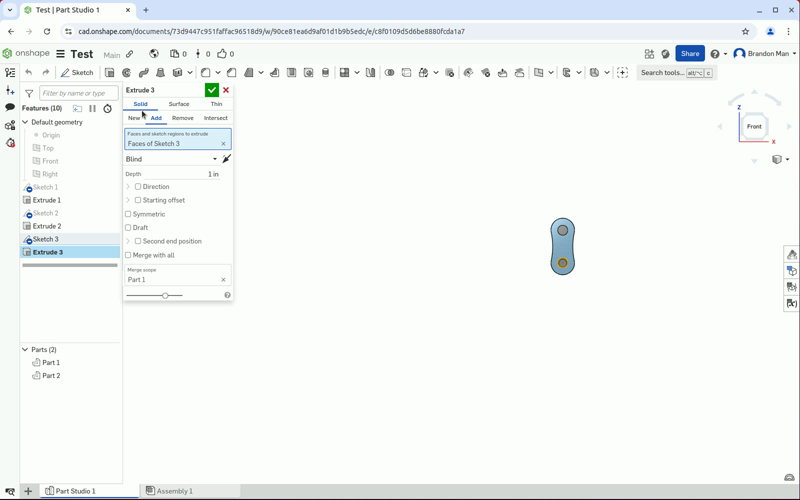
mouse_move(137, 120)
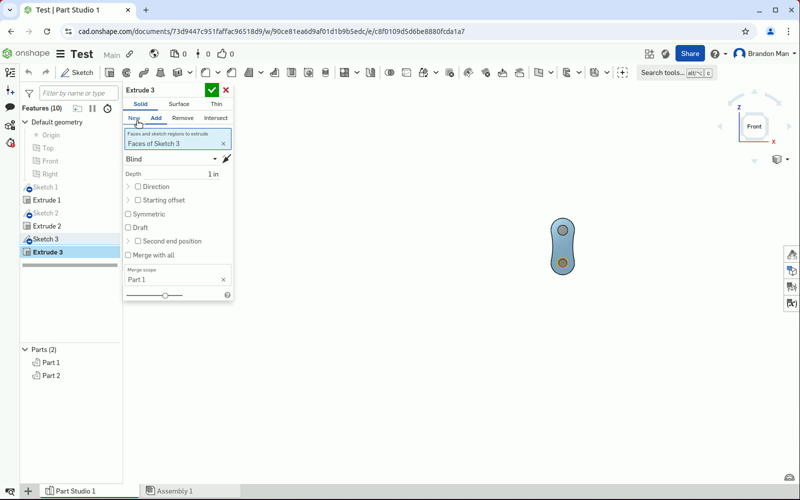
click(137, 120)
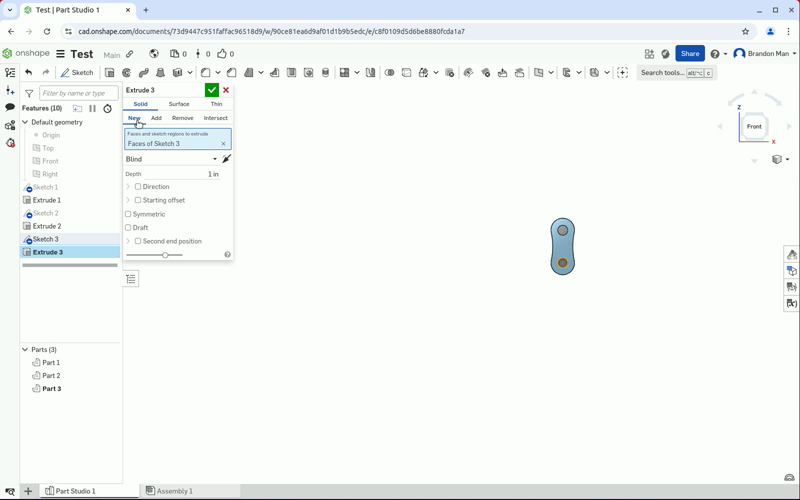
key(tab, 4)
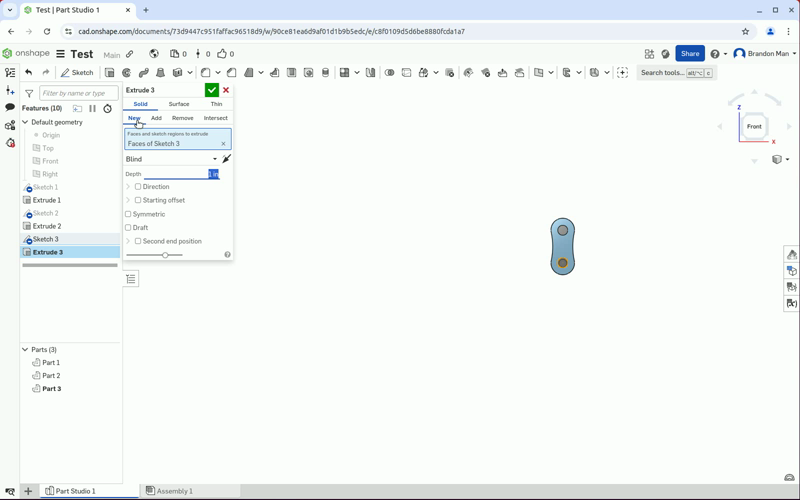
text(4.332)
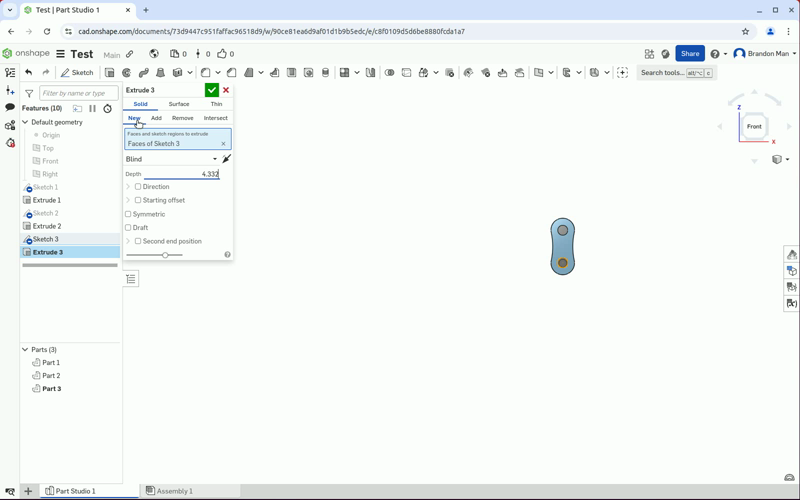
key(tab, 3)
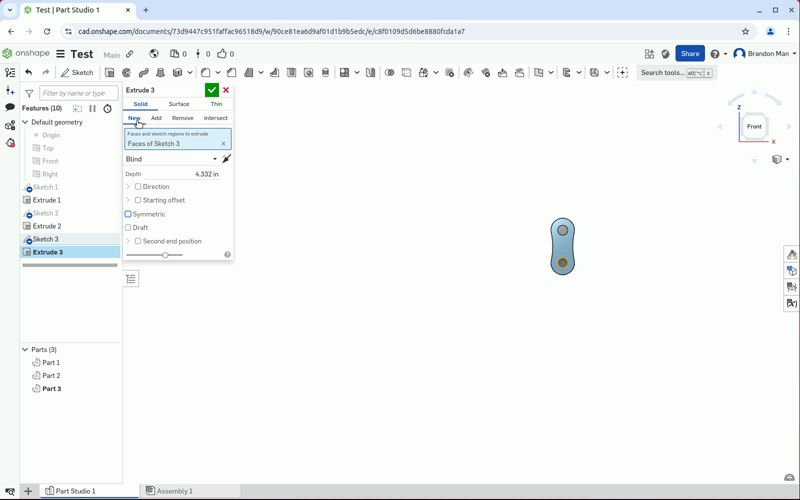
key(space)
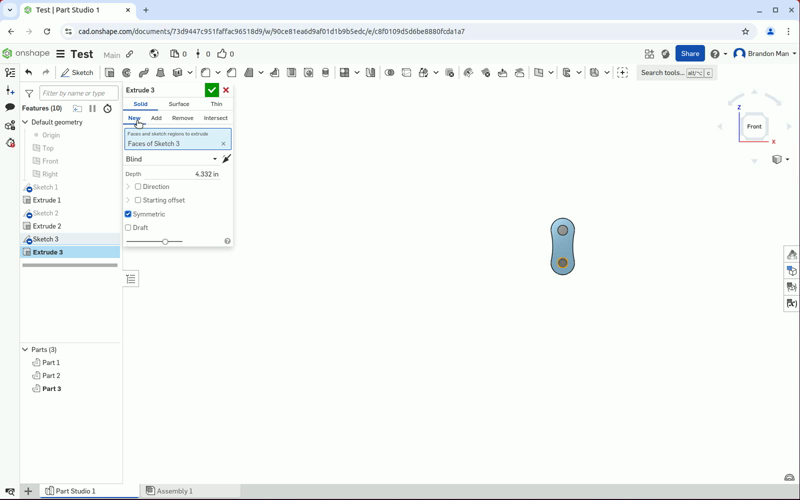
key(enter)
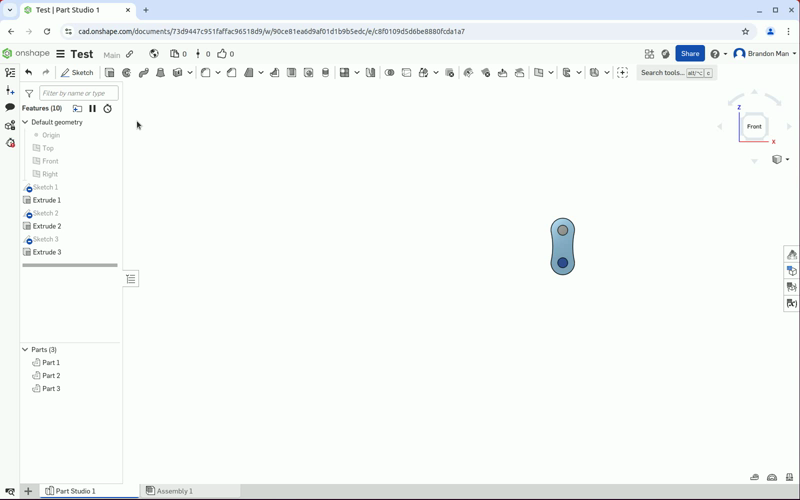
key(shift+h)
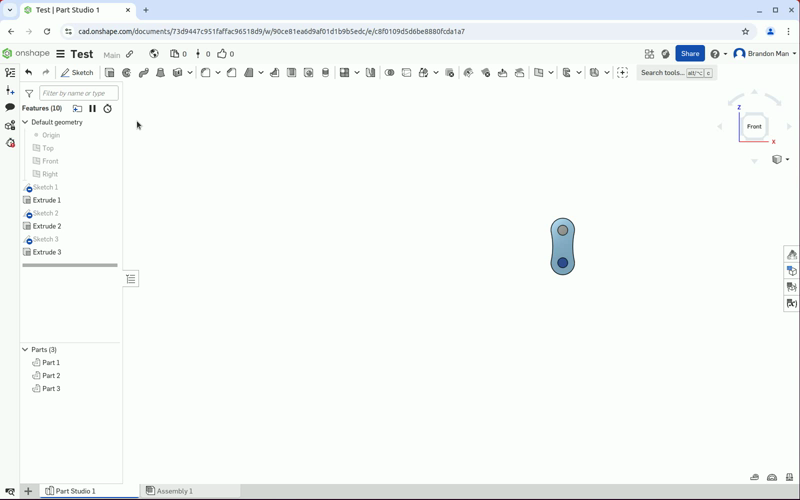
key(shift+h)
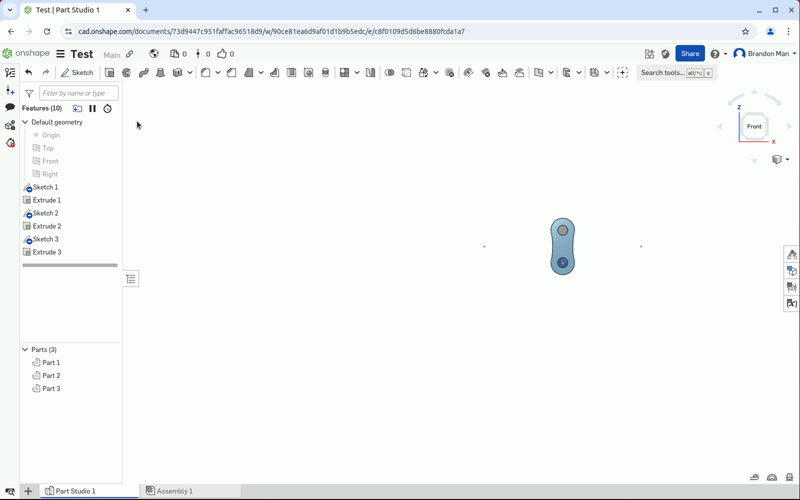
key(shift+7)
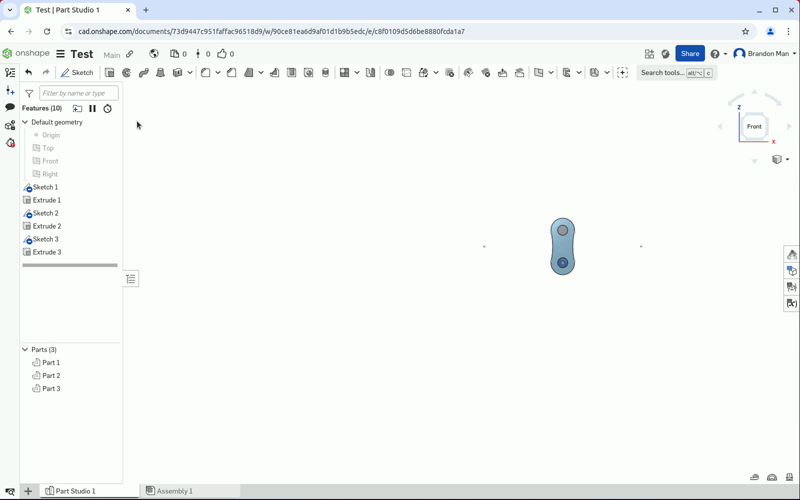
key(left, 2)
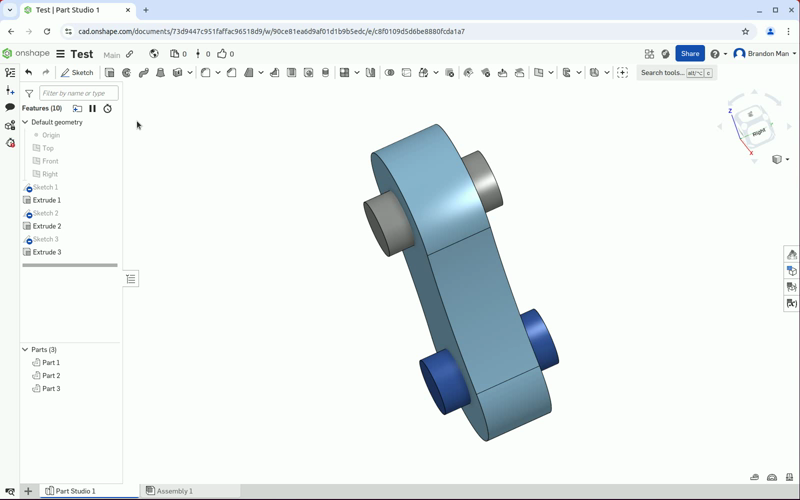
key(down, 2)
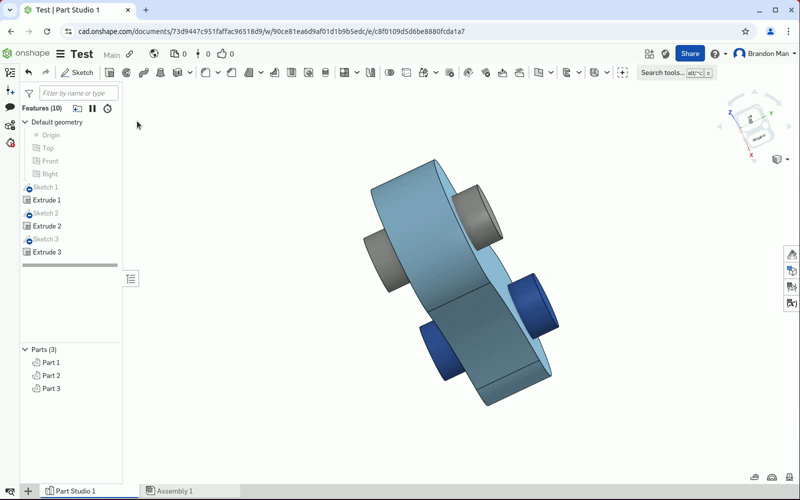
key(up, 2)
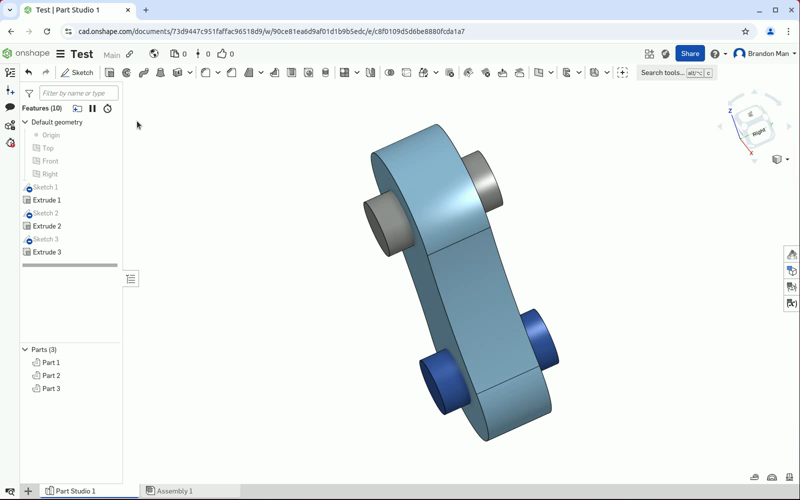
key(right, 2)
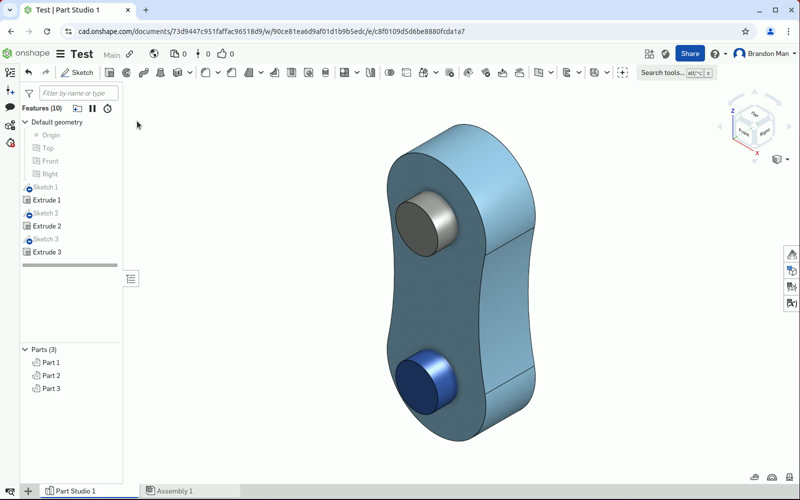
mouse_move(73, 189)
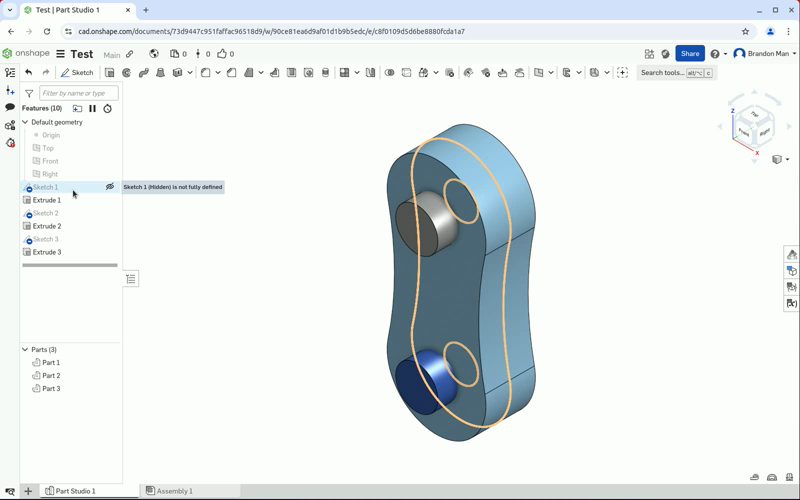
click(73, 189)